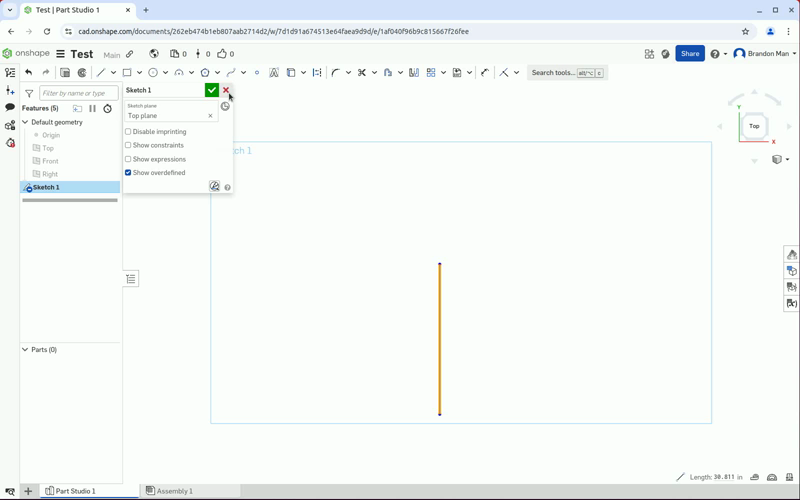
key(shift+h)
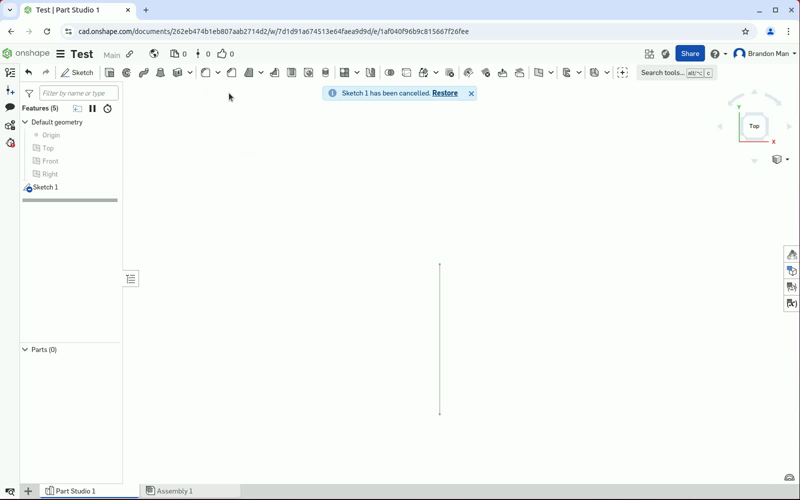
key(shift+s)
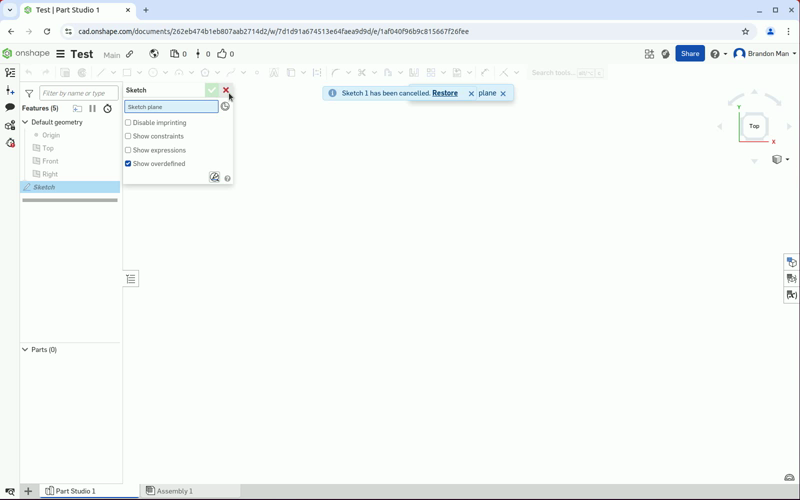
mouse_move(73, 150)
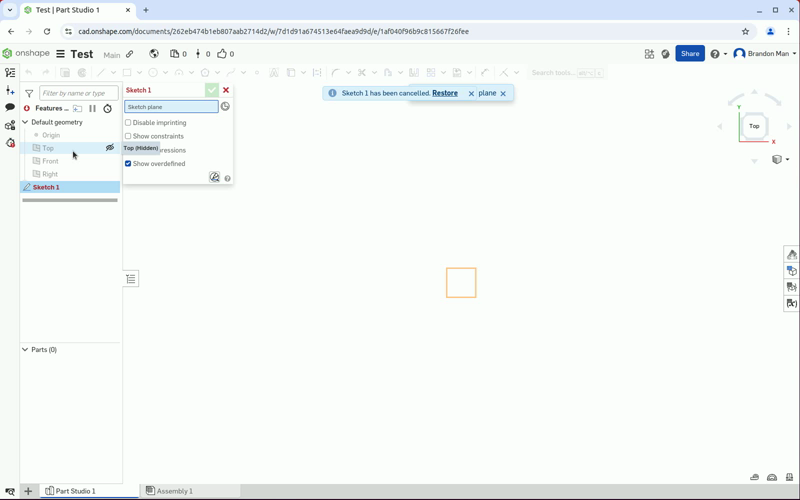
click(73, 150)
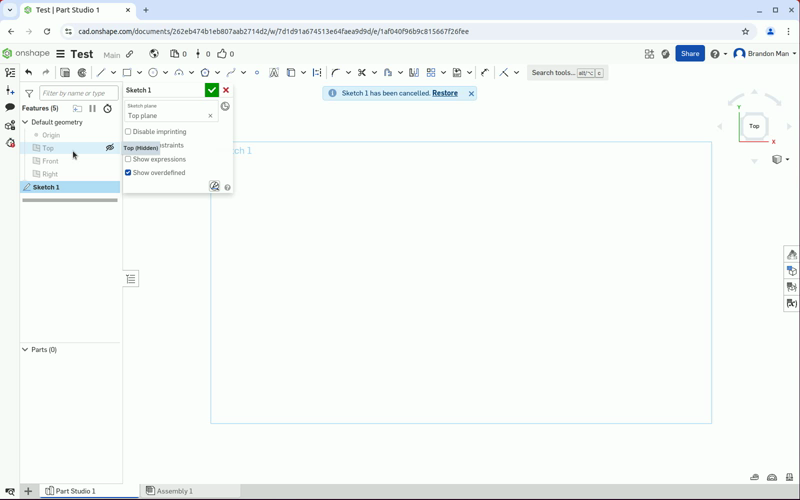
mouse_move(73, 352)
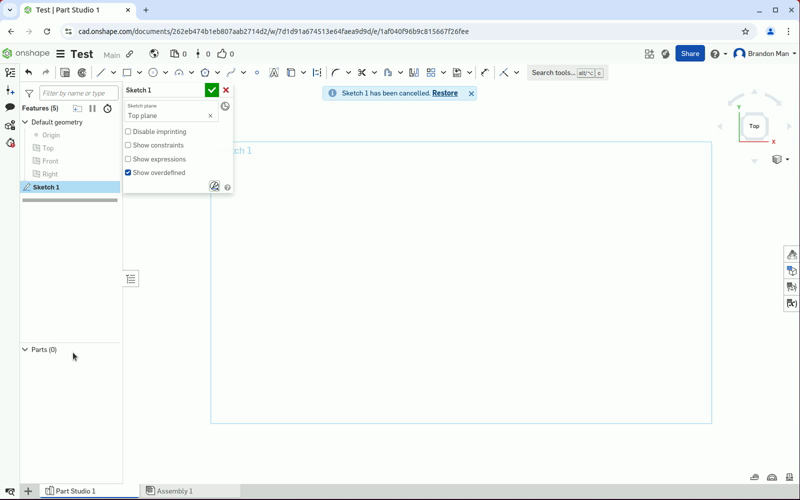
key(y)
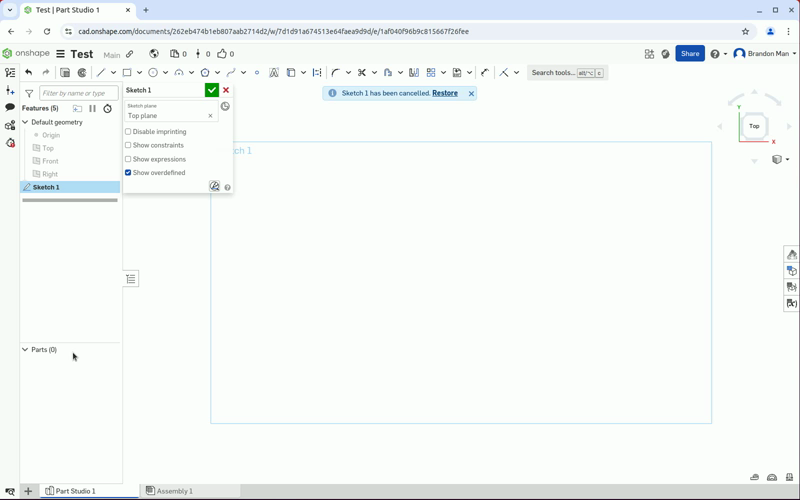
key(l)
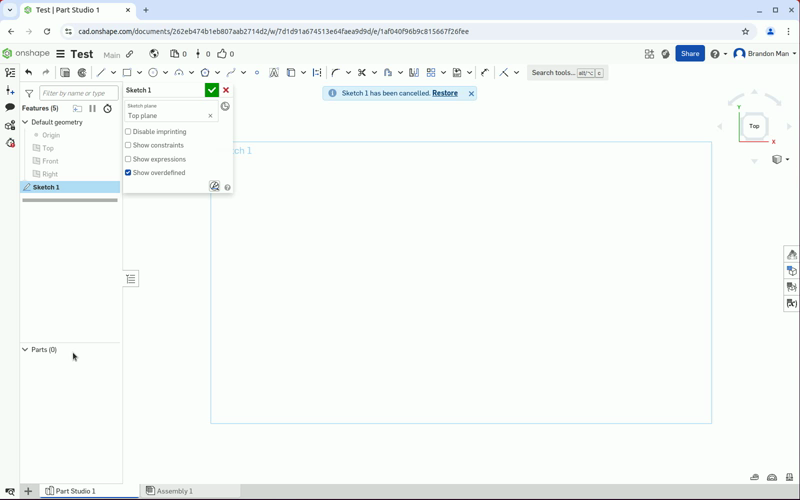
key_down(shift)
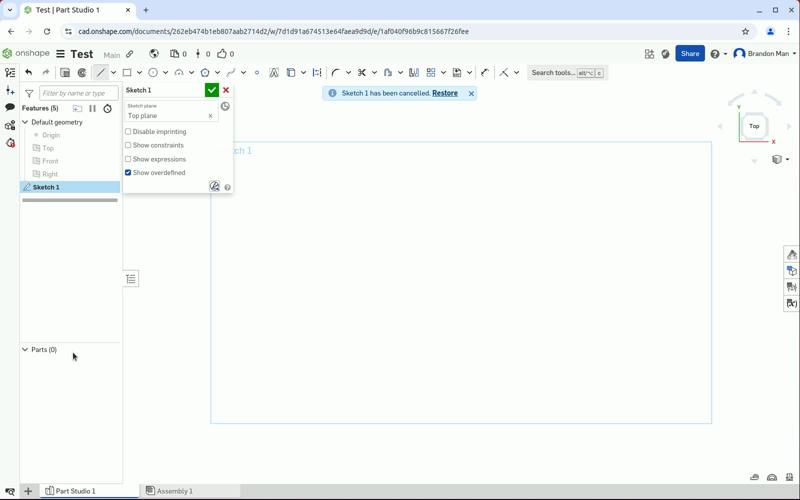
mouse_move(422, 321)
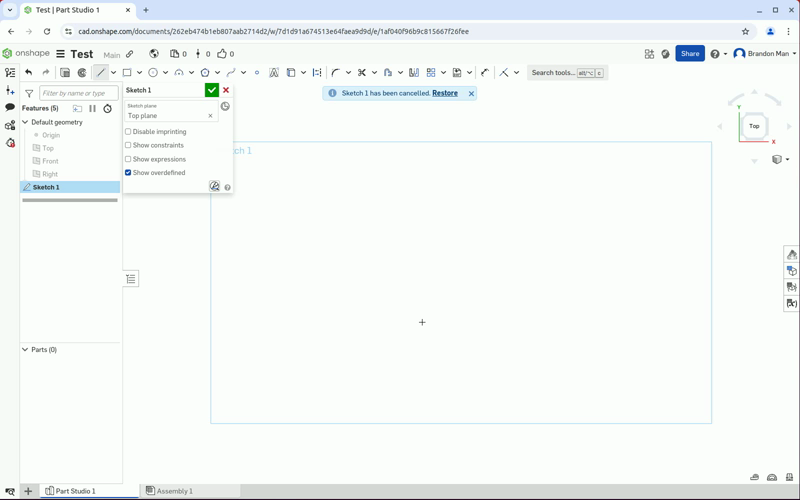
click(422, 321)
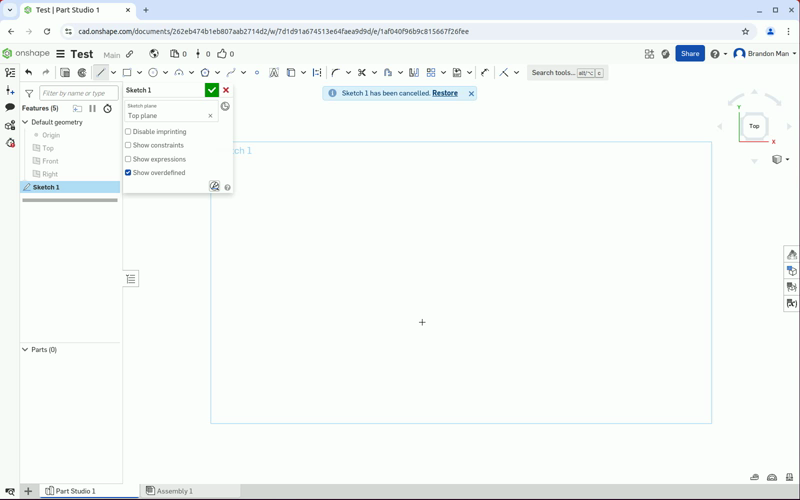
key_up(shift)
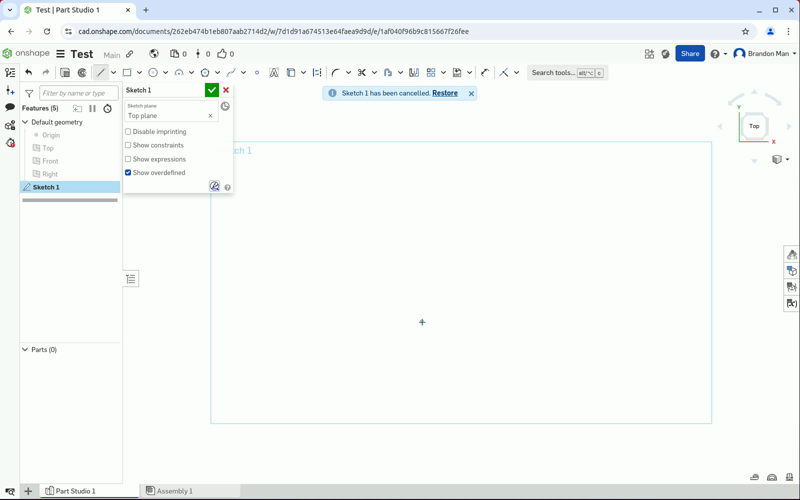
key_down(shift)
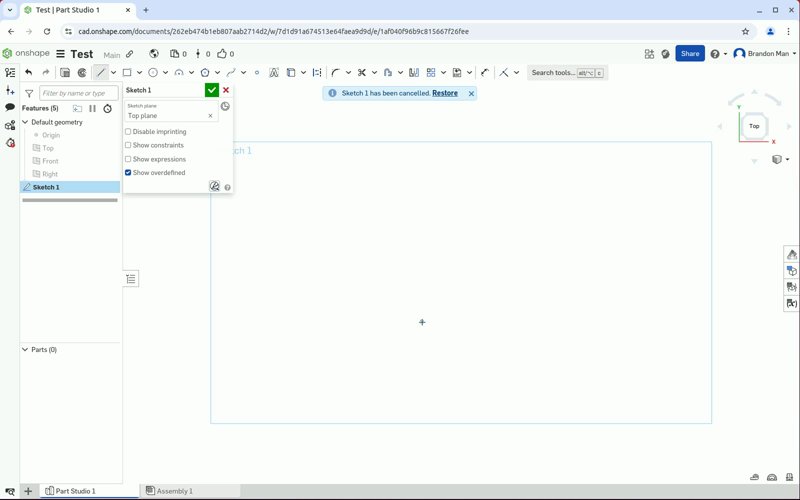
mouse_move(499, 321)
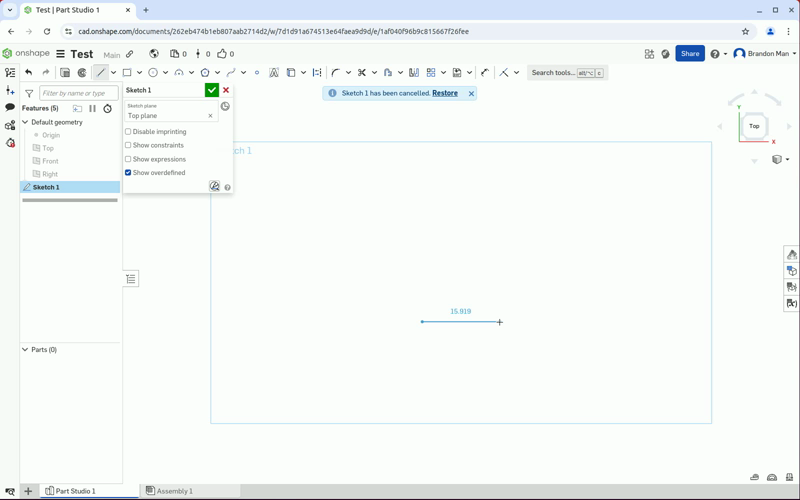
click(499, 321)
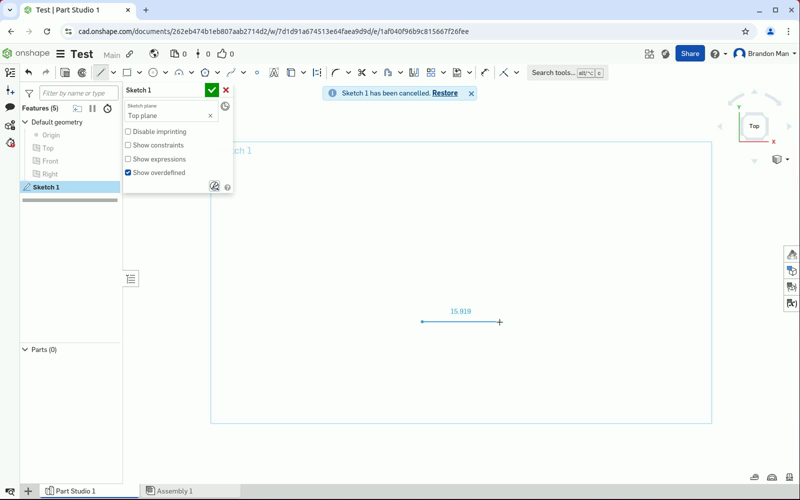
key_up(shift)
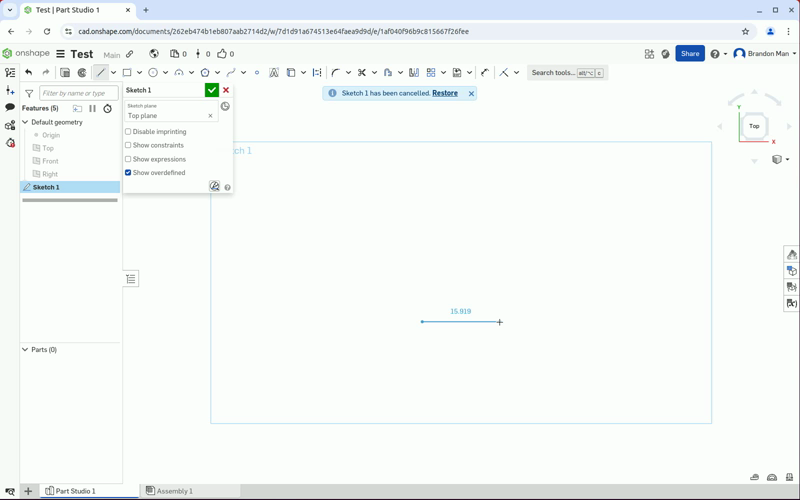
key_down(shift)
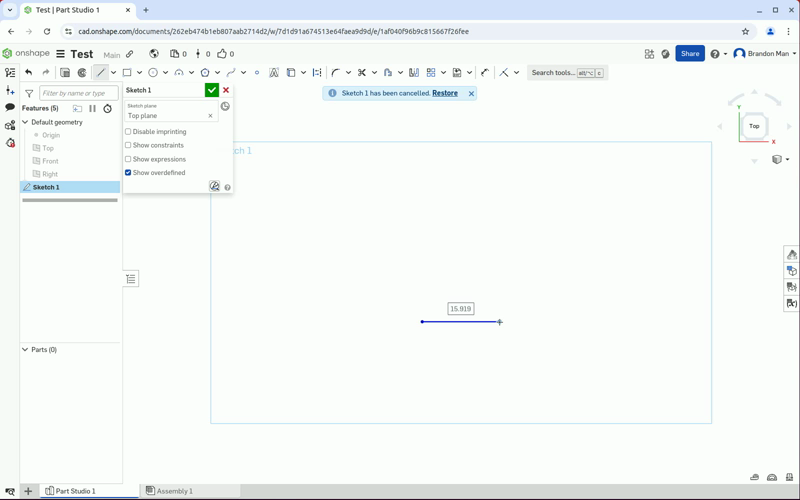
mouse_move(499, 243)
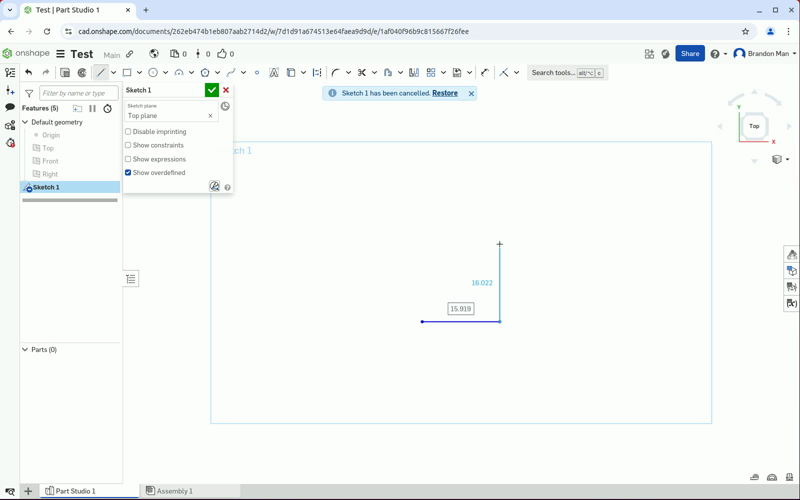
click(499, 243)
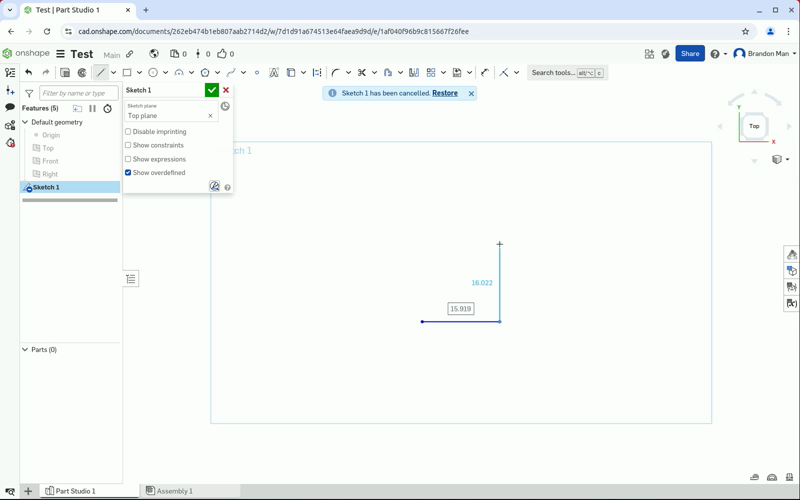
key_up(shift)
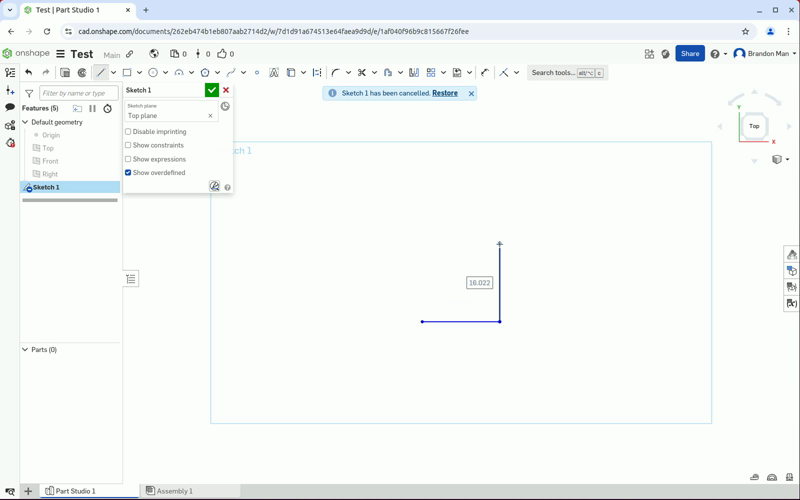
key_down(shift)
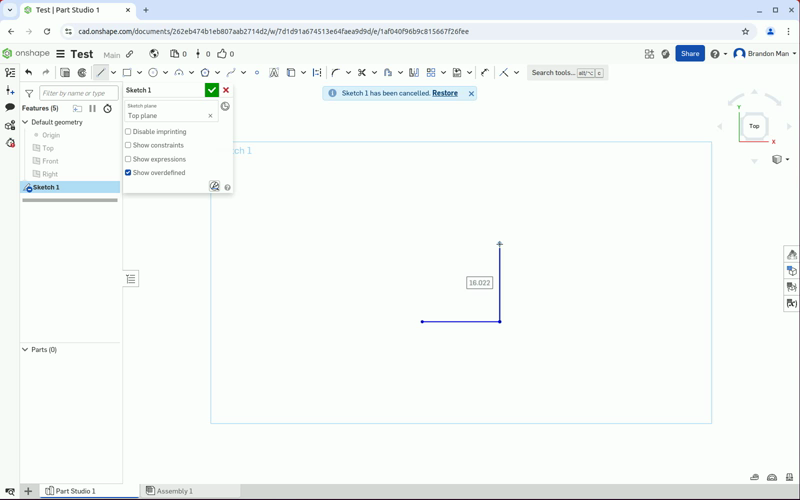
mouse_move(422, 243)
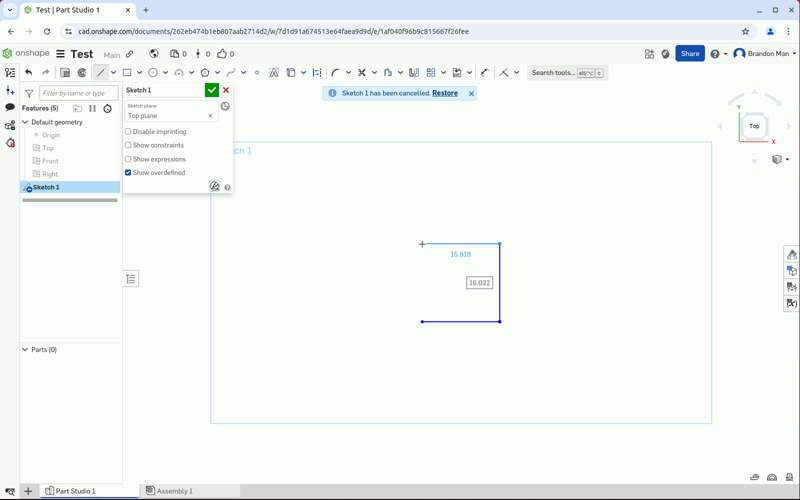
click(422, 243)
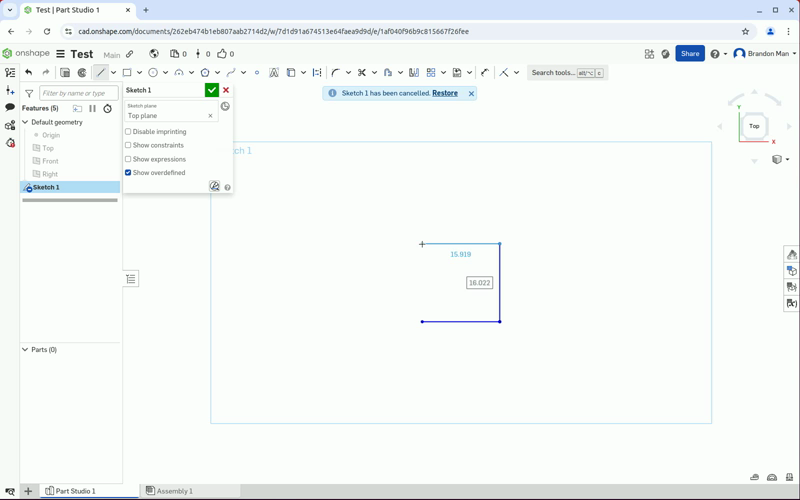
key_up(shift)
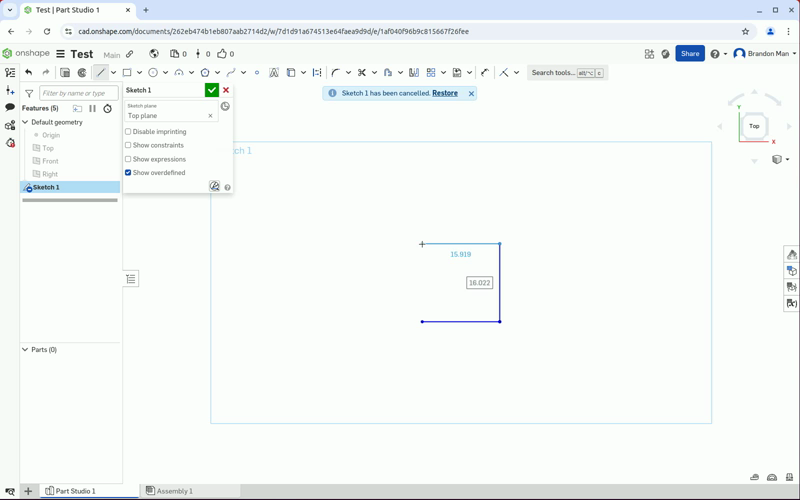
key_down(shift)
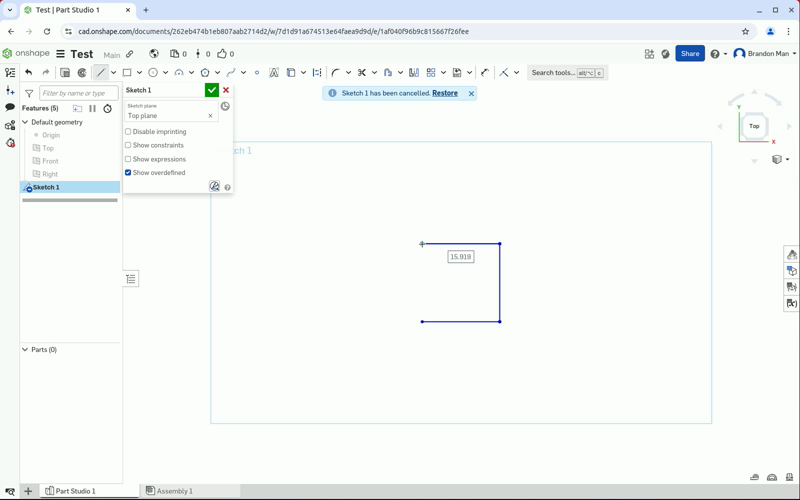
mouse_move(422, 321)
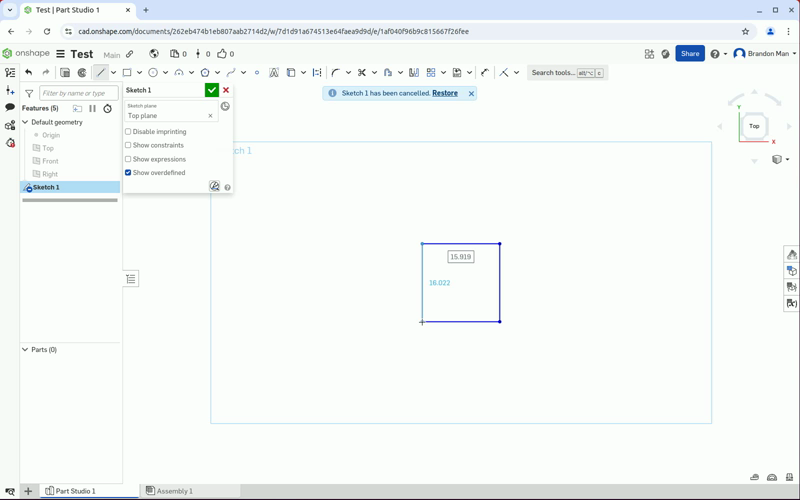
key_up(shift)
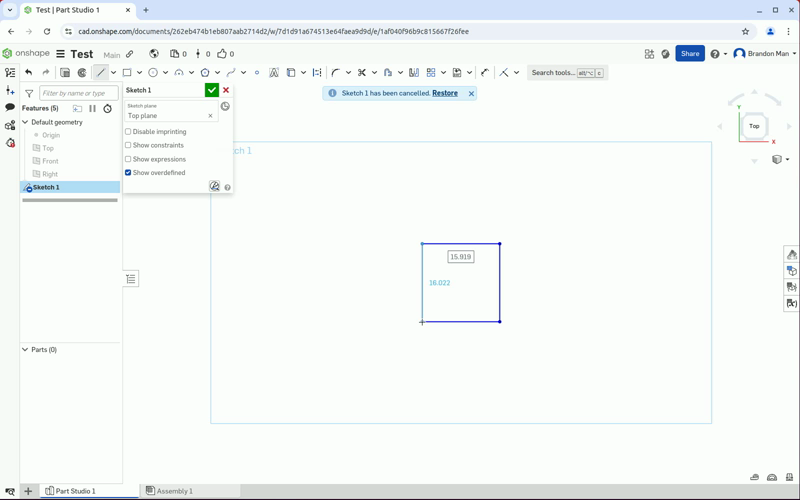
click(422, 321)
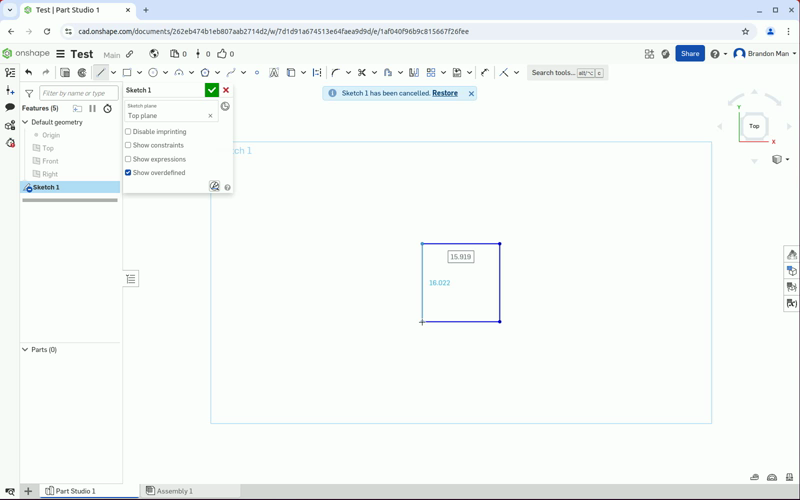
key(esc)
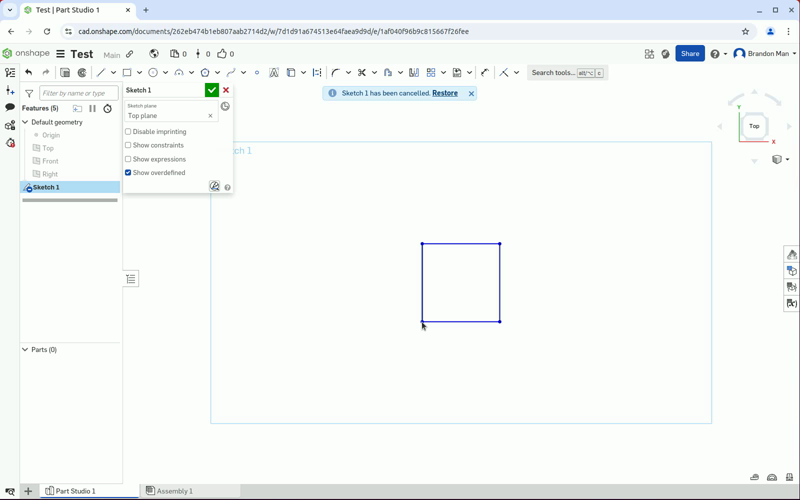
key(l)
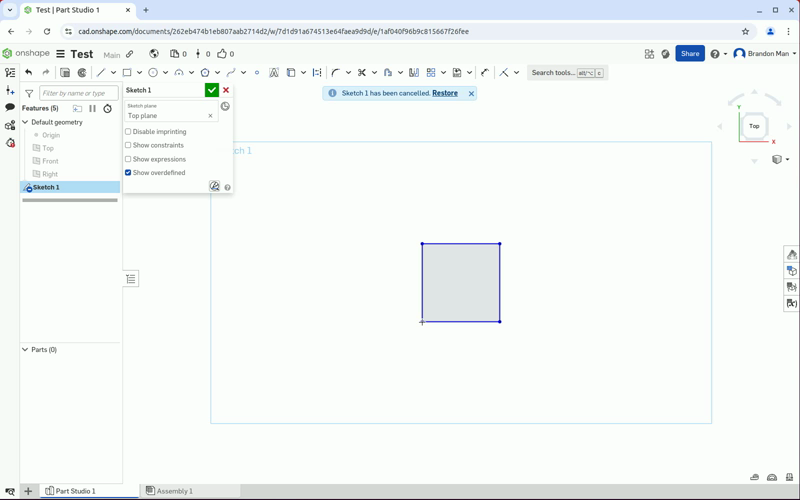
key_down(shift)
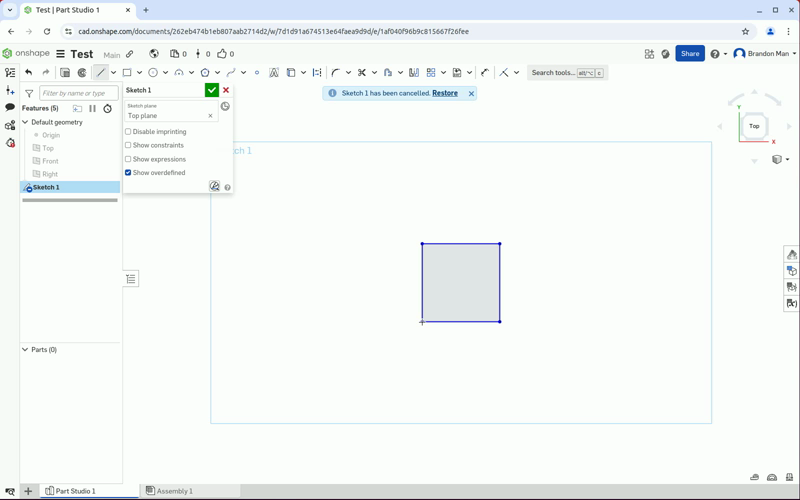
mouse_move(436, 306)
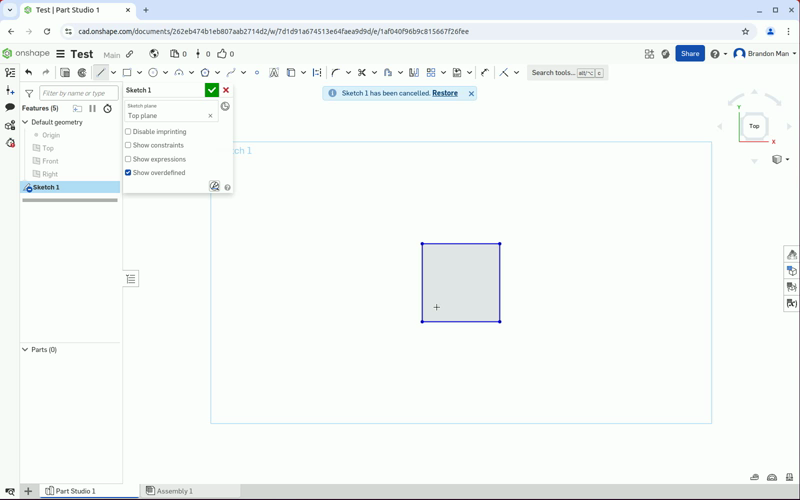
click(436, 306)
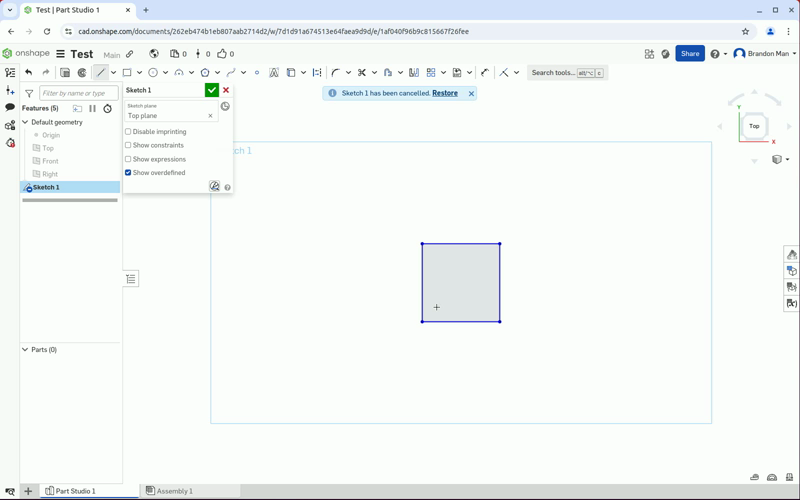
key_up(shift)
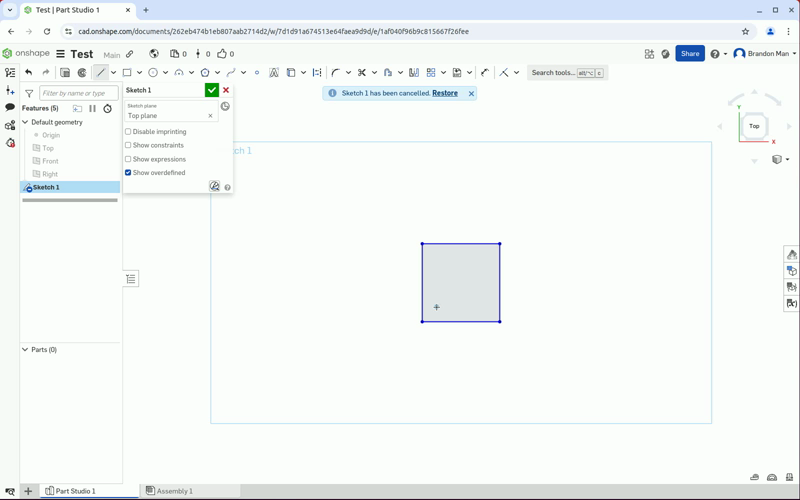
key_down(shift)
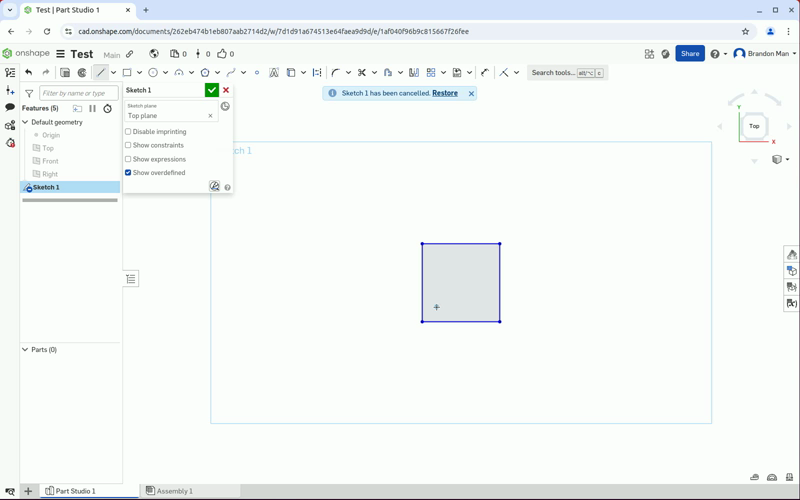
mouse_move(466, 306)
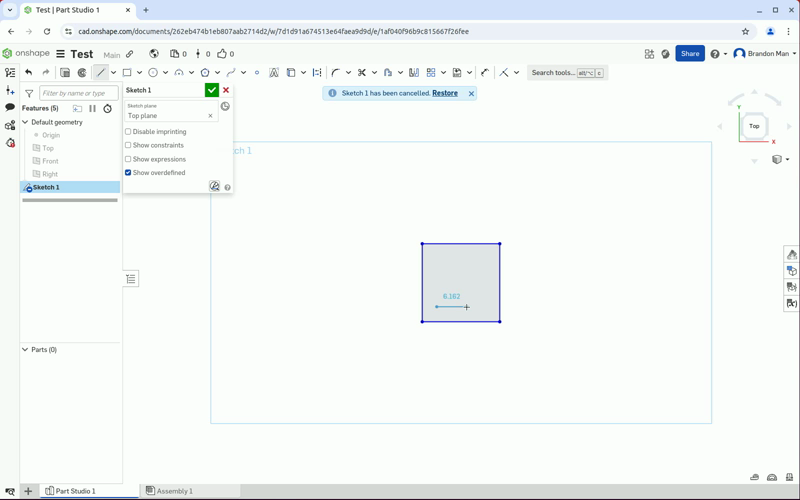
mouse_move(485, 306)
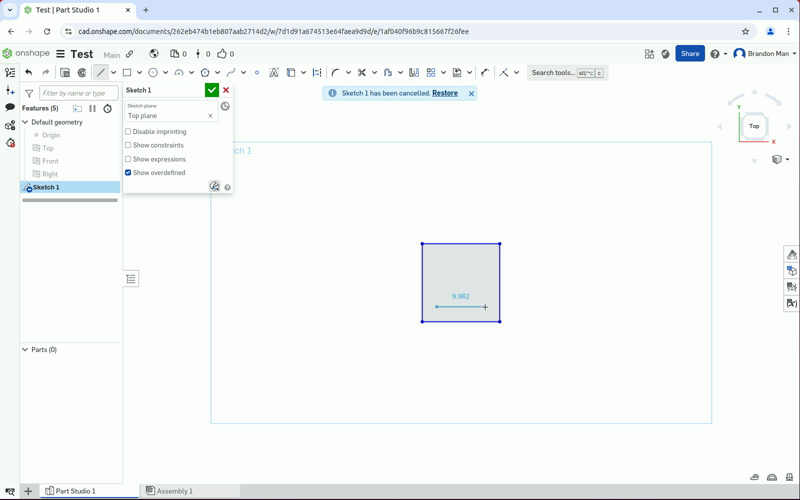
click(485, 306)
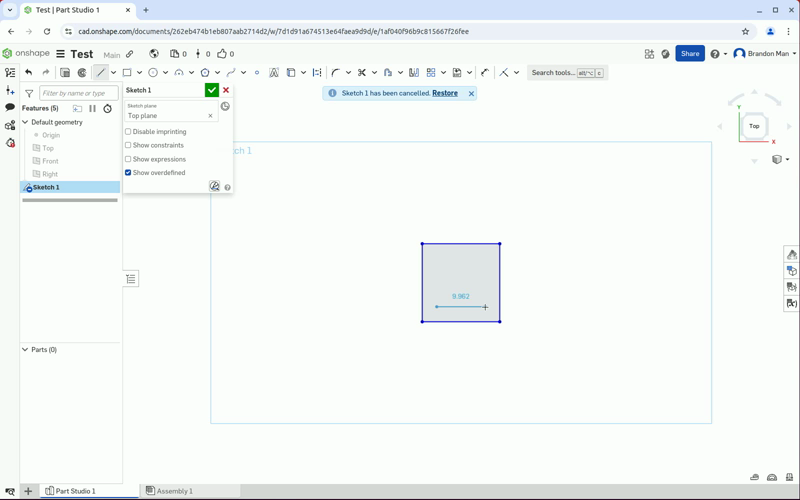
key_up(shift)
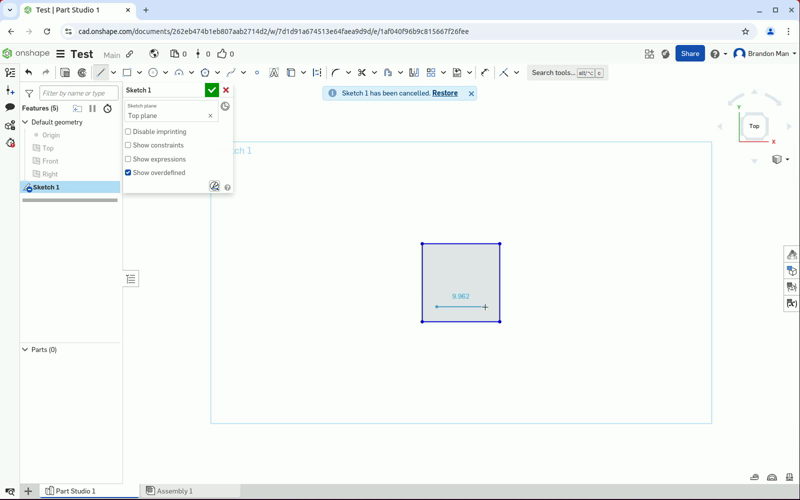
key_down(shift)
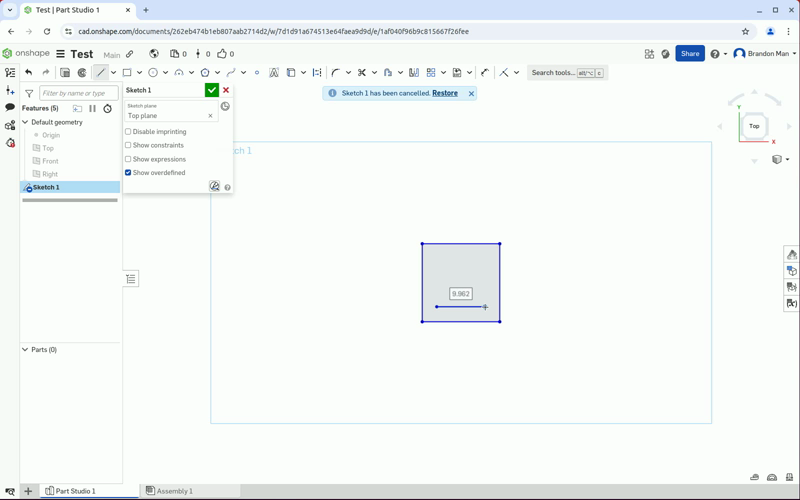
mouse_move(515, 306)
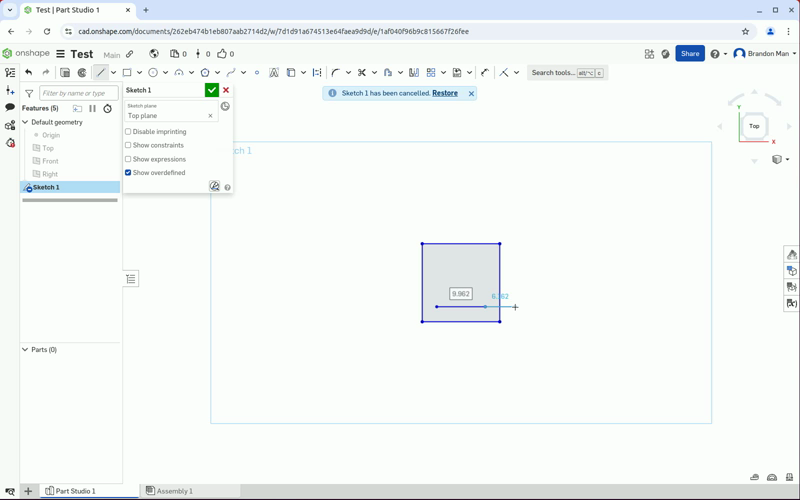
mouse_move(485, 258)
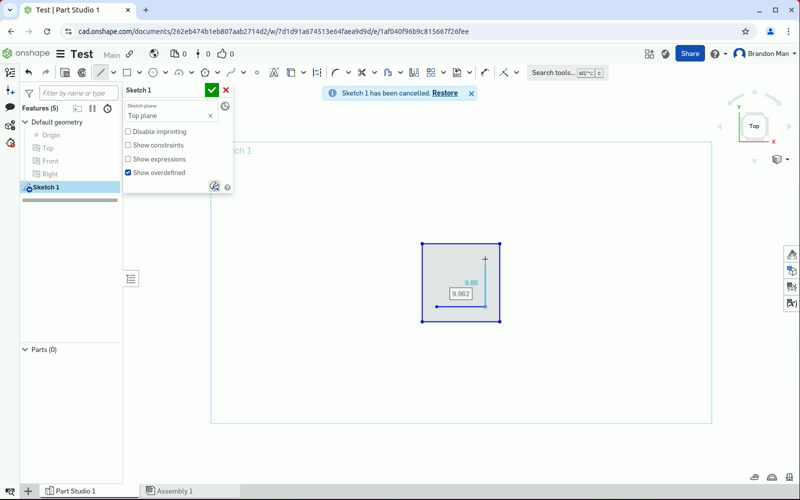
click(485, 258)
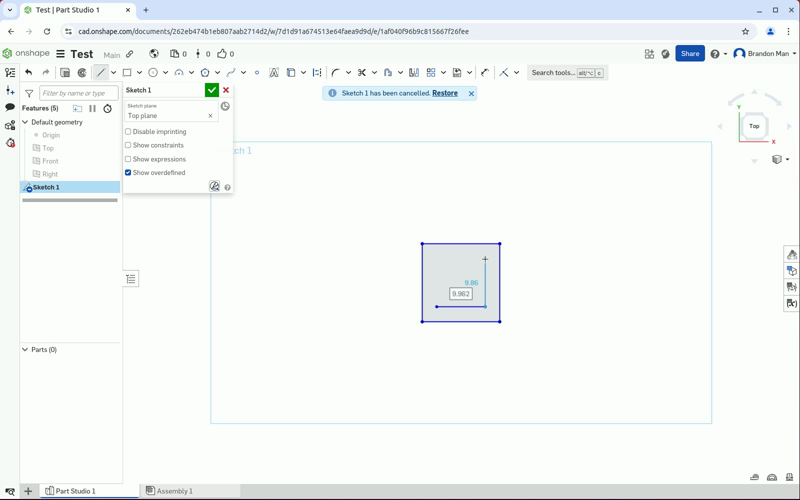
key_up(shift)
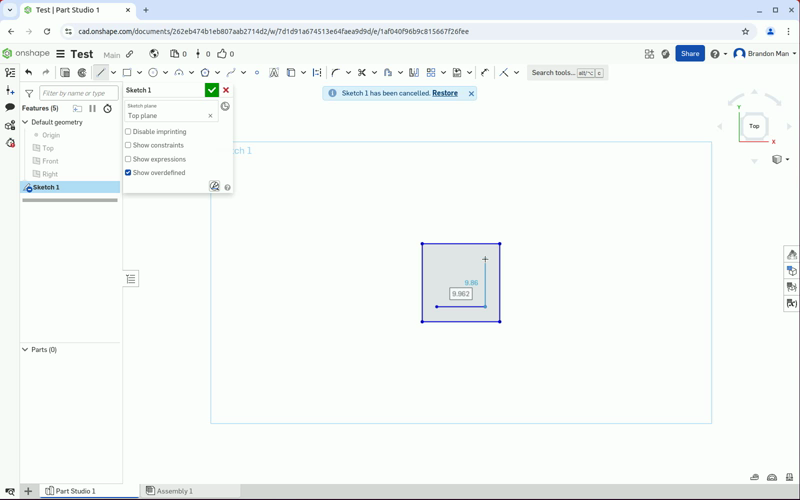
key_down(shift)
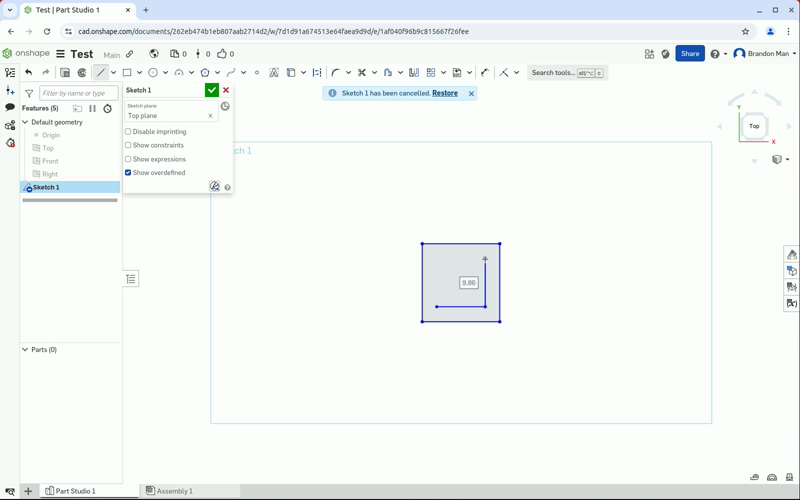
mouse_move(515, 258)
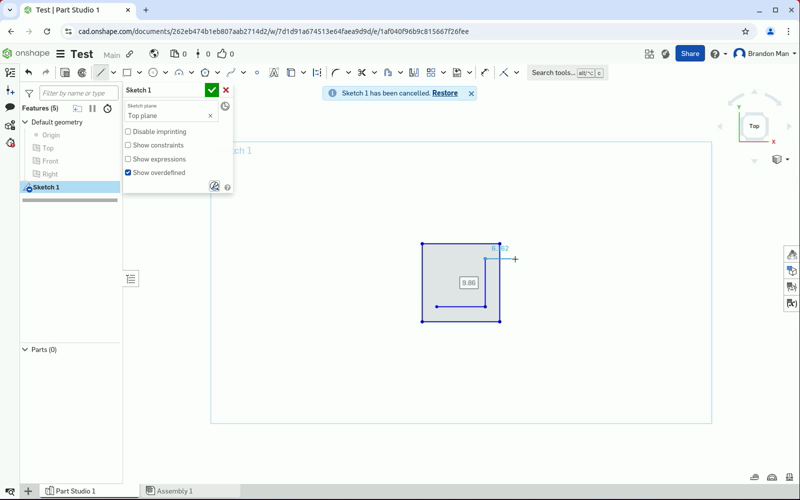
mouse_move(436, 258)
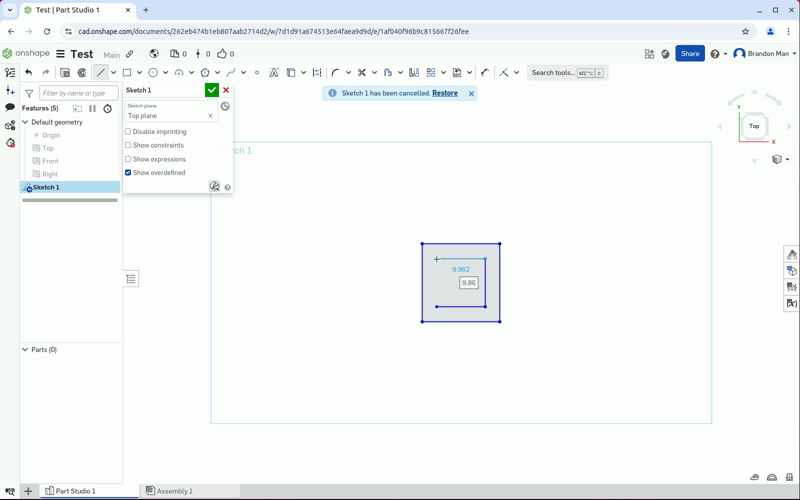
click(436, 258)
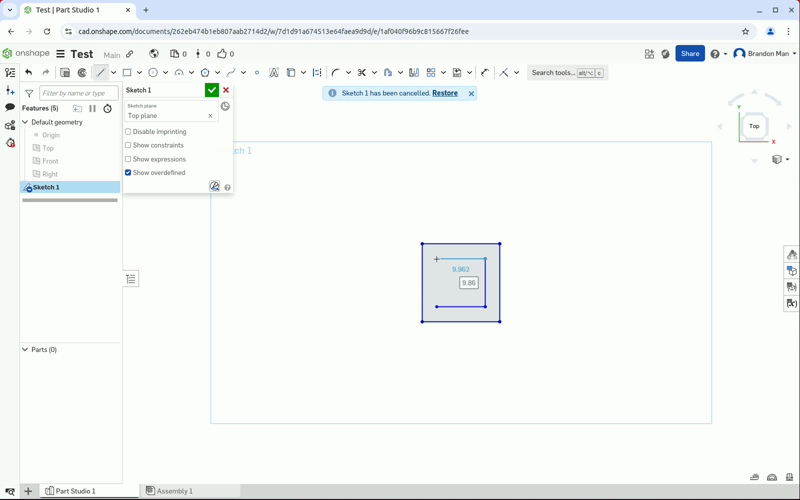
key_up(shift)
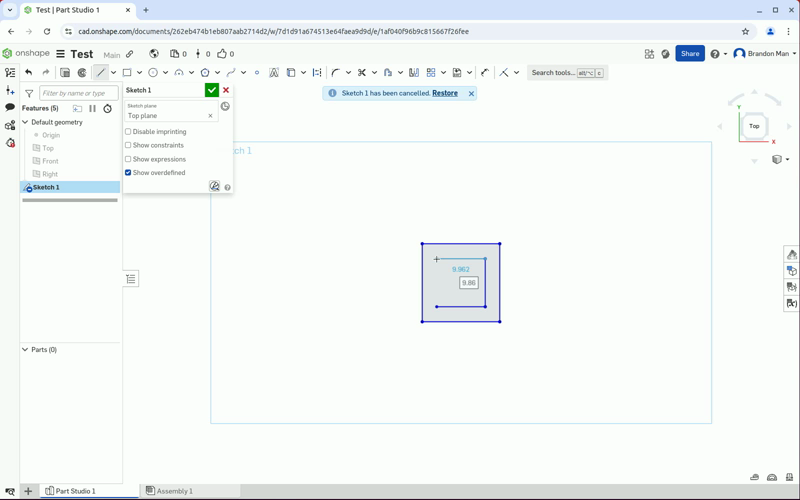
mouse_move(466, 258)
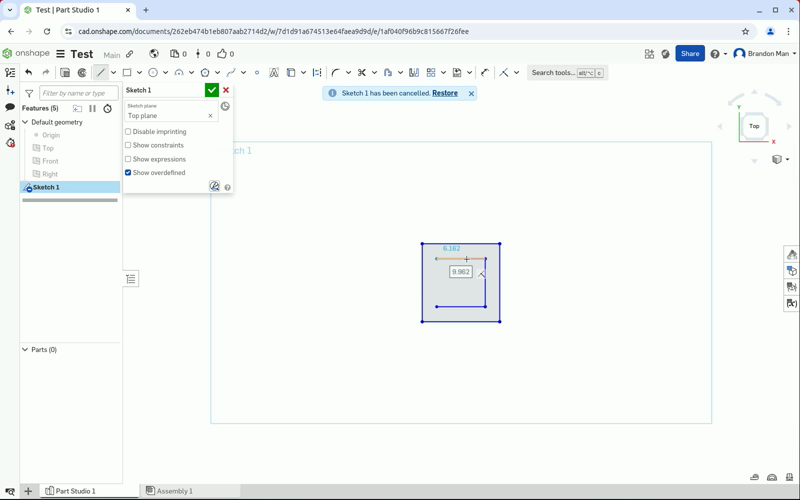
key_down(shift)
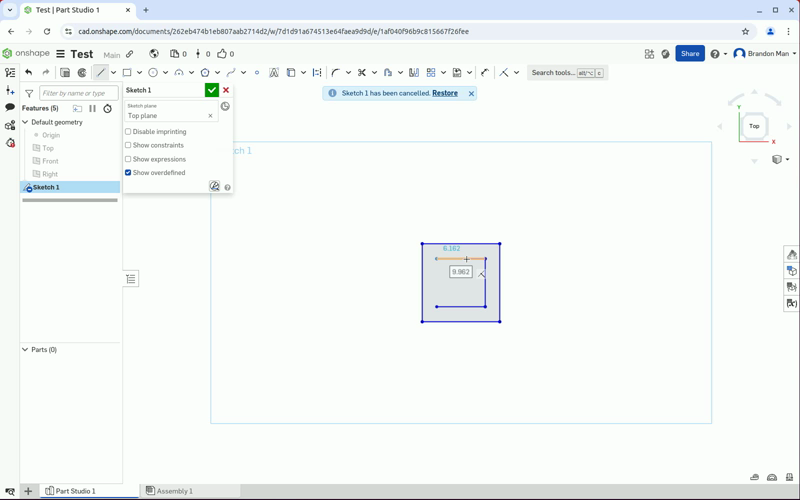
mouse_move(436, 306)
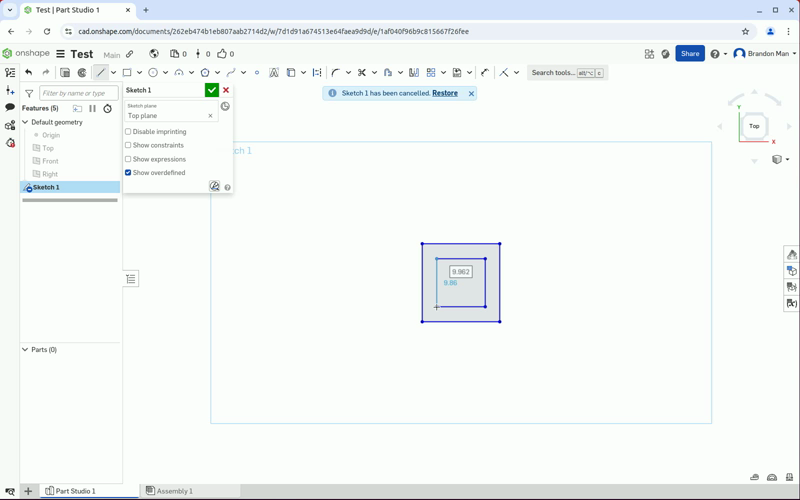
key_up(shift)
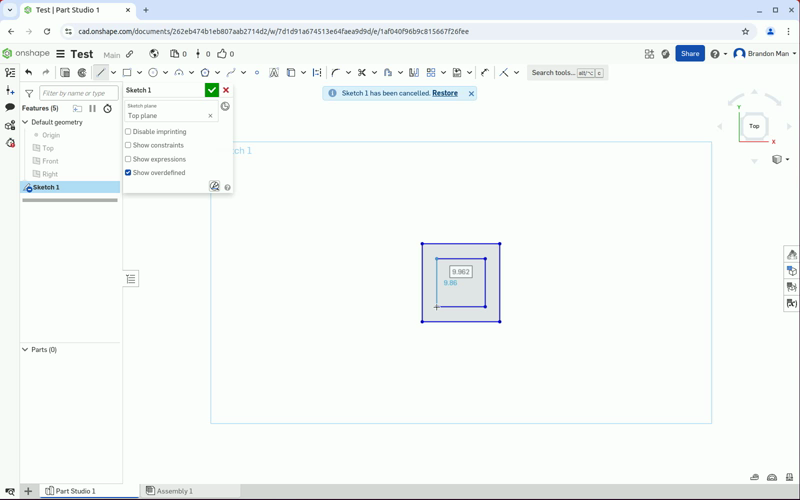
click(436, 306)
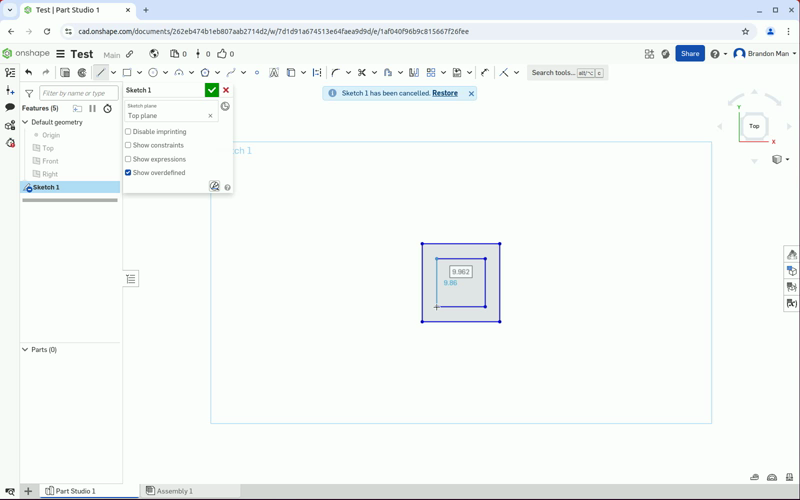
key(esc)
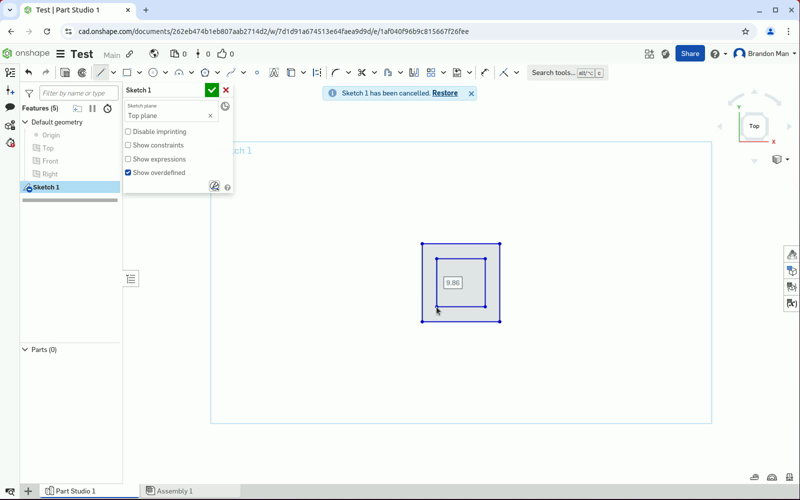
mouse_move(440, 248)
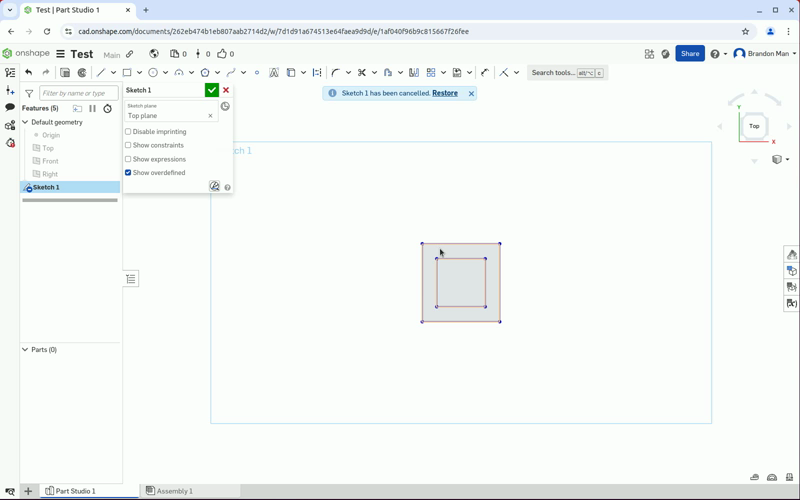
click(440, 248)
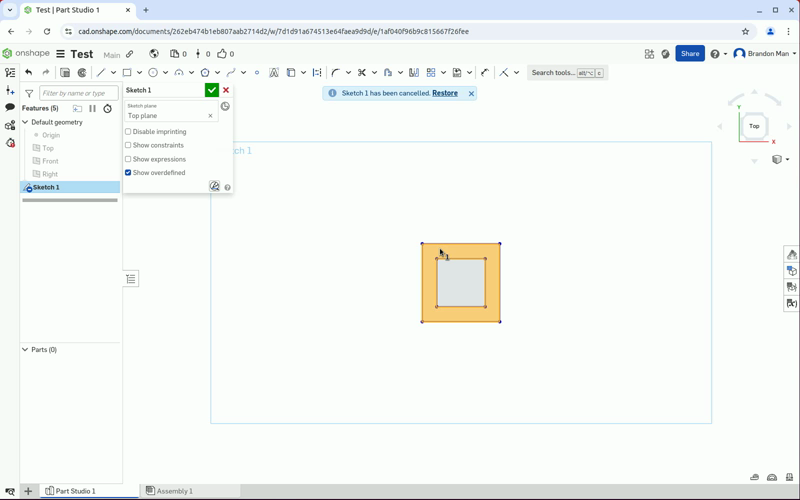
mouse_move(73, 352)
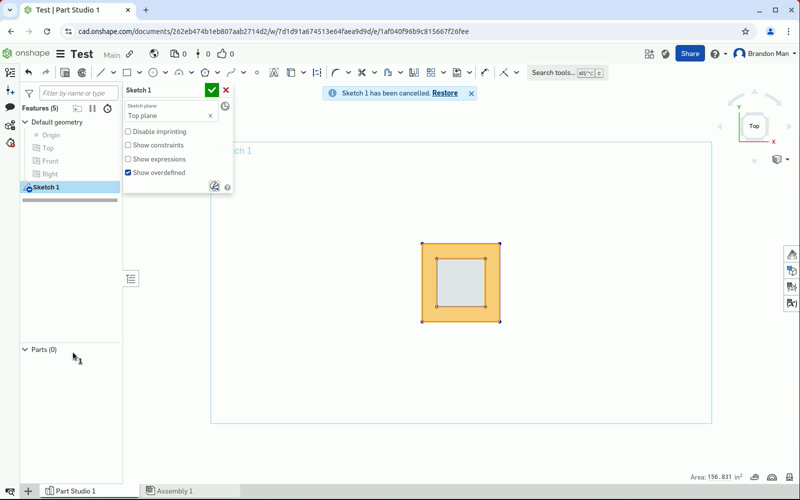
key(shift+y)
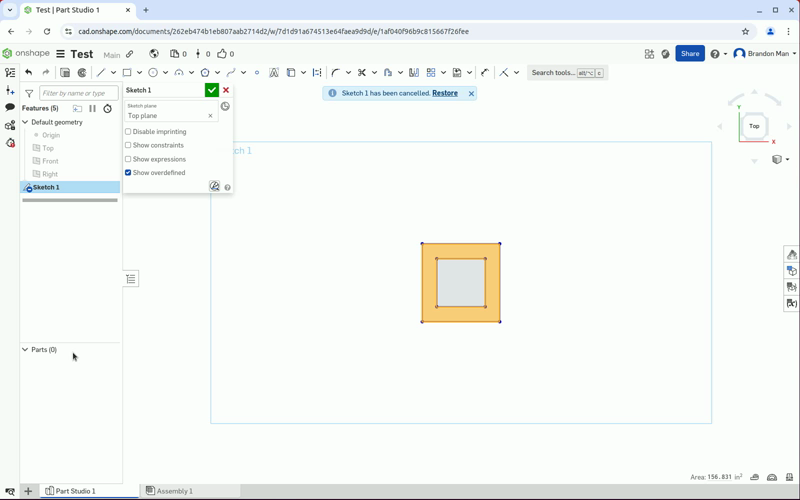
key(shift+e)
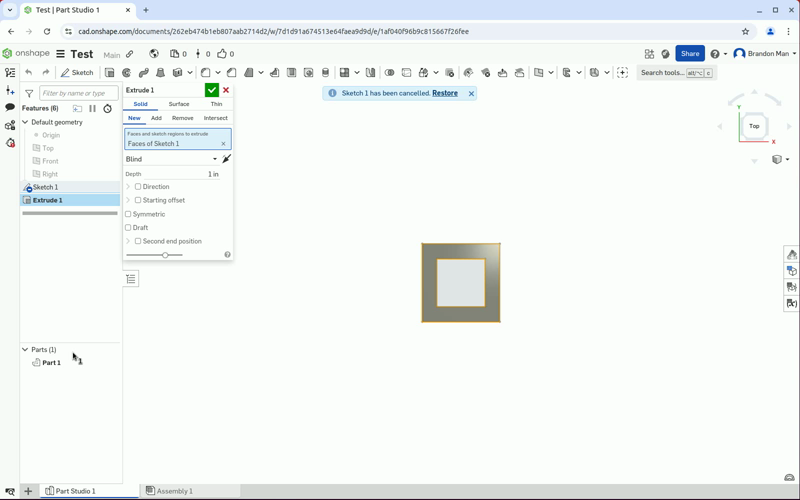
mouse_move(143, 106)
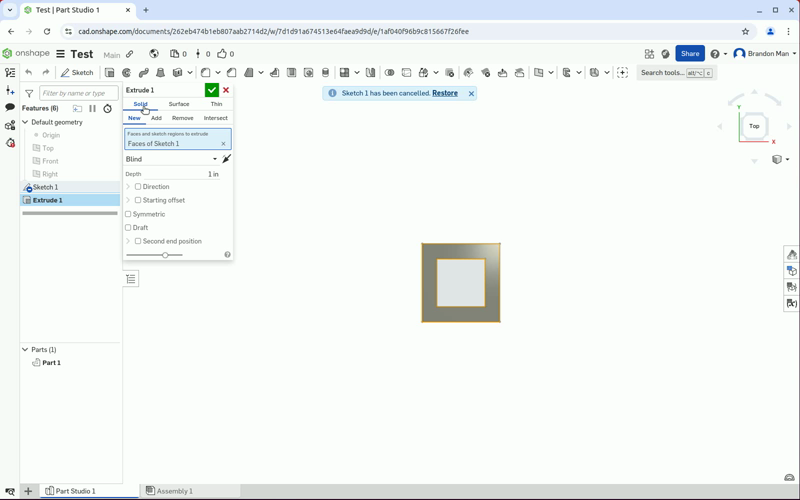
click(143, 106)
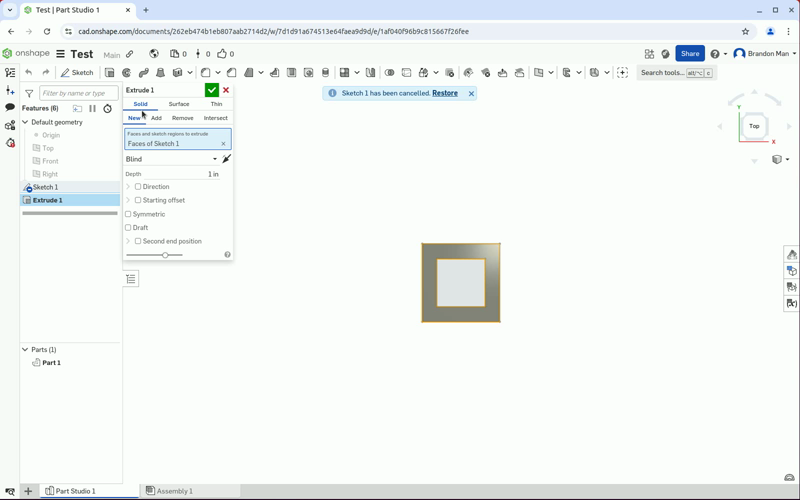
mouse_move(137, 120)
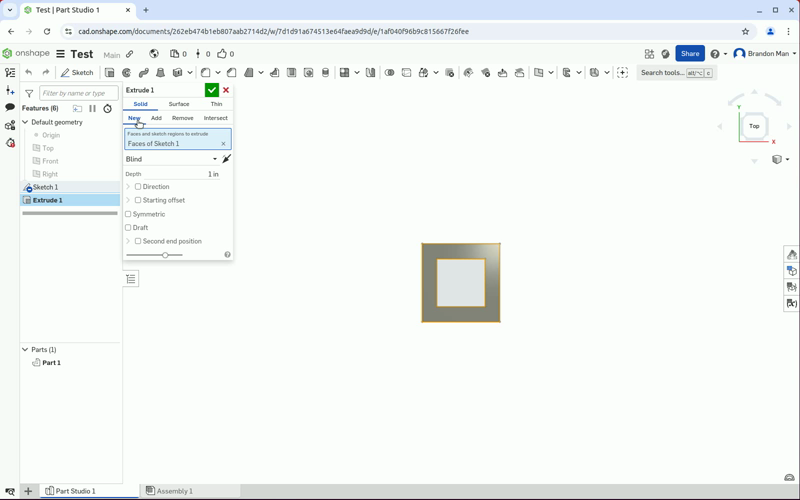
click(137, 120)
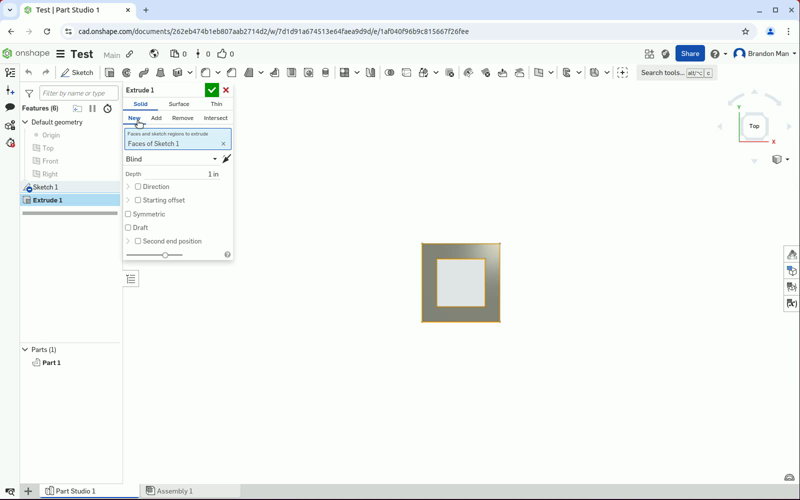
key(tab, 4)
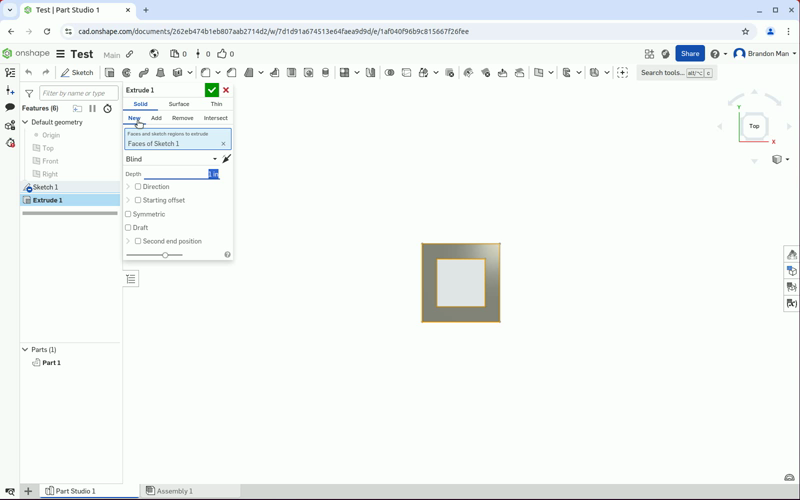
text(19.257)
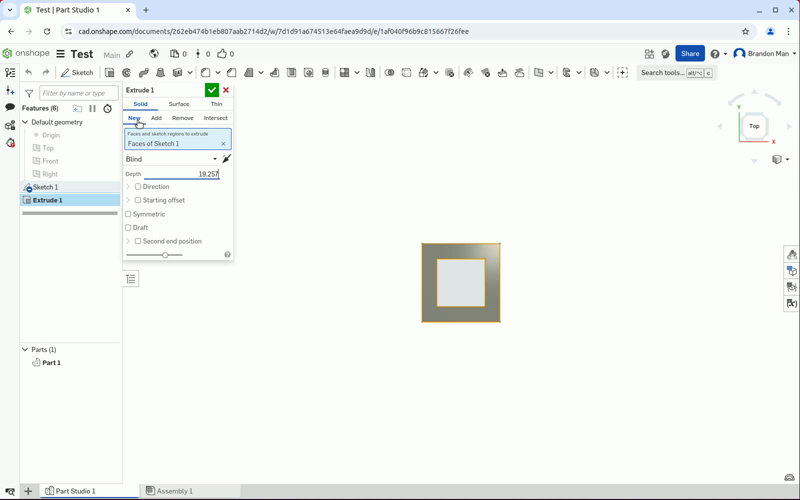
key(enter)
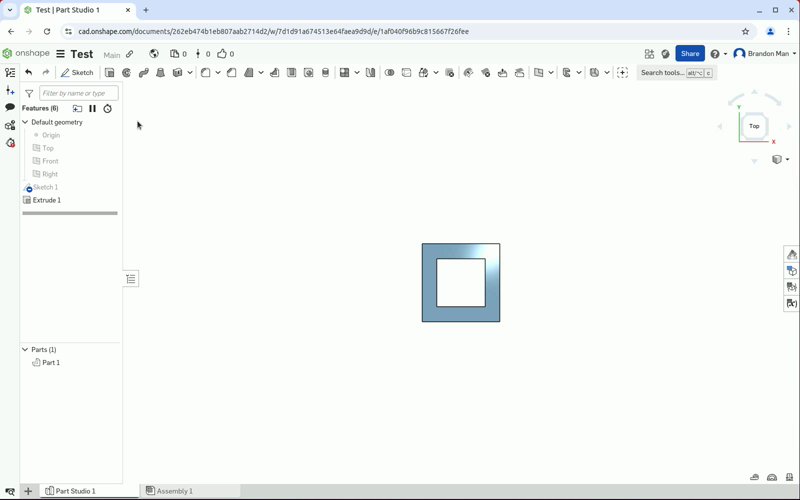
key(shift+h)
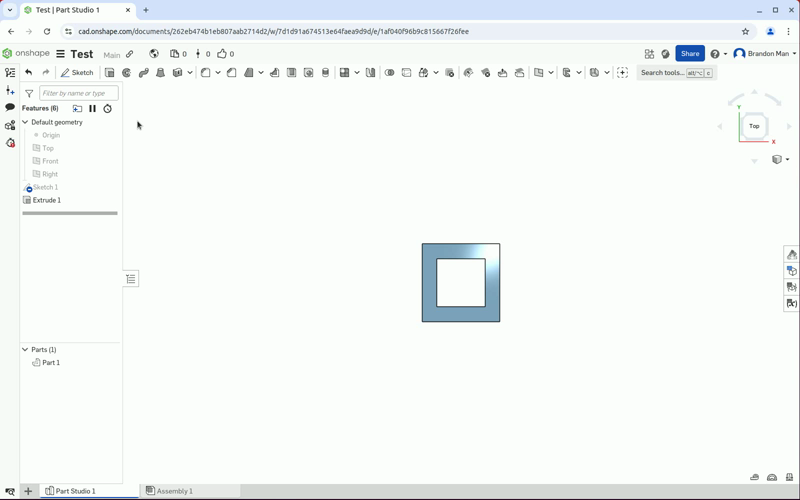
key(shift+h)
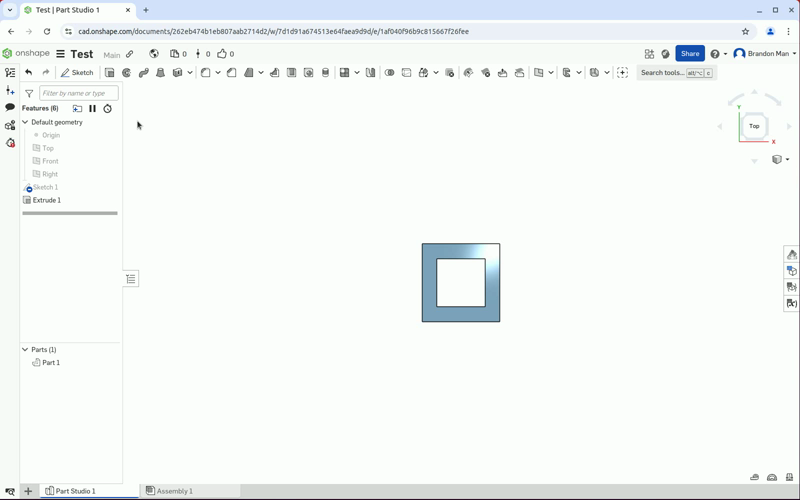
mouse_move(73, 189)
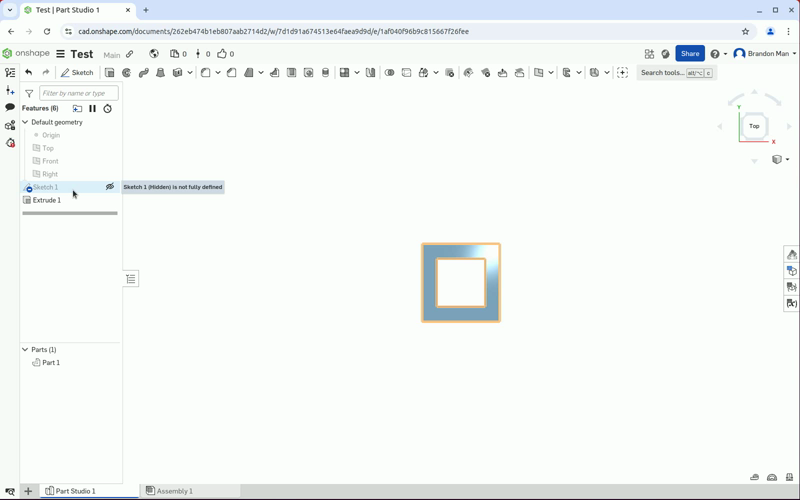
click(73, 189)
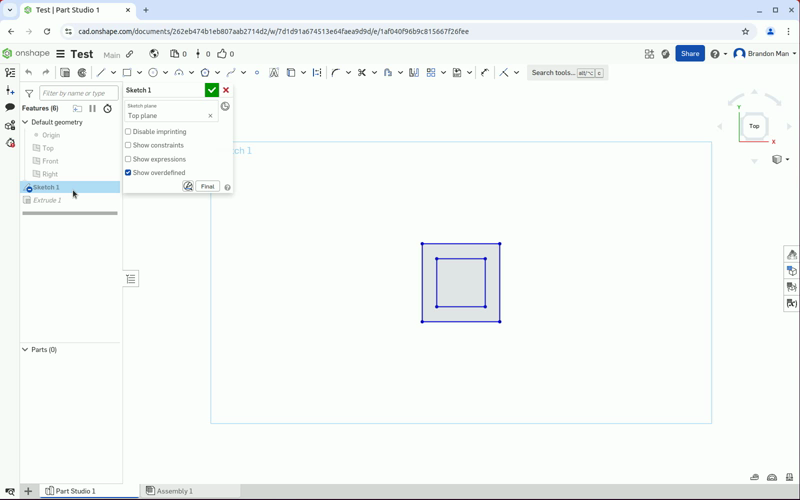
mouse_move(229, 92)
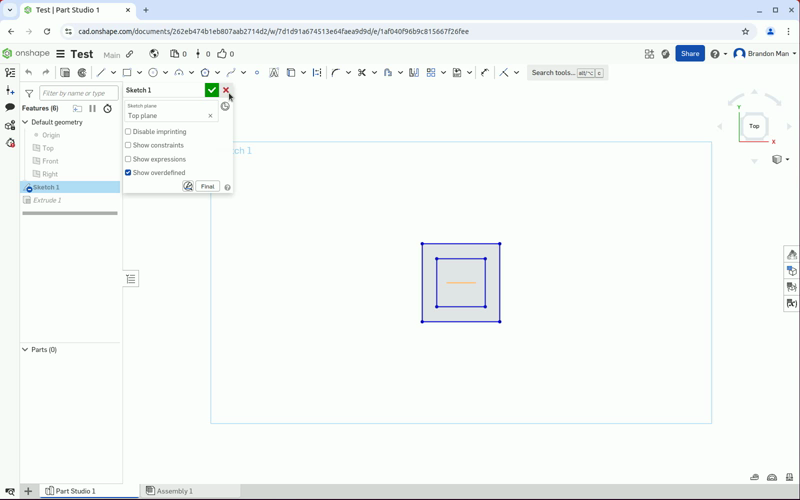
click(229, 92)
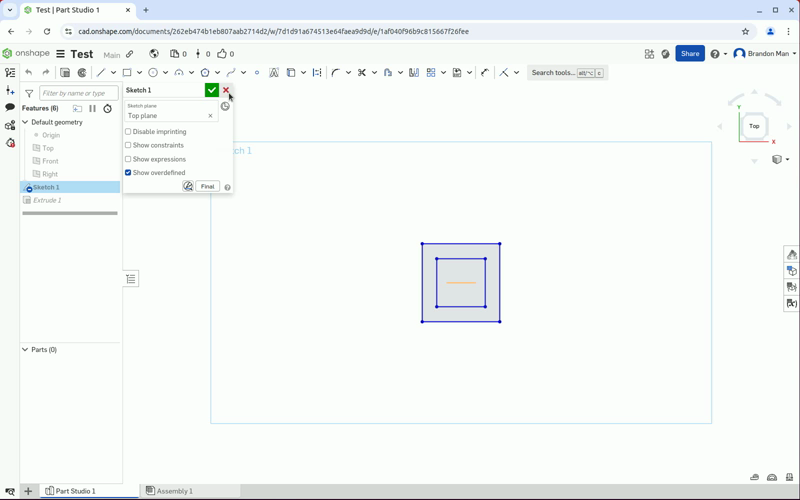
key(shift+s)
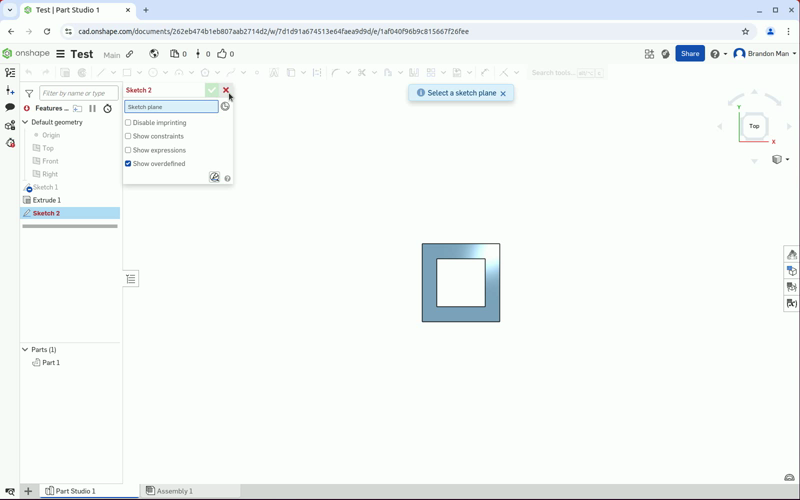
mouse_move(73, 150)
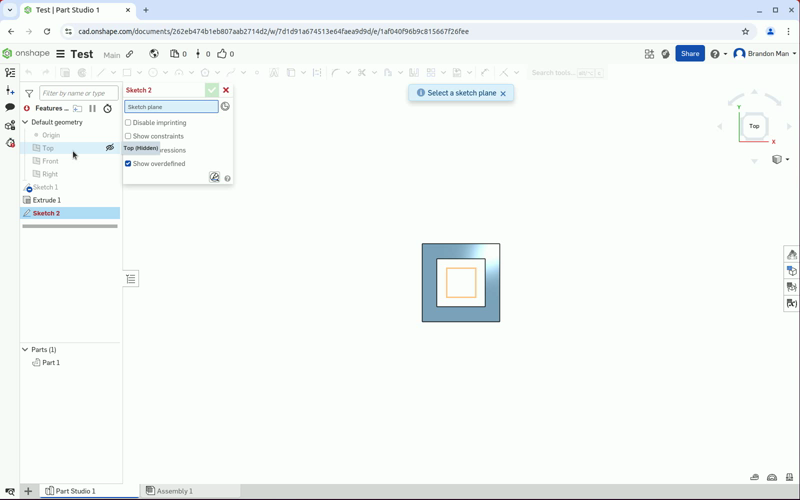
click(73, 150)
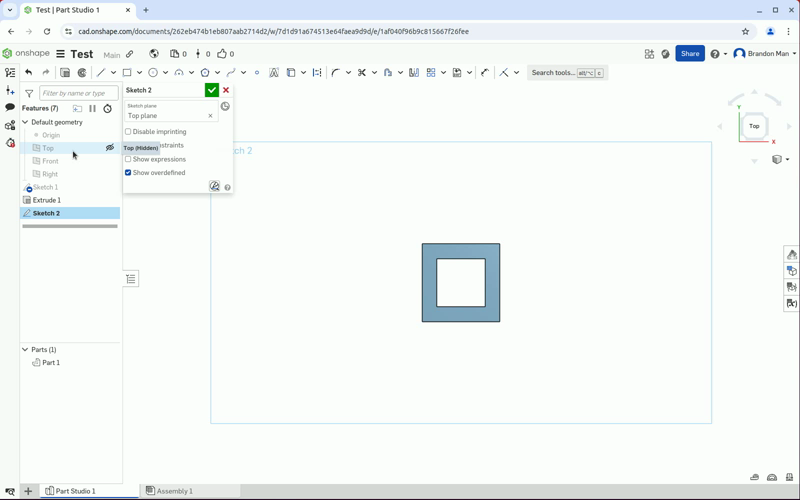
mouse_move(73, 352)
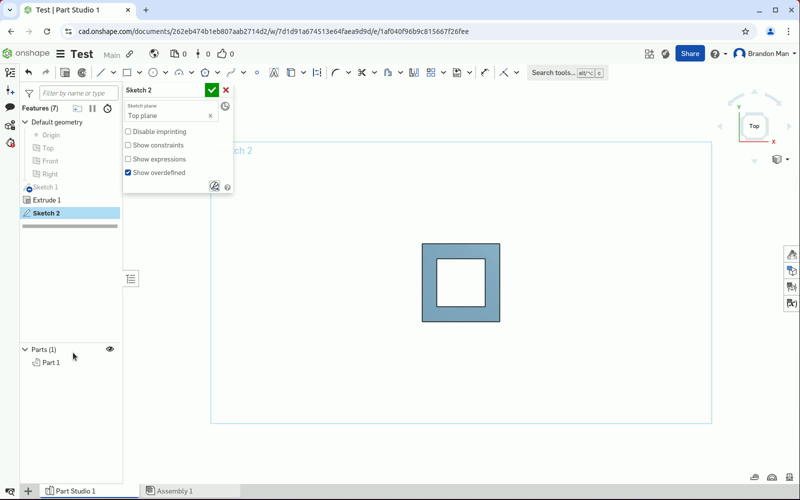
key(y)
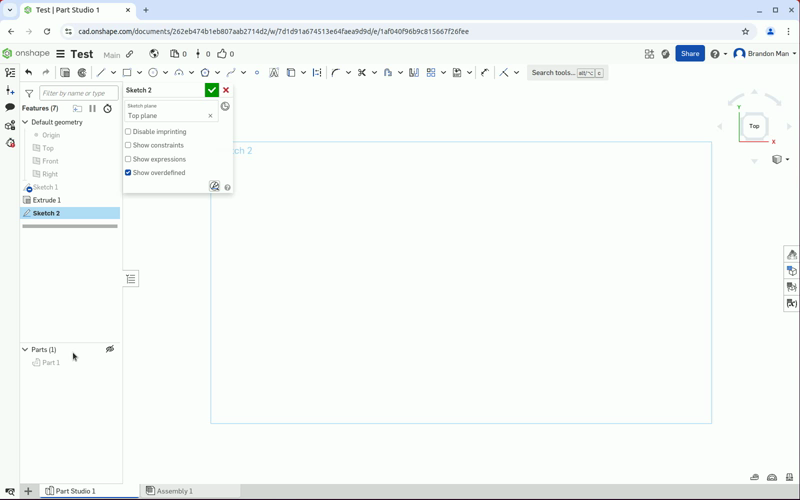
key(l)
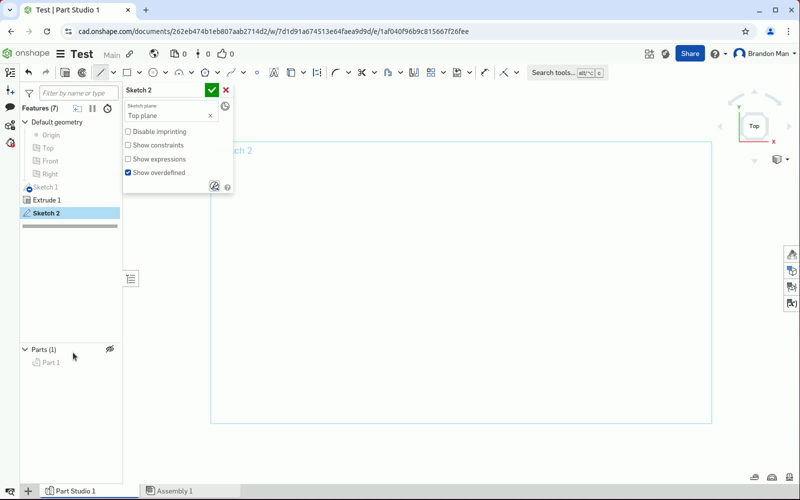
key_down(shift)
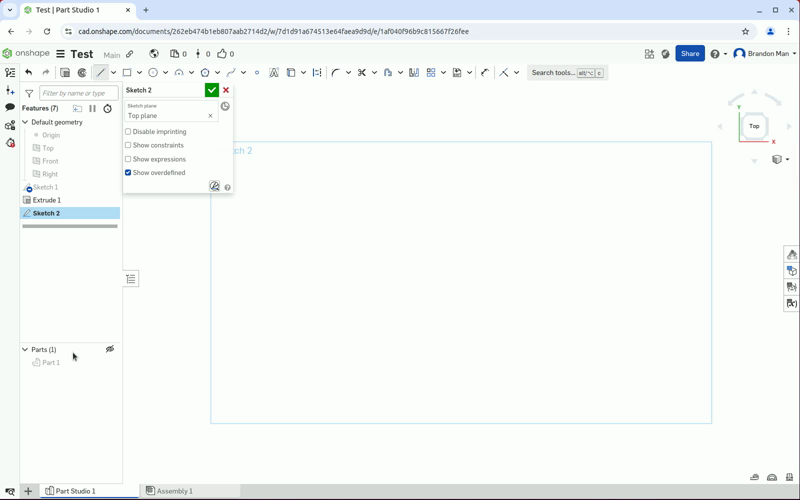
mouse_move(437, 306)
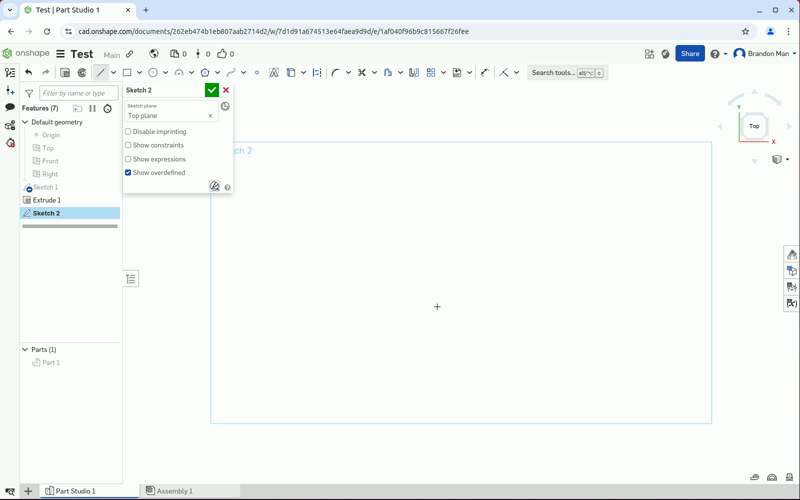
click(437, 306)
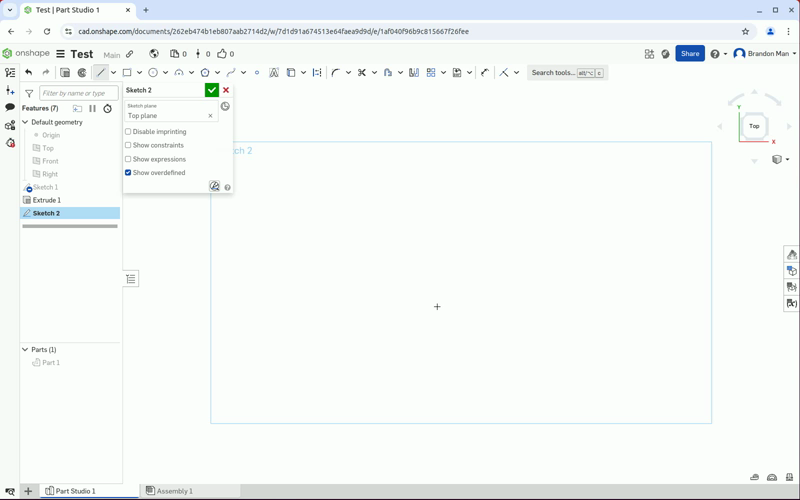
key_up(shift)
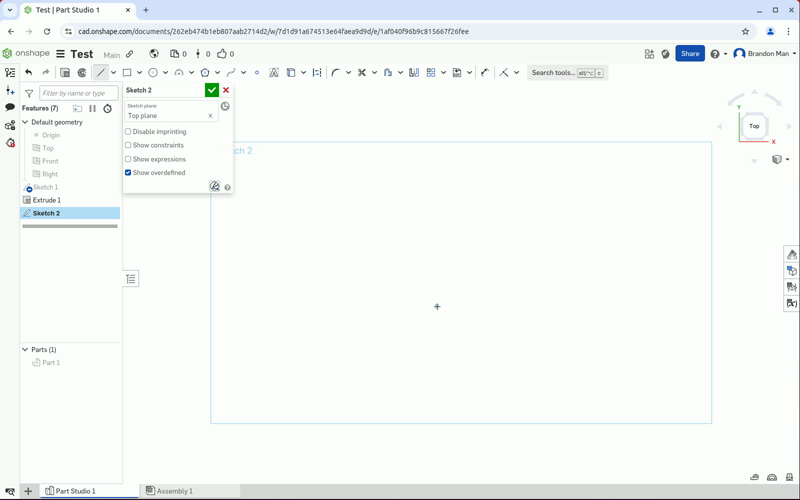
key_down(shift)
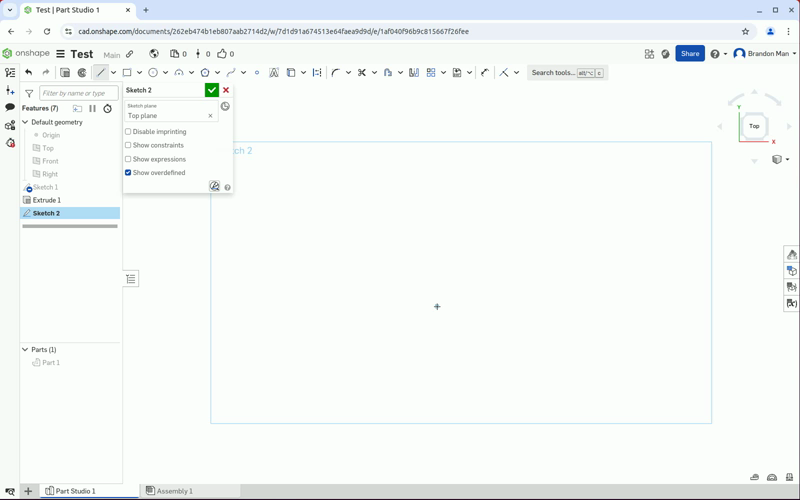
mouse_move(467, 306)
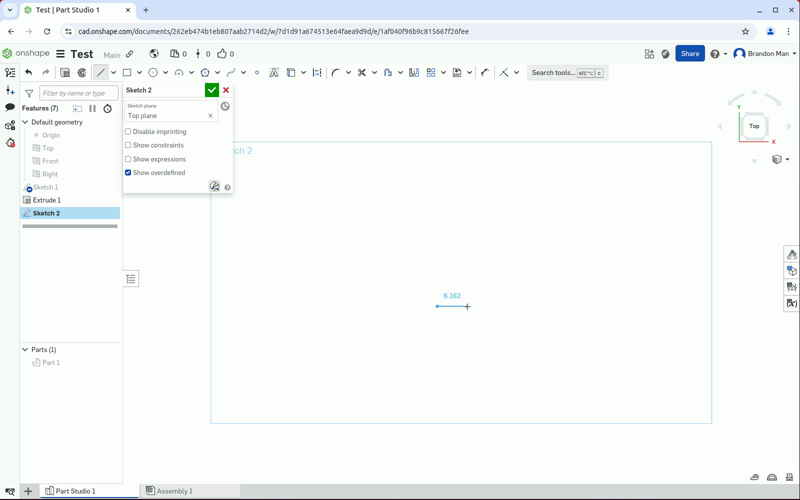
mouse_move(484, 306)
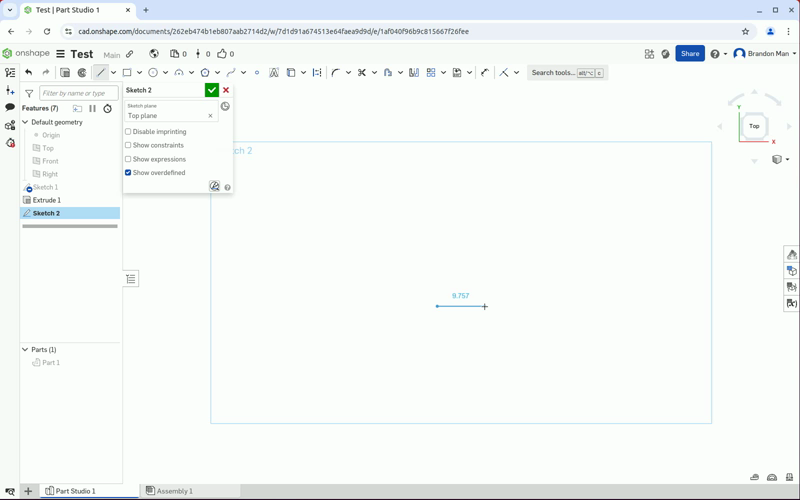
click(484, 306)
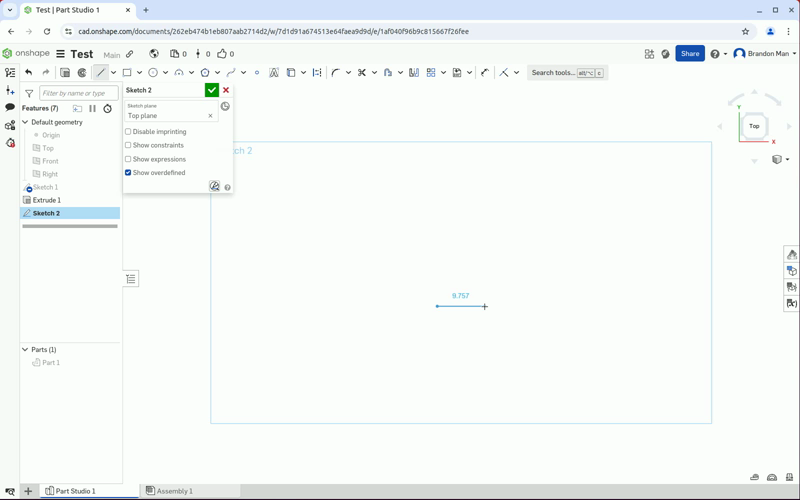
key_up(shift)
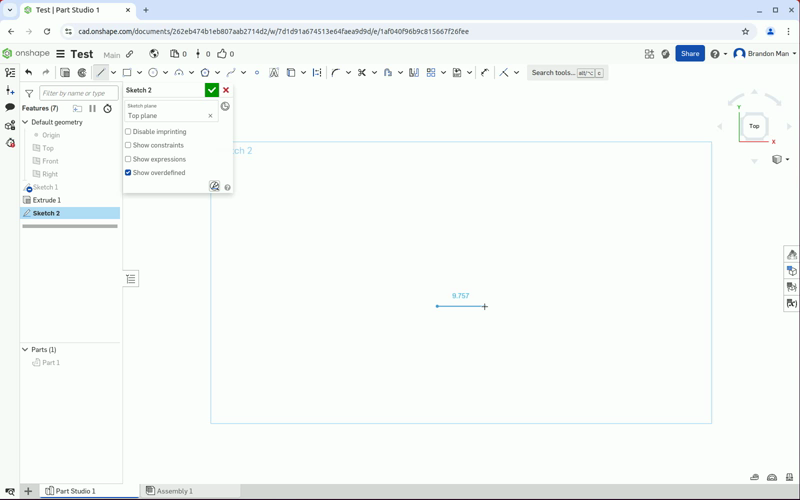
key_down(shift)
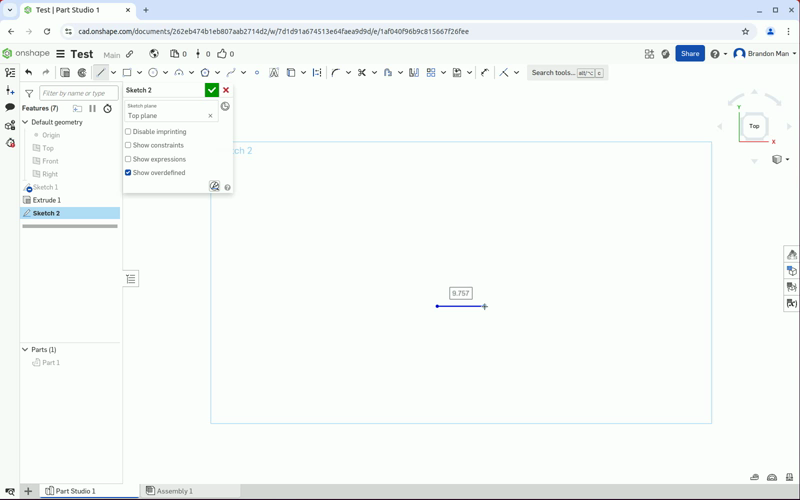
mouse_move(514, 306)
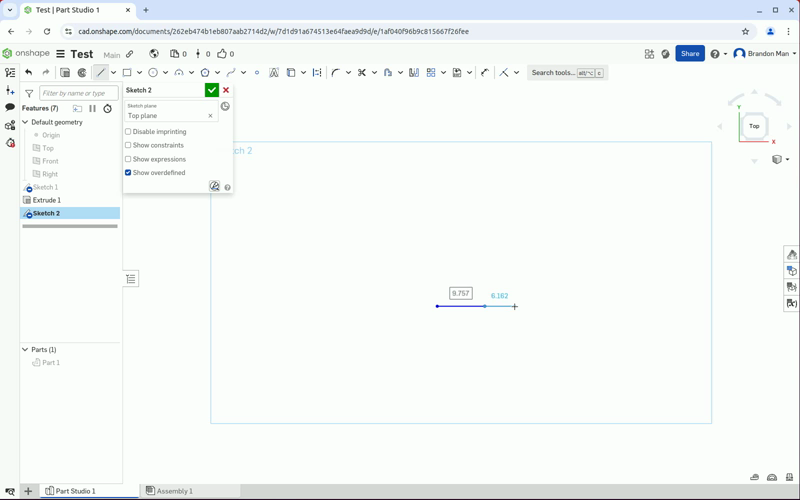
mouse_move(484, 258)
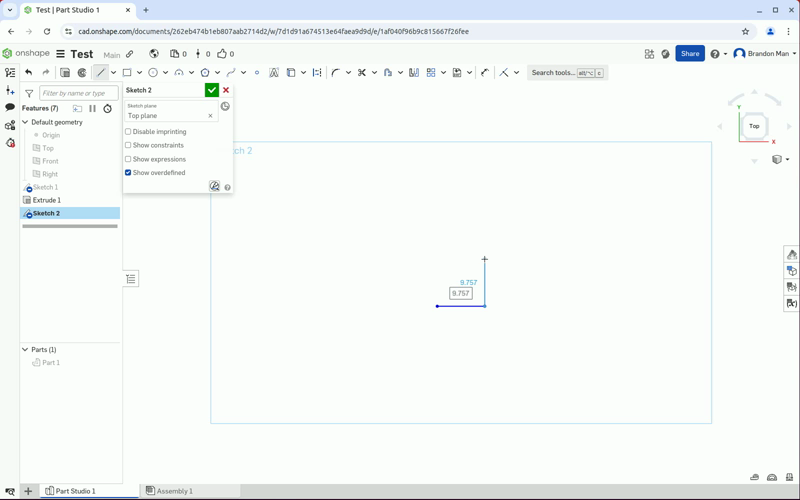
click(484, 258)
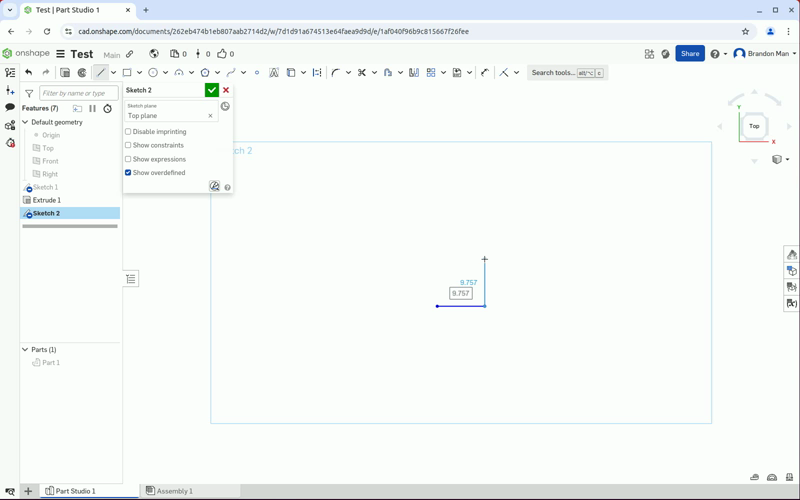
key_up(shift)
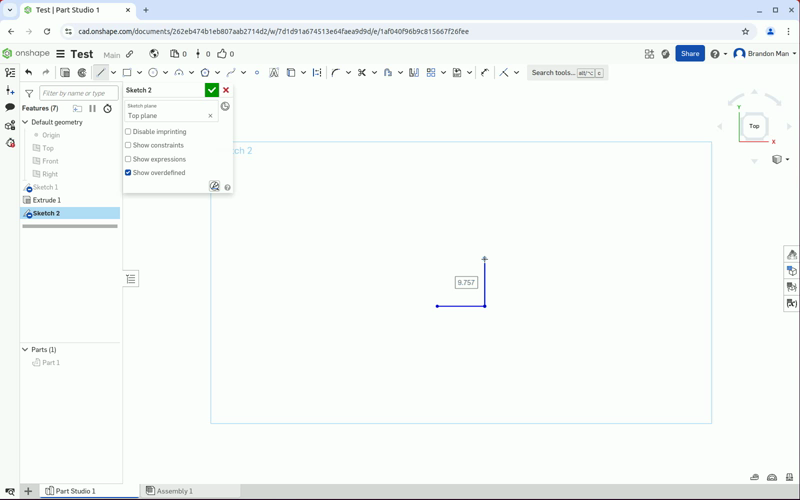
key_down(shift)
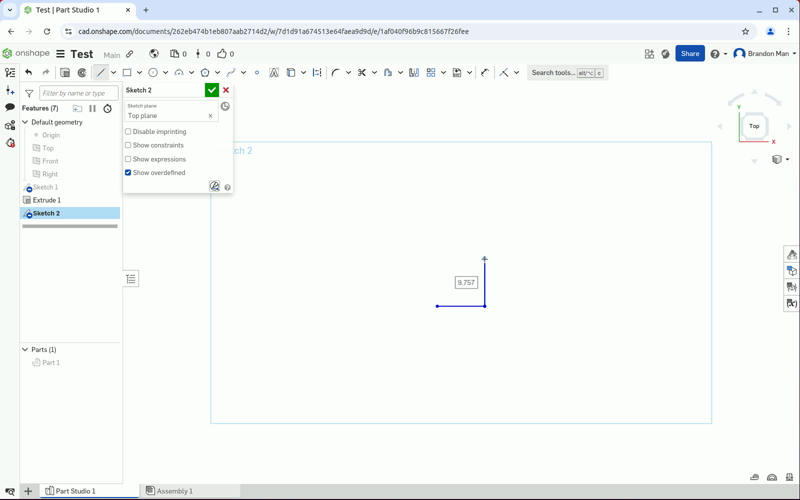
mouse_move(514, 258)
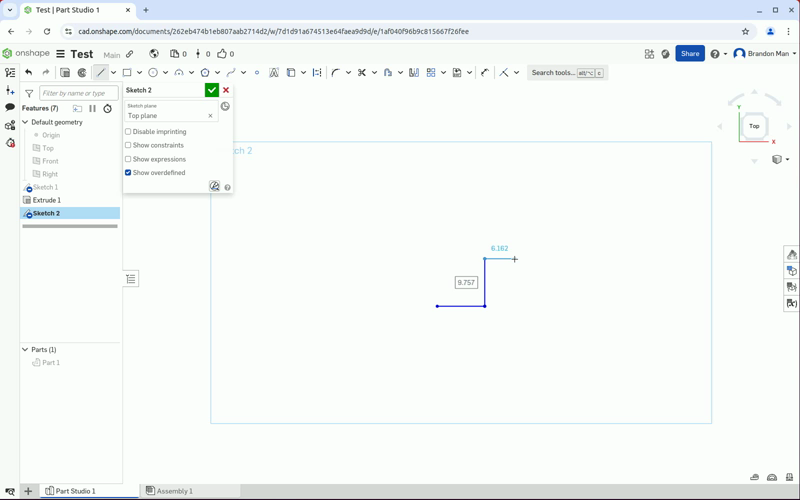
mouse_move(437, 258)
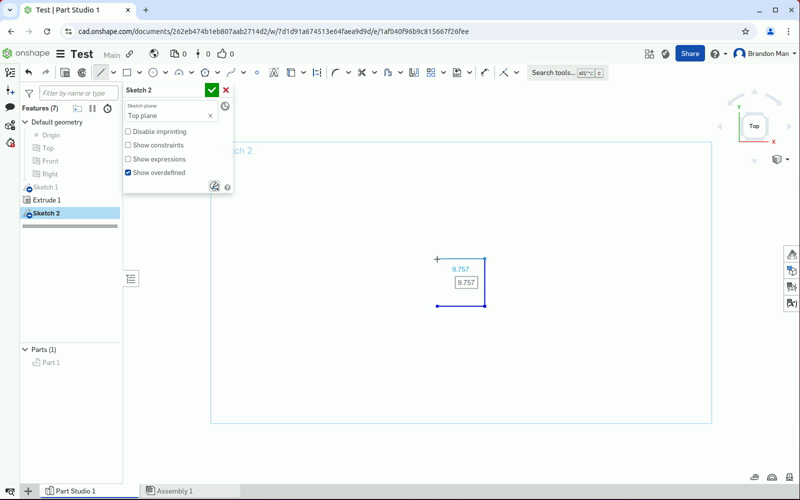
click(437, 258)
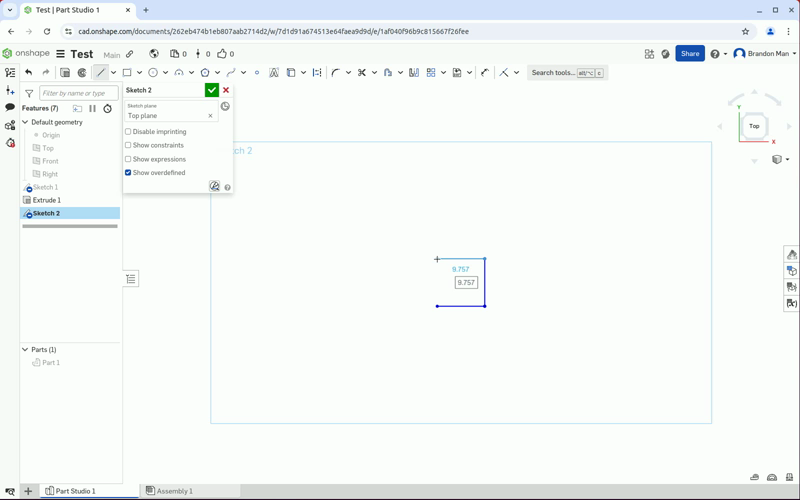
key_up(shift)
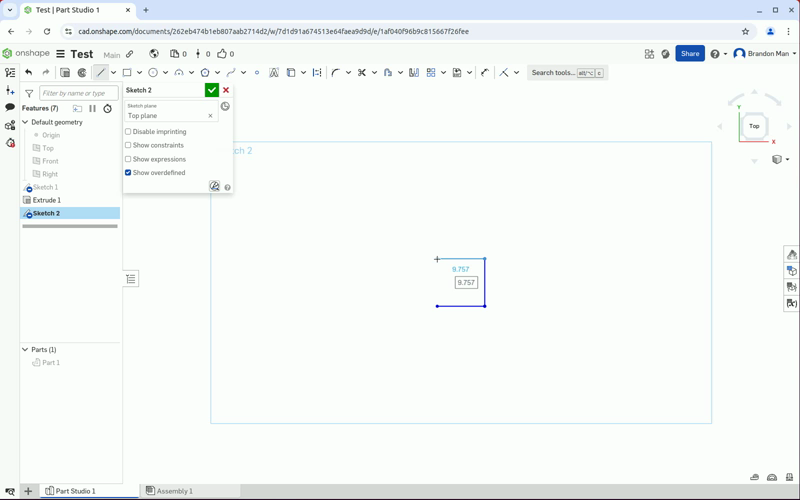
mouse_move(467, 258)
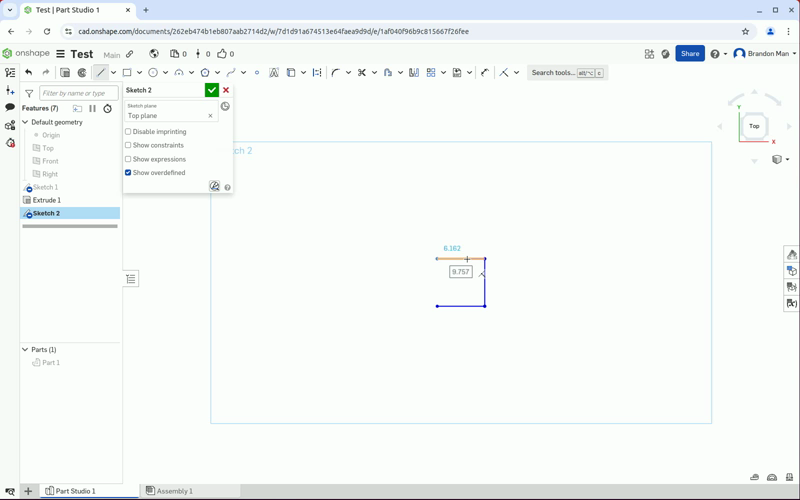
key_down(shift)
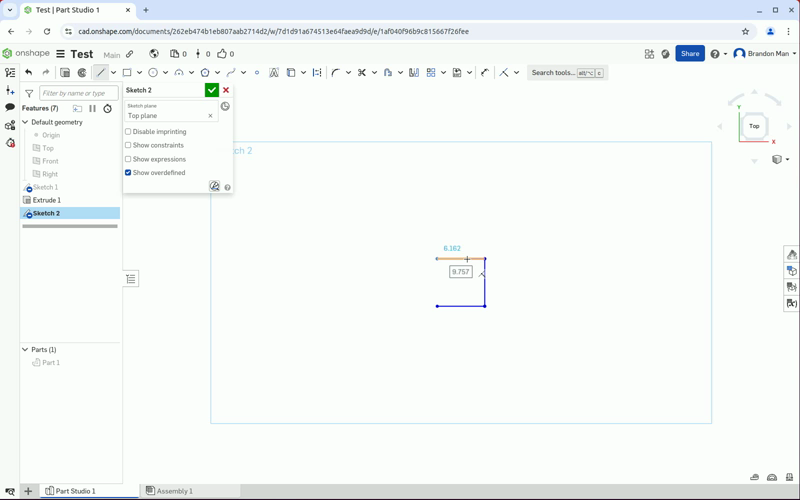
mouse_move(437, 306)
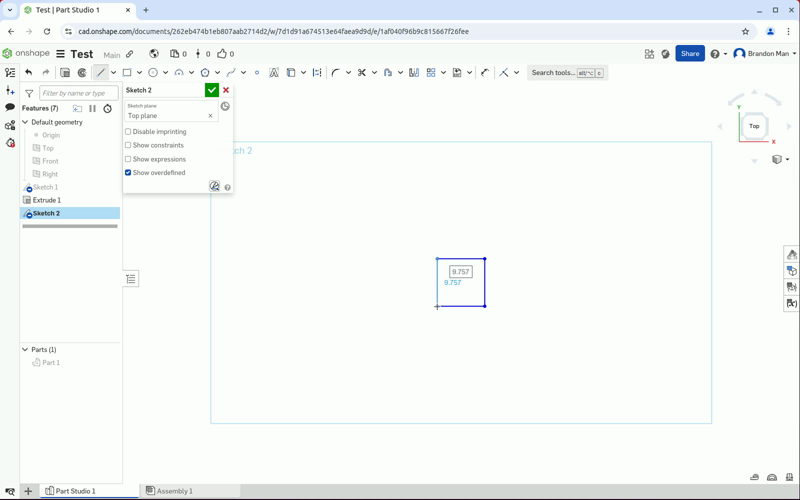
key_up(shift)
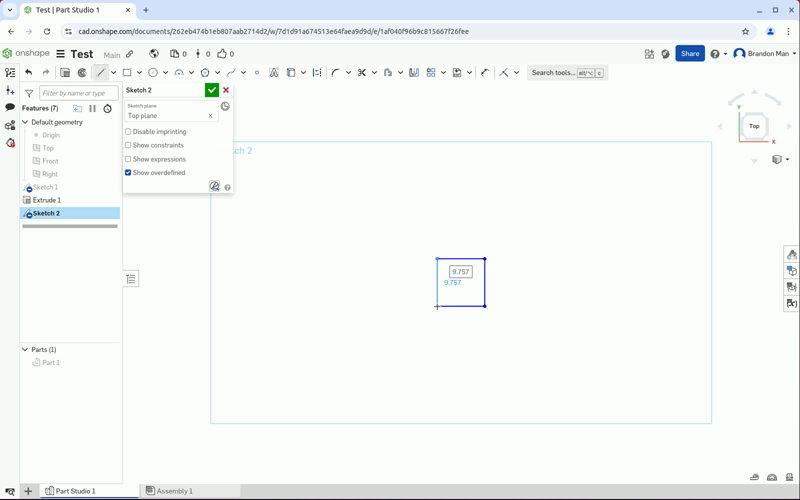
click(437, 306)
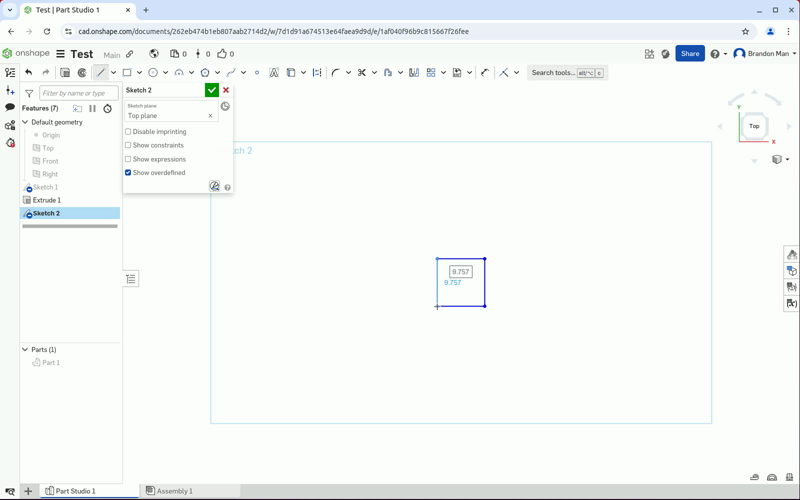
key(esc)
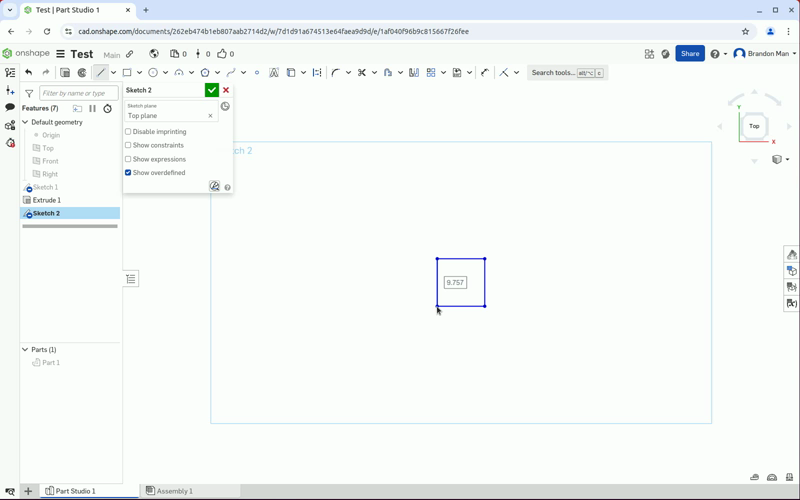
key(c)
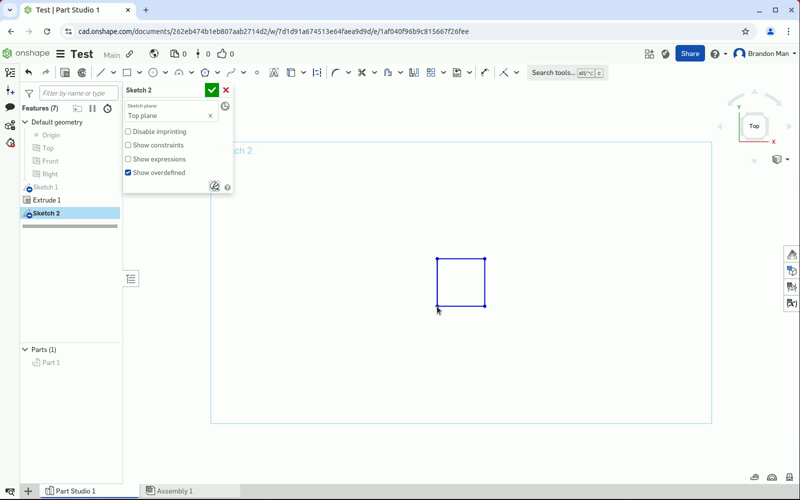
key_down(shift)
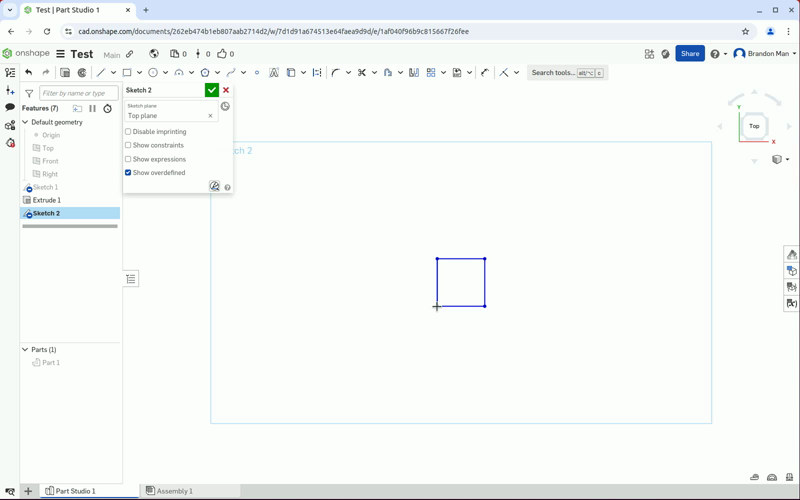
mouse_move(461, 282)
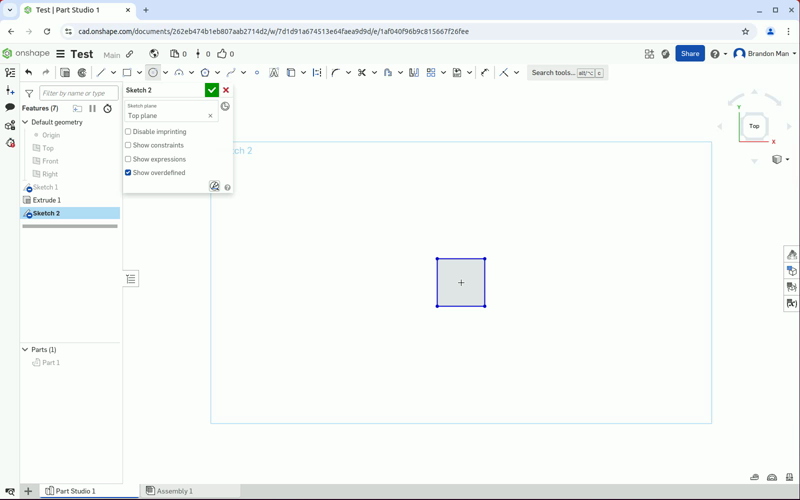
click(461, 282)
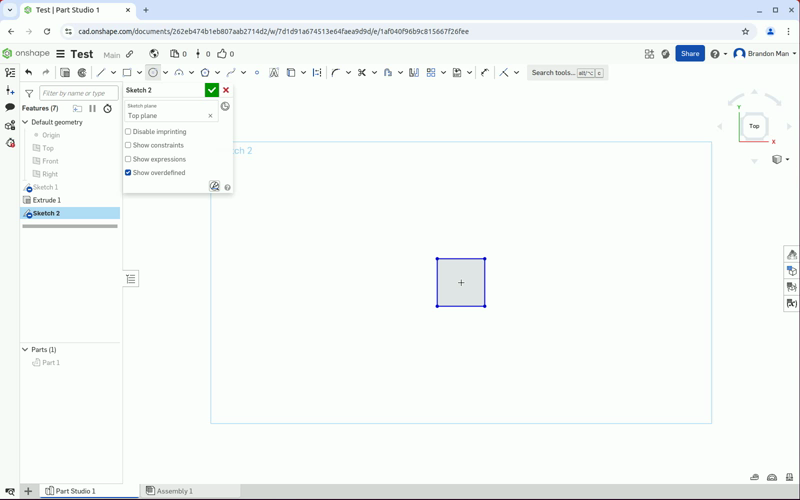
key_up(shift)
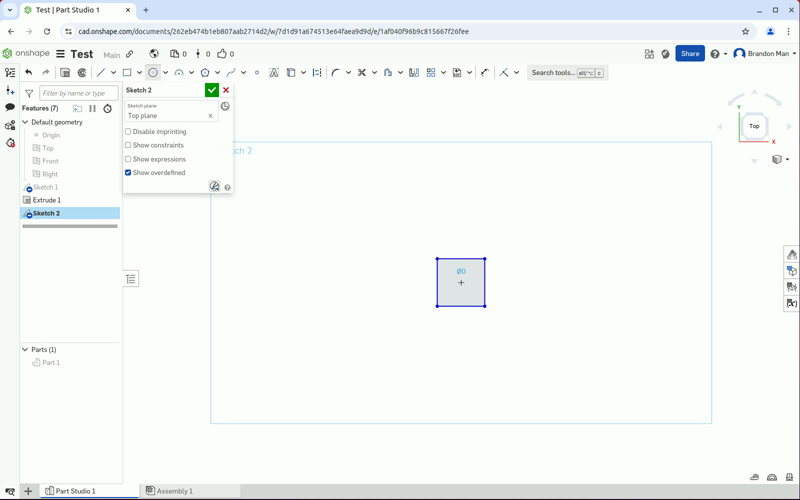
mouse_move(484, 282)
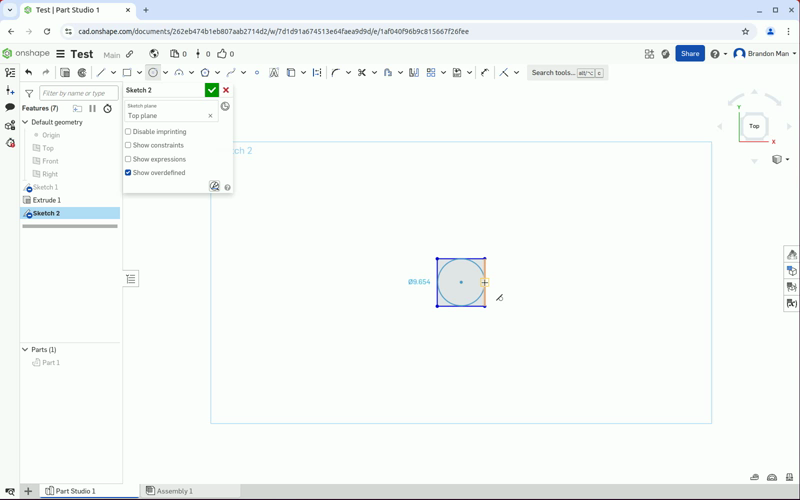
click(484, 282)
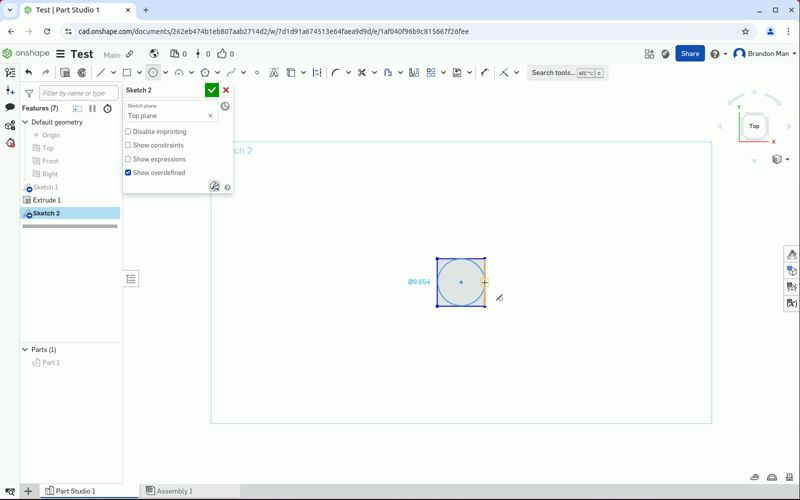
key(esc)
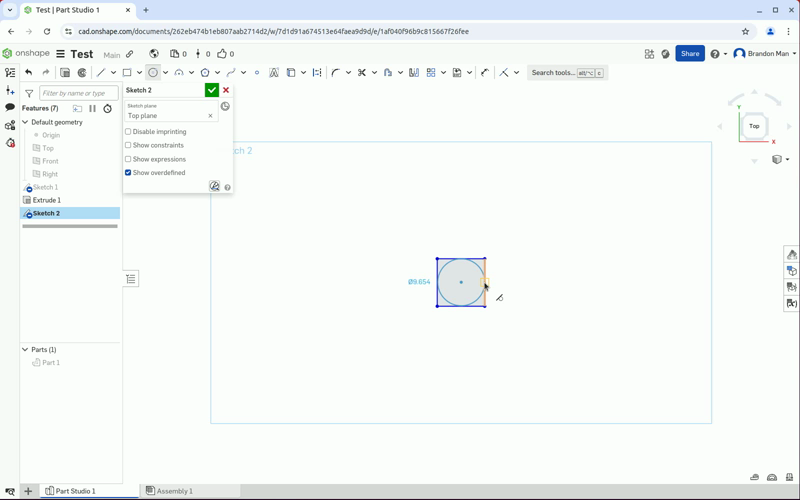
mouse_move(444, 259)
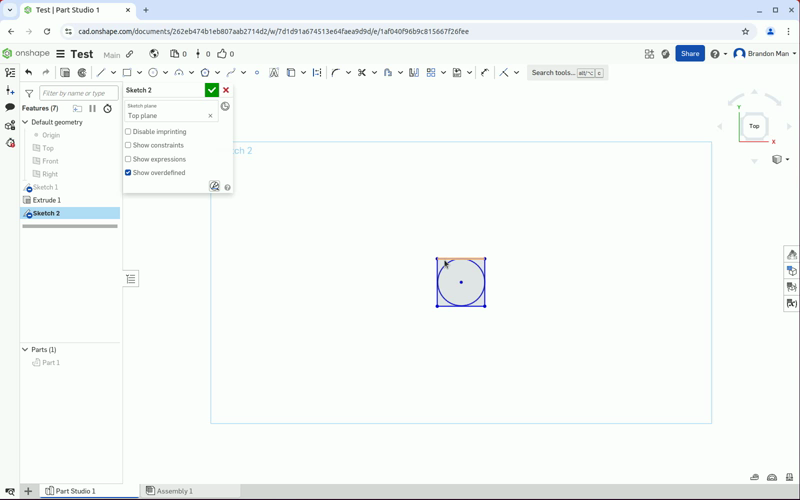
scroll(6)
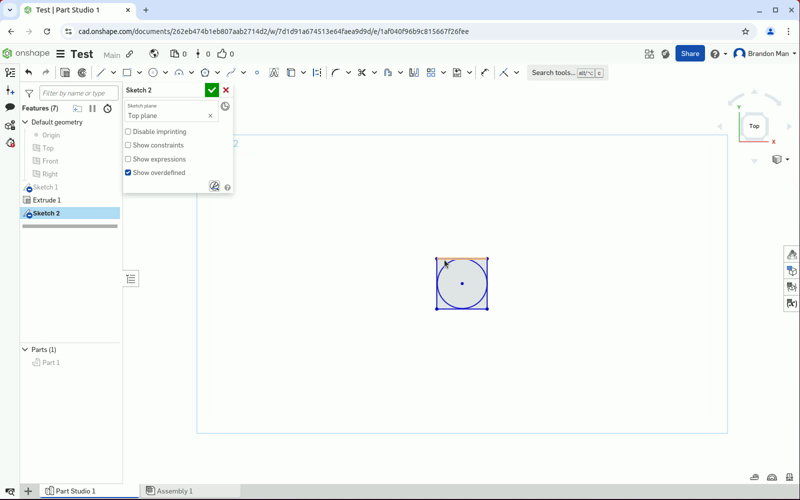
scroll(6)
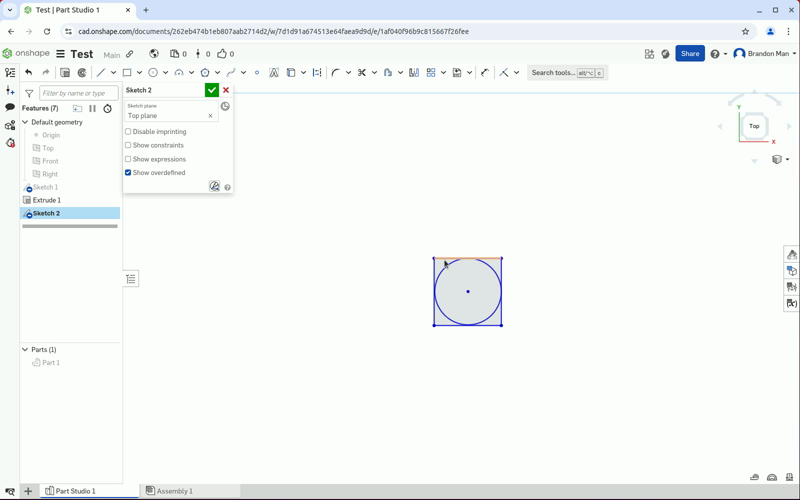
scroll(6)
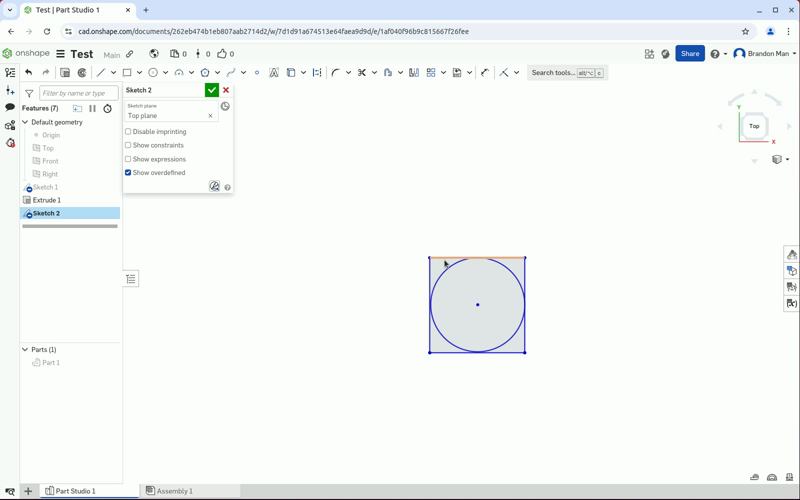
scroll(6)
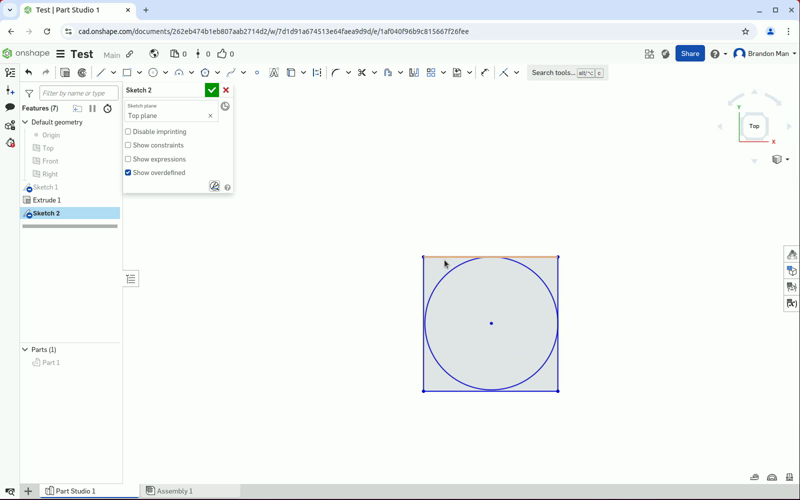
scroll(6)
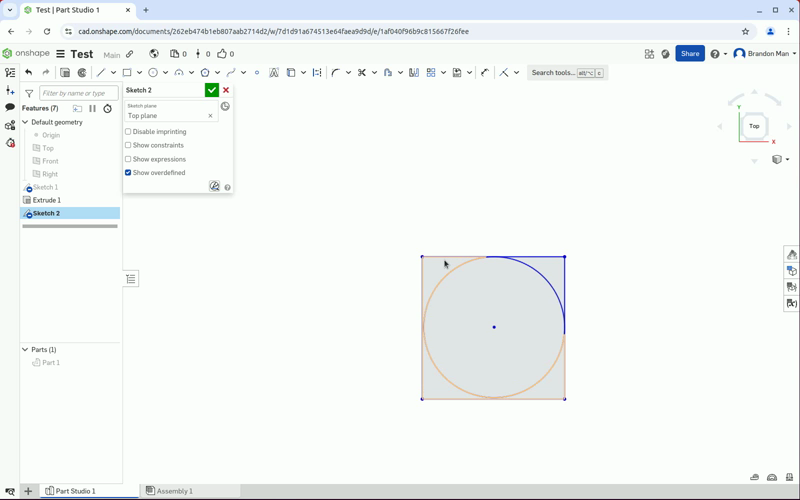
scroll(6)
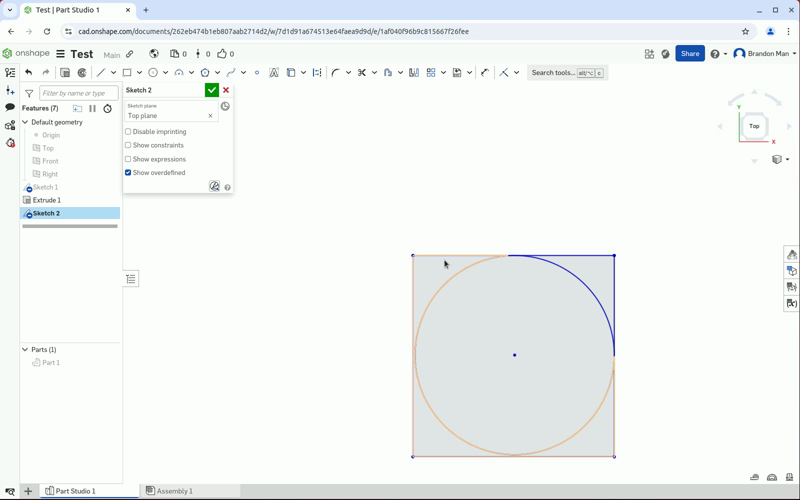
scroll(6)
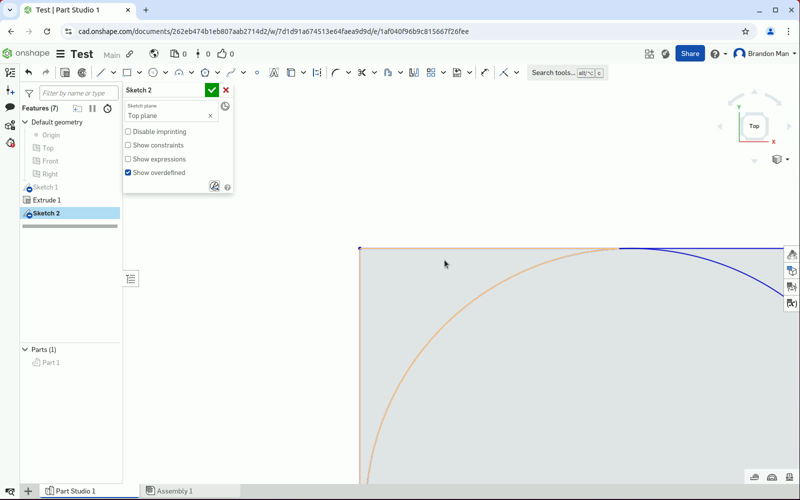
click(444, 259)
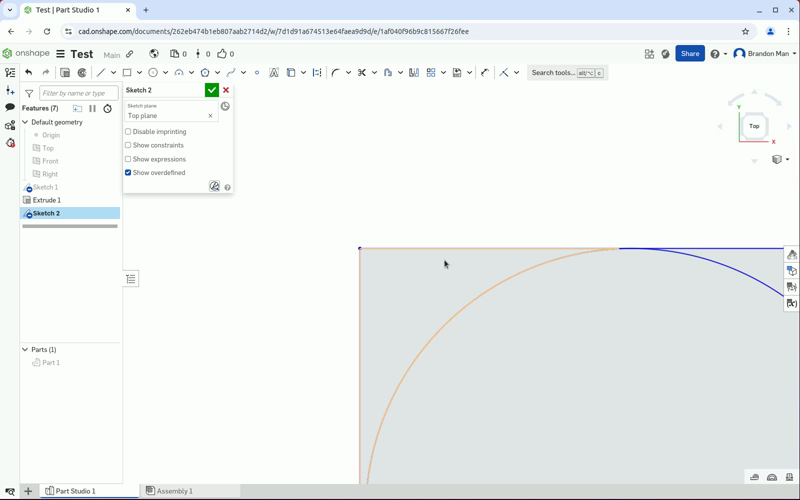
scroll(-6)
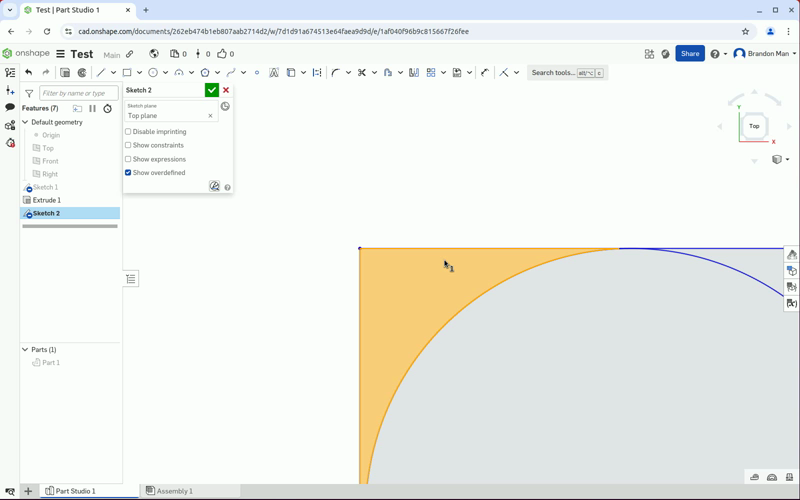
scroll(-6)
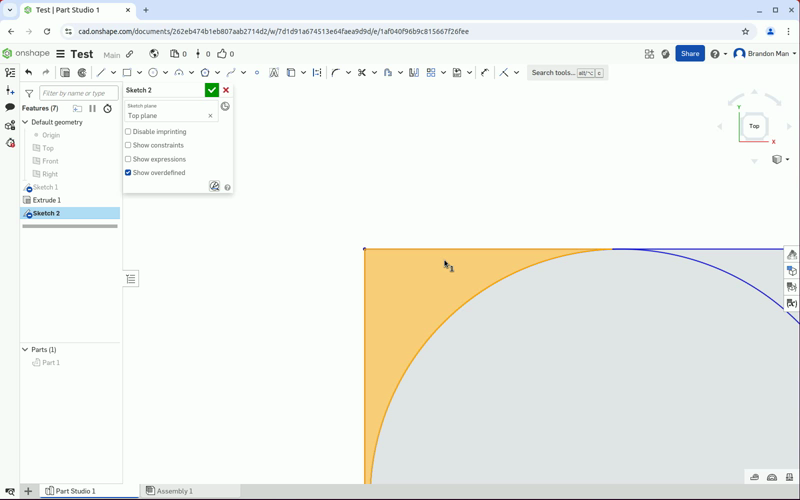
scroll(-6)
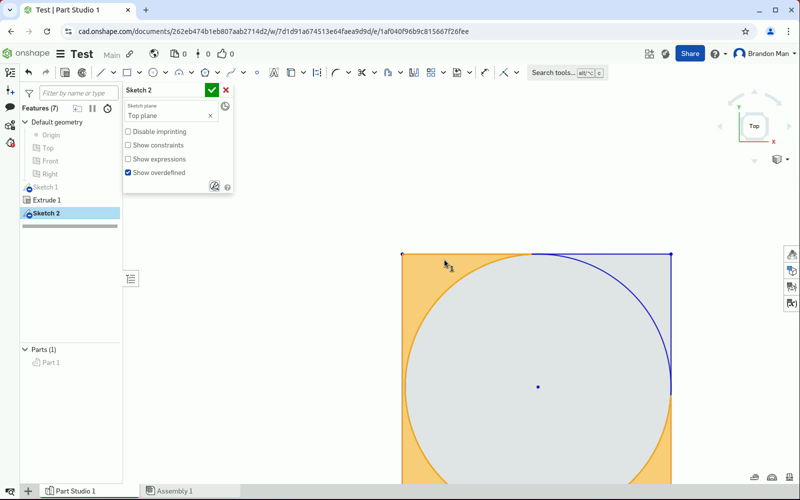
scroll(-6)
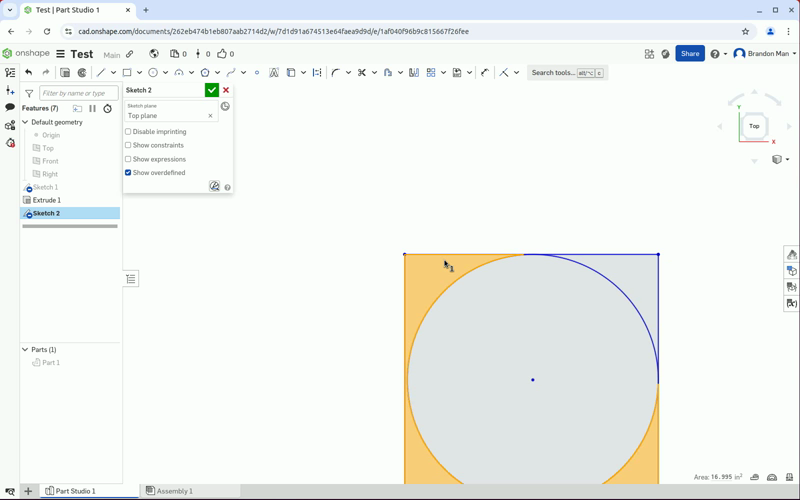
scroll(-6)
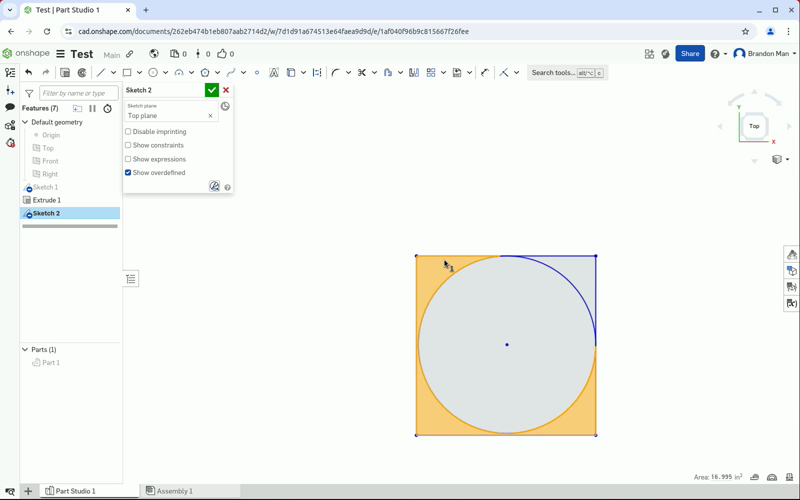
scroll(-6)
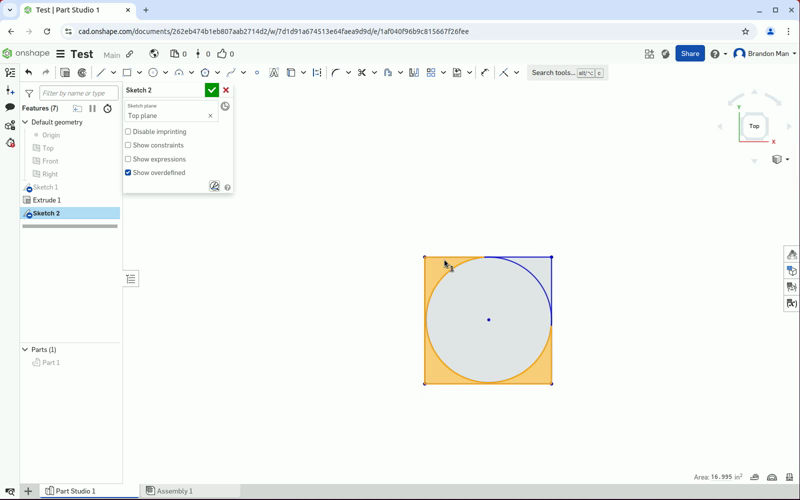
scroll(-6)
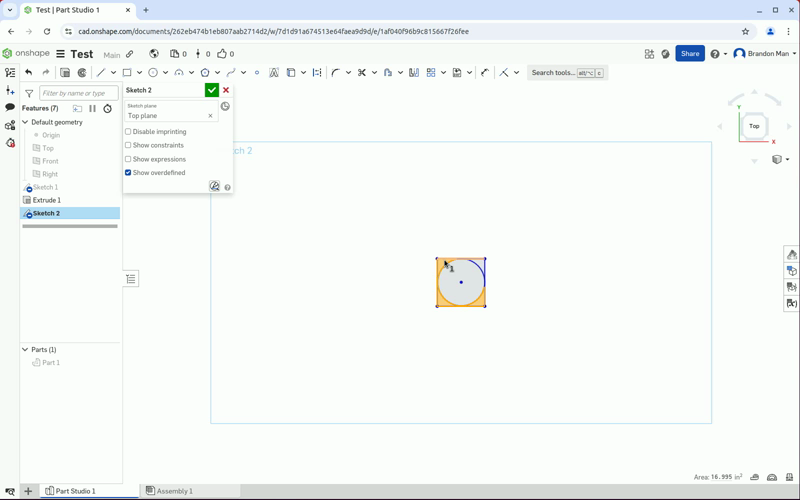
mouse_move(73, 352)
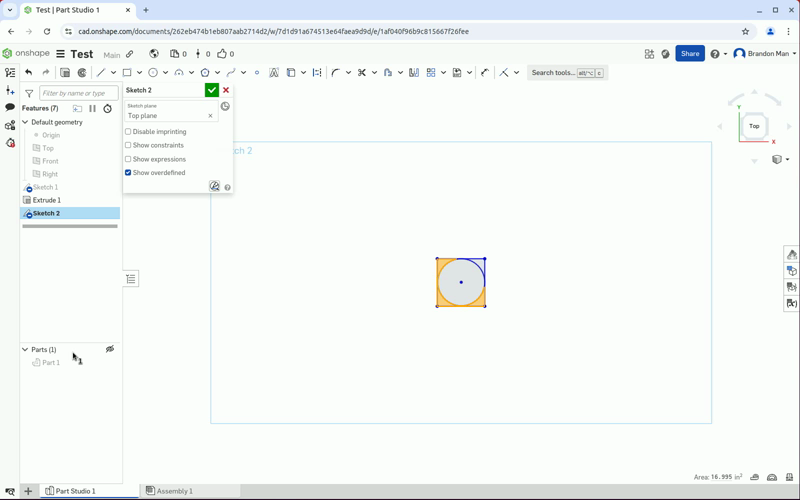
key(shift+y)
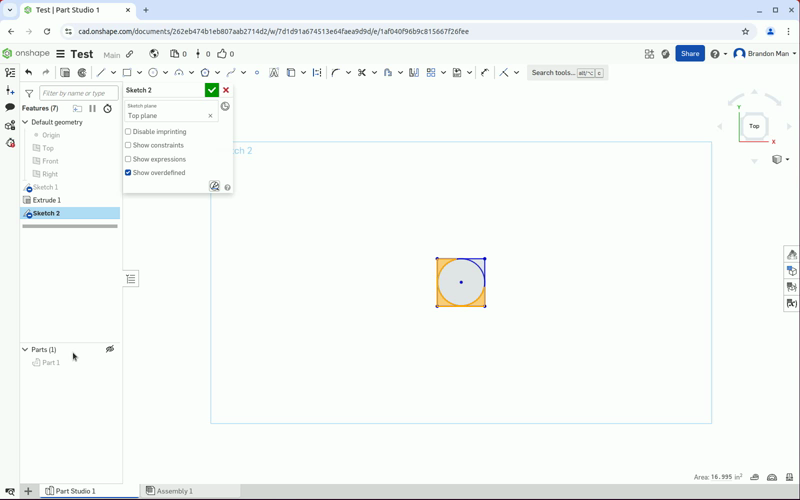
key(shift+e)
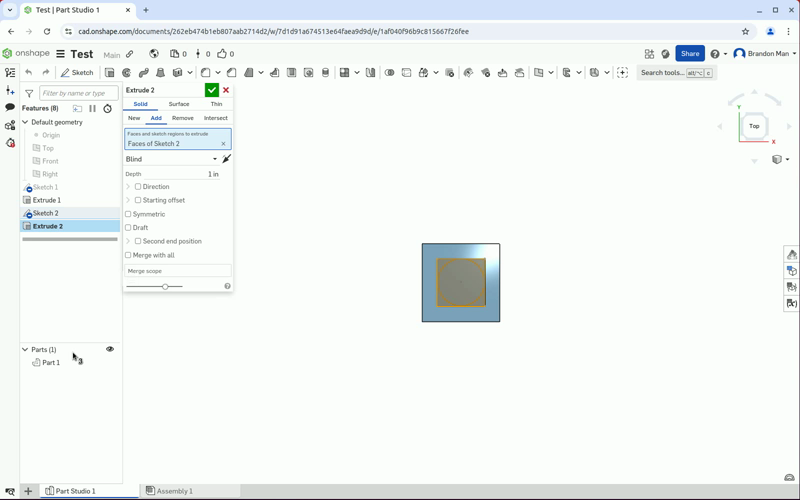
mouse_move(143, 106)
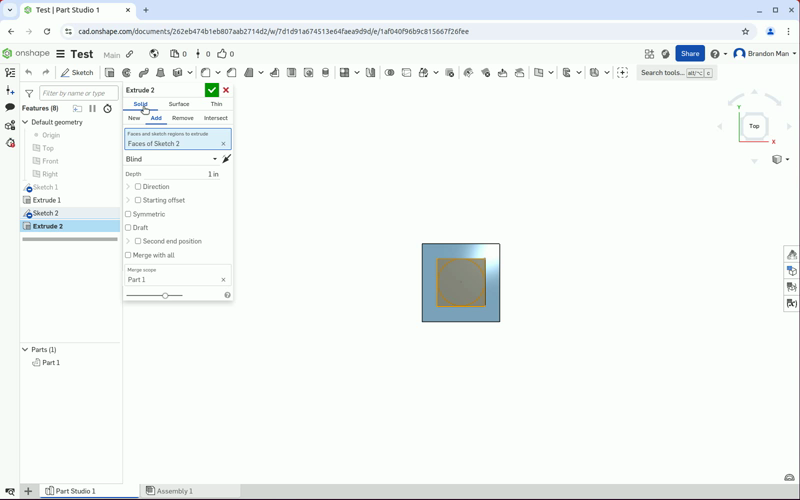
click(143, 106)
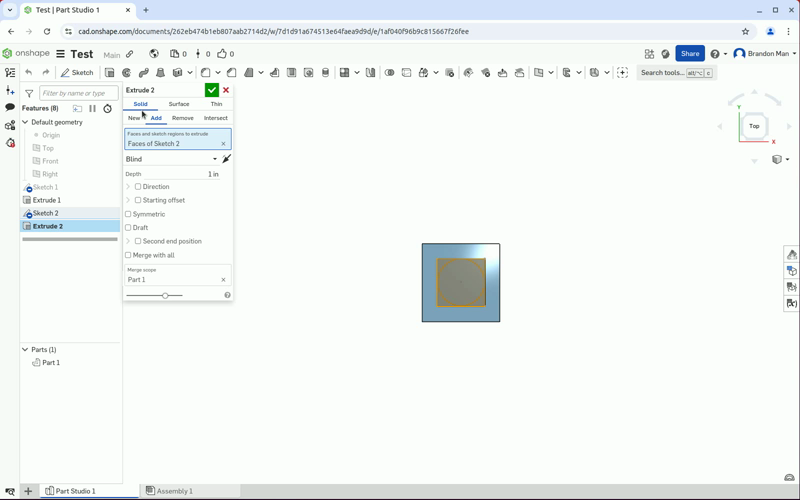
mouse_move(137, 120)
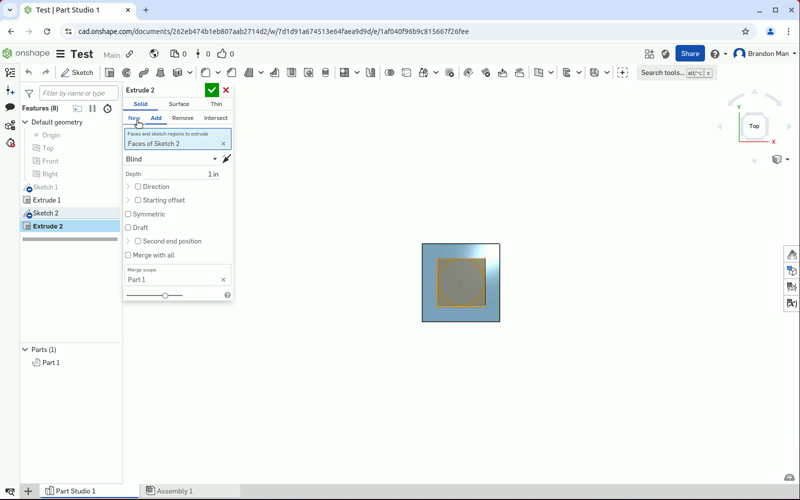
click(137, 120)
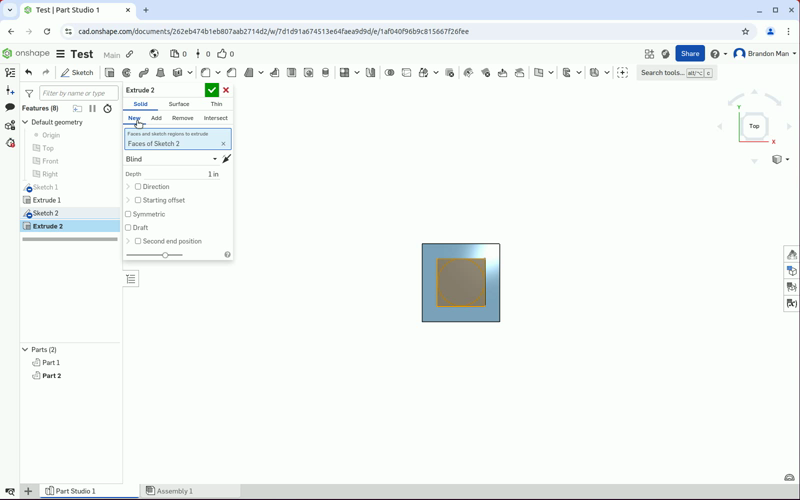
key(tab, 4)
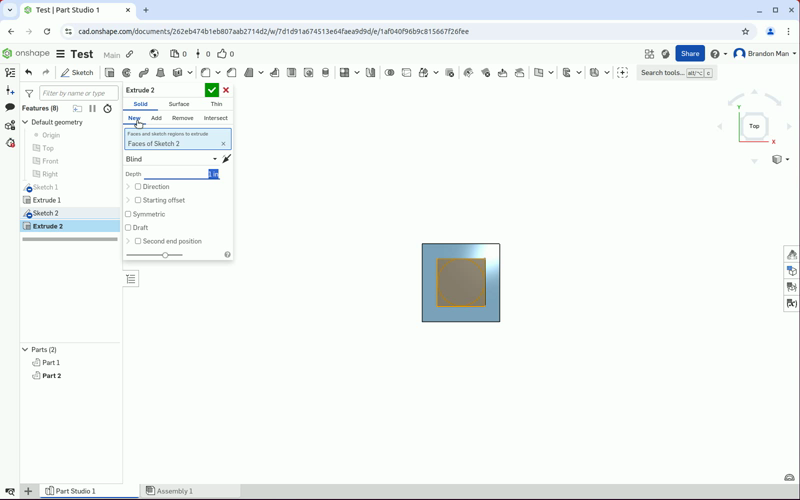
text(19.257)
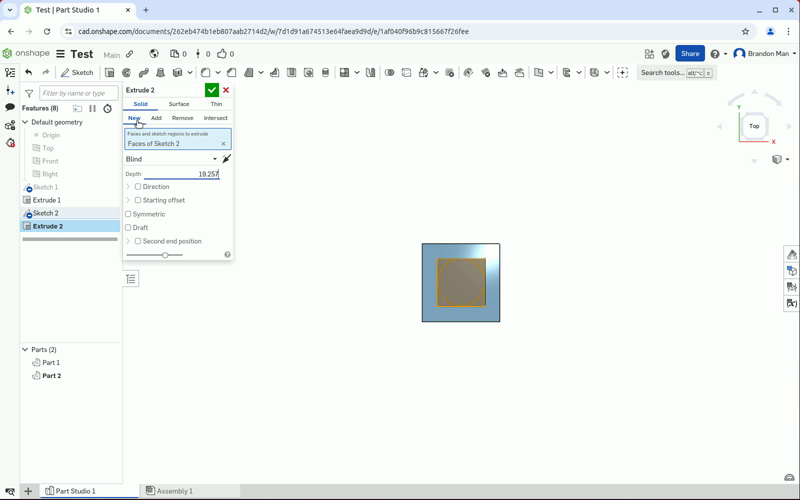
key(tab, 3)
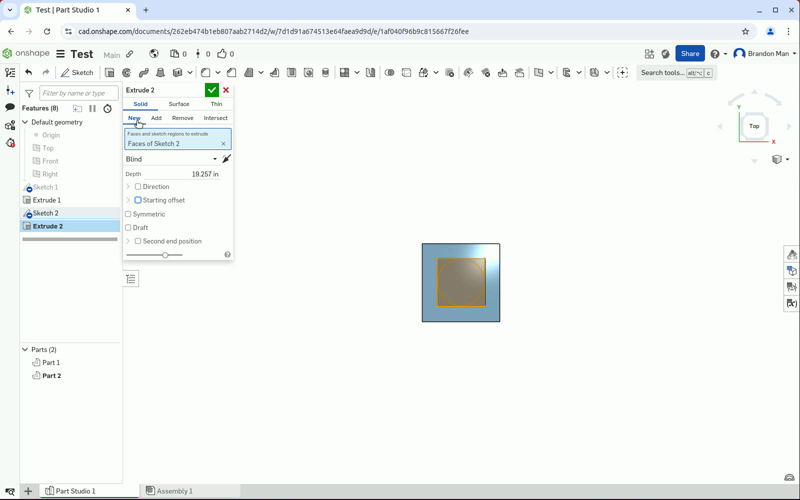
key(tab, 2)
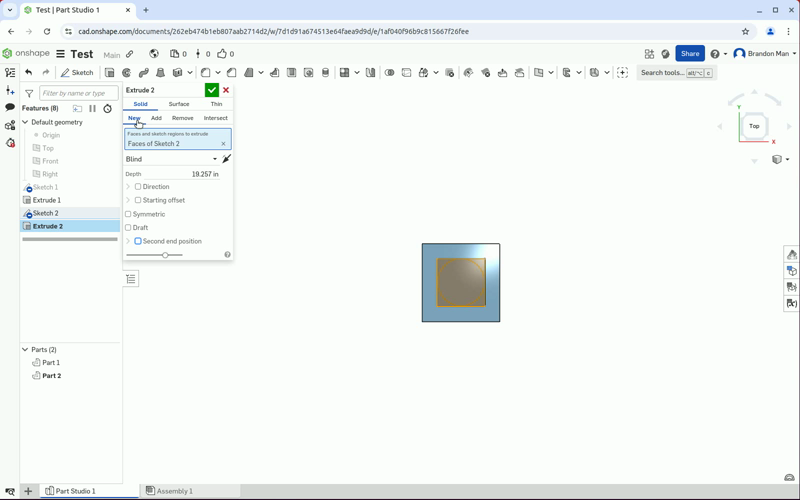
key(space)
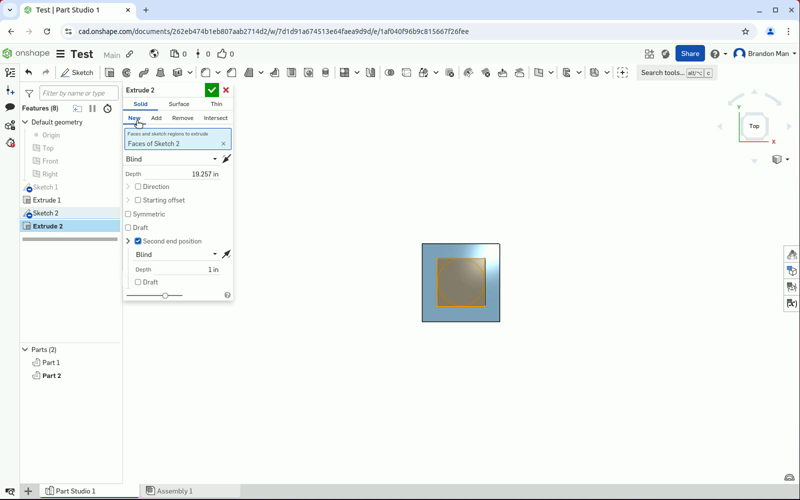
key(tab, 3)
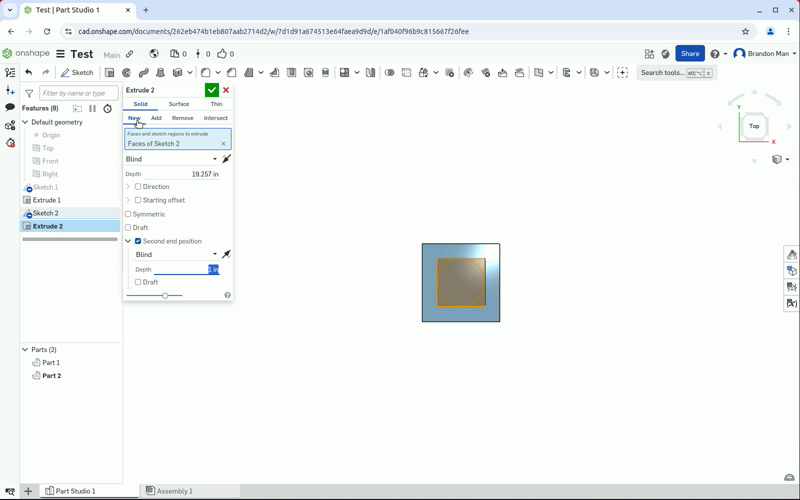
text(16.609)
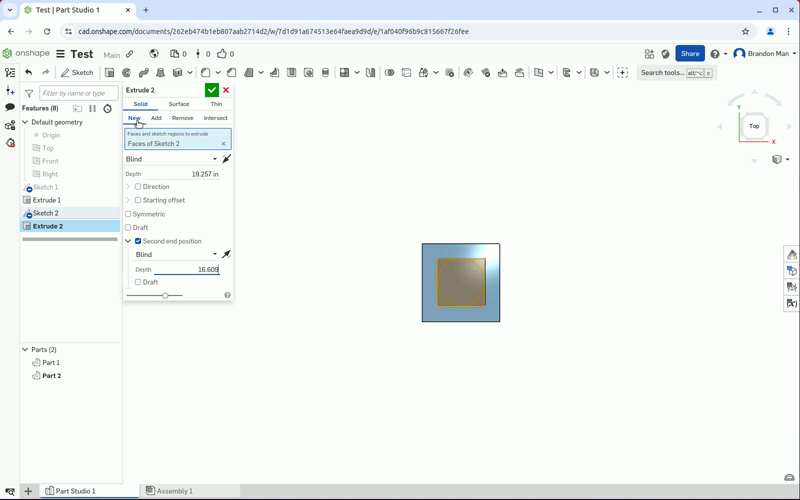
key(enter)
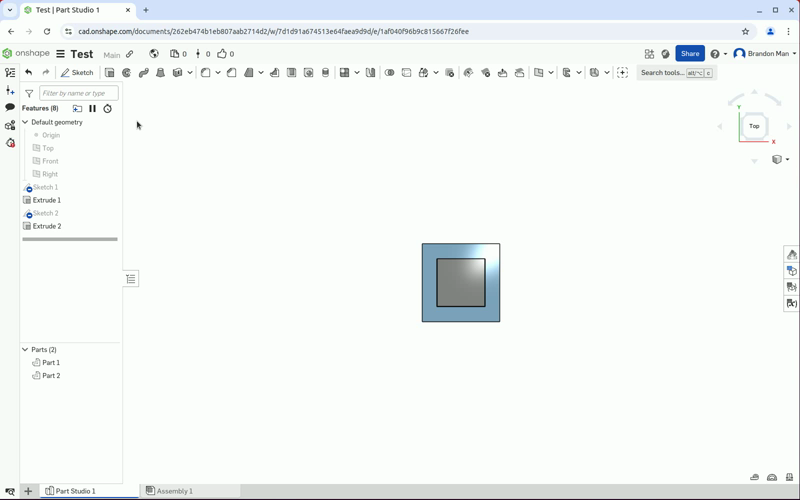
key(shift+h)
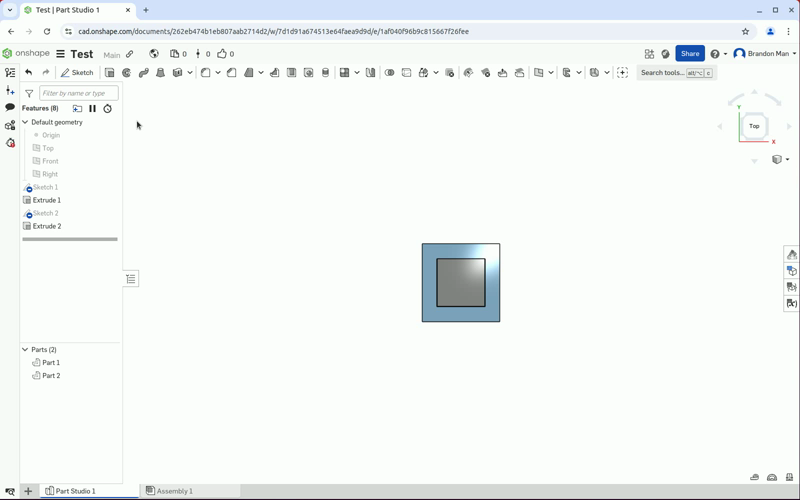
key(shift+h)
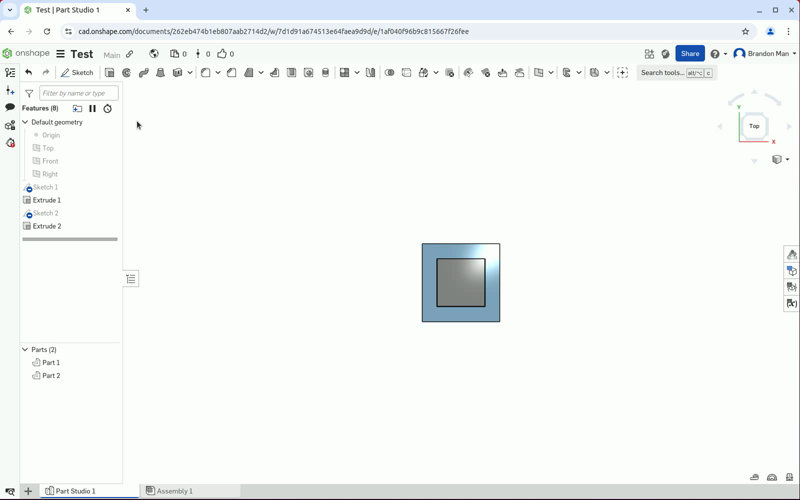
mouse_move(73, 189)
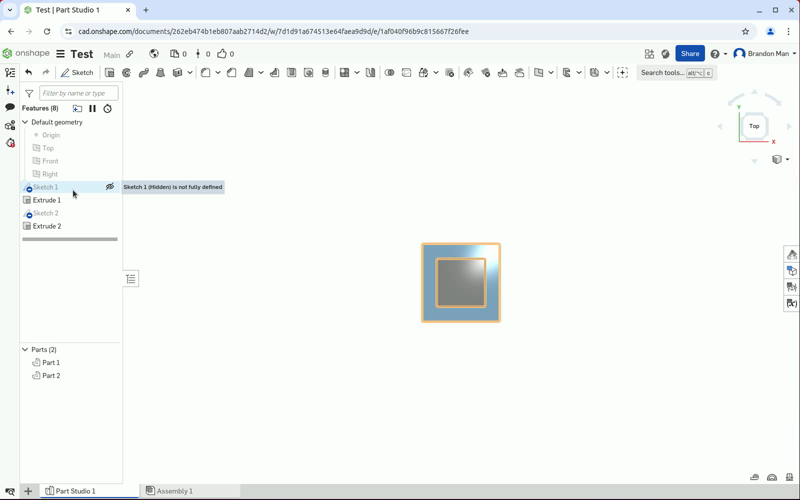
click(73, 189)
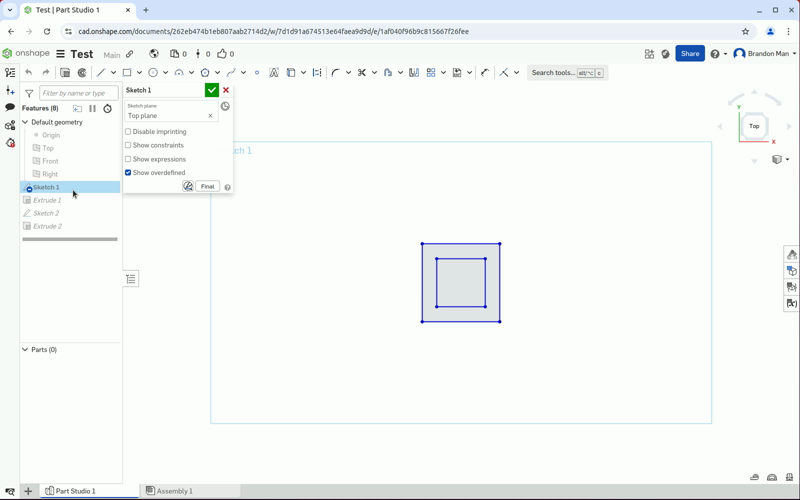
mouse_move(229, 92)
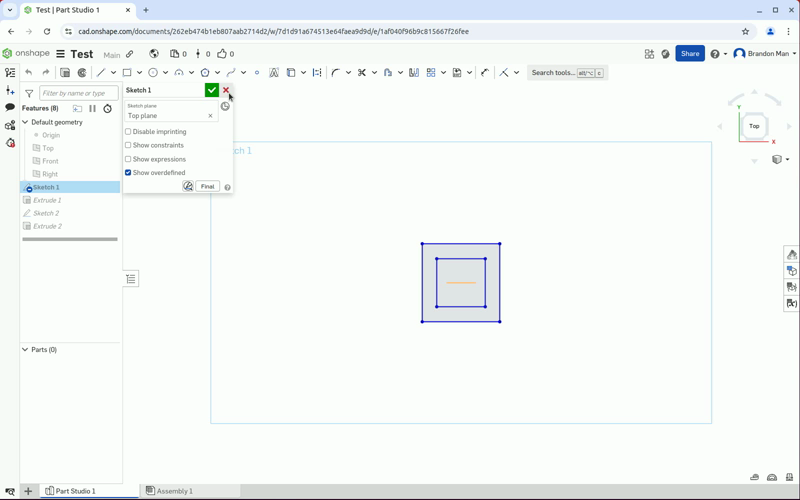
click(229, 92)
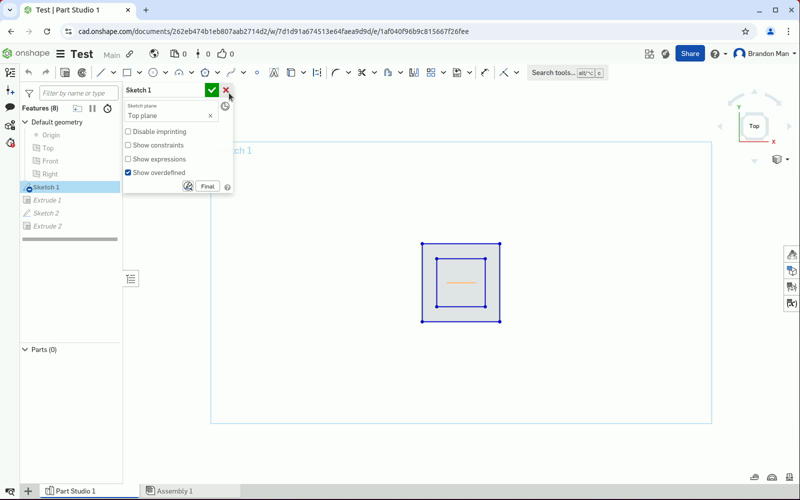
key(shift+s)
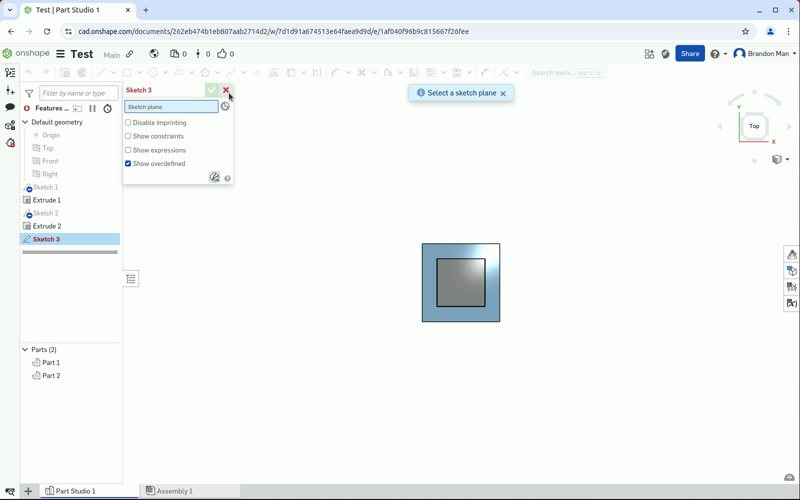
mouse_move(73, 150)
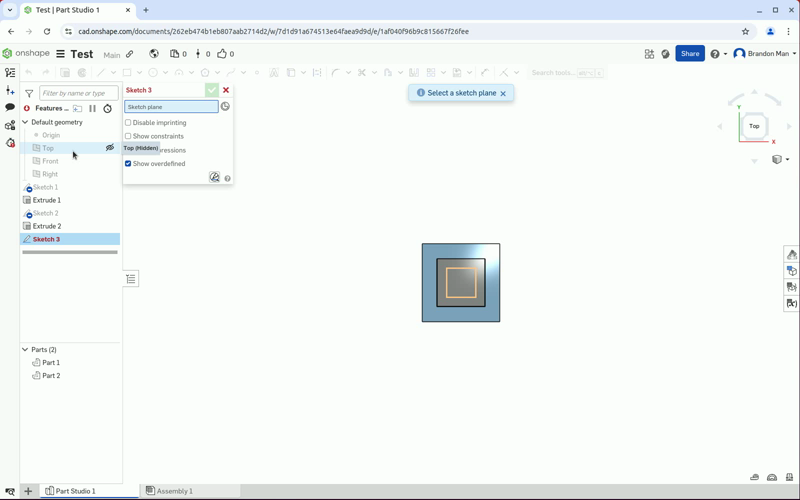
click(73, 150)
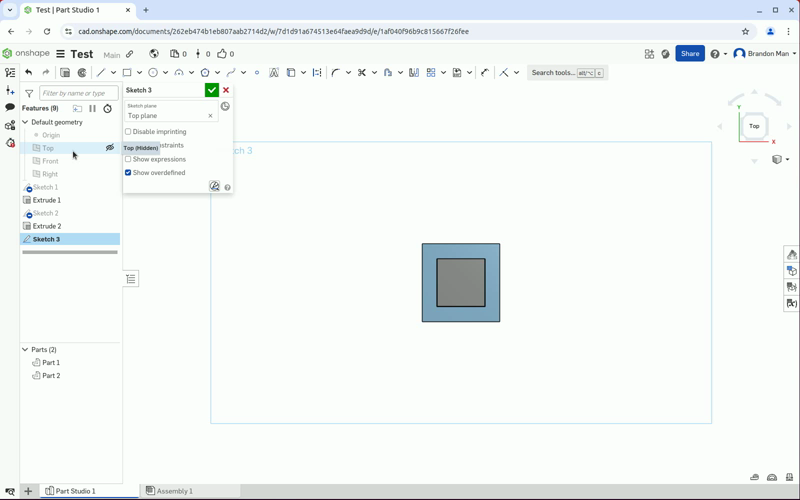
mouse_move(73, 352)
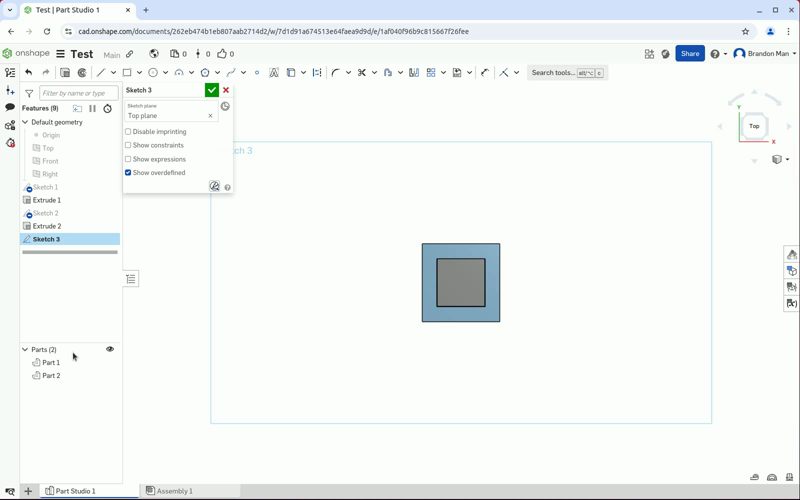
key(y)
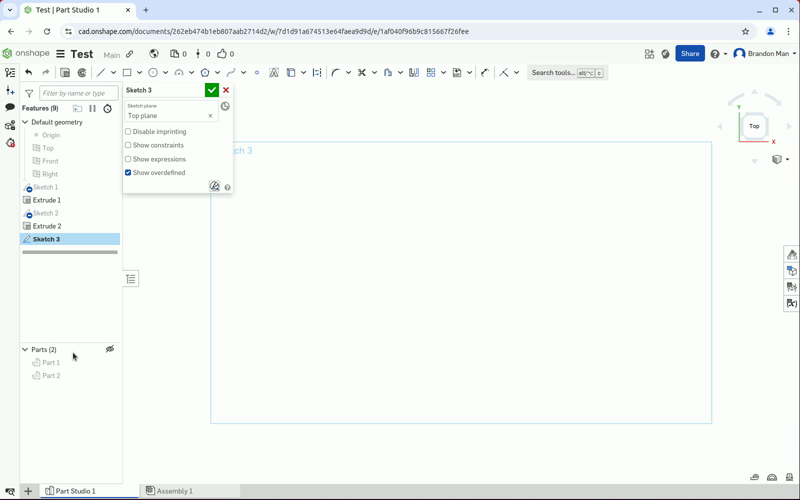
key(c)
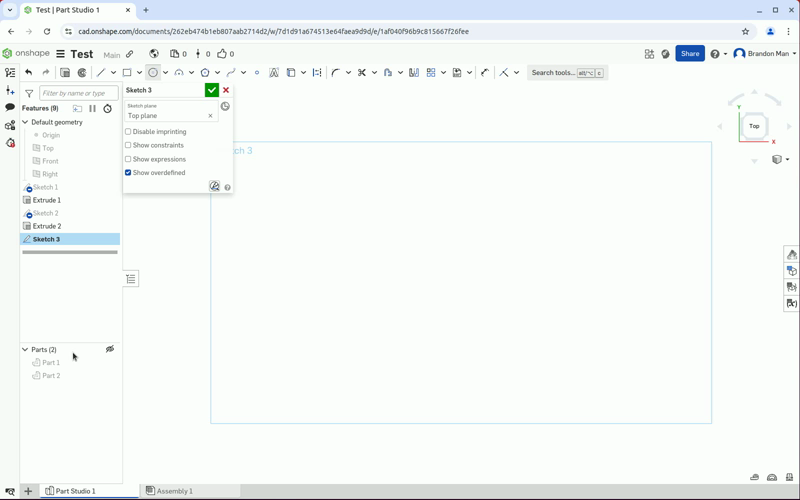
key_down(shift)
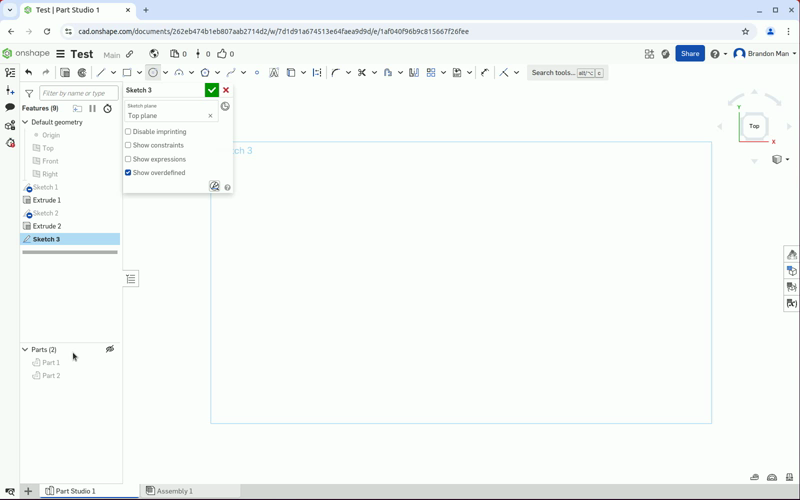
mouse_move(461, 282)
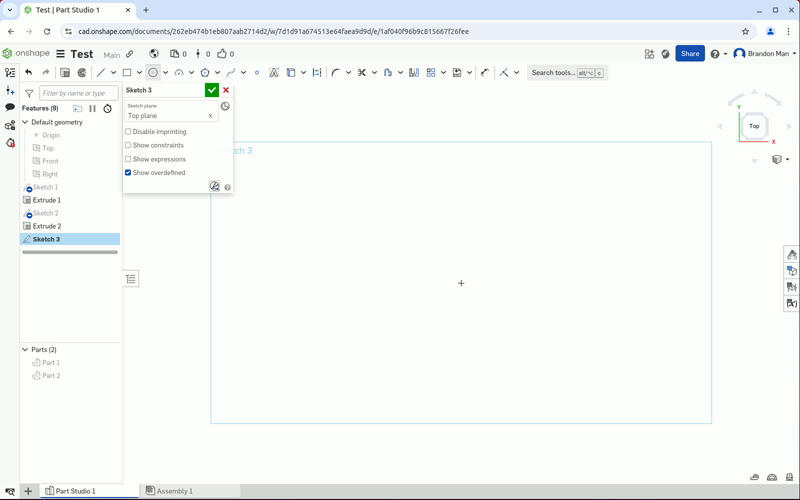
click(461, 282)
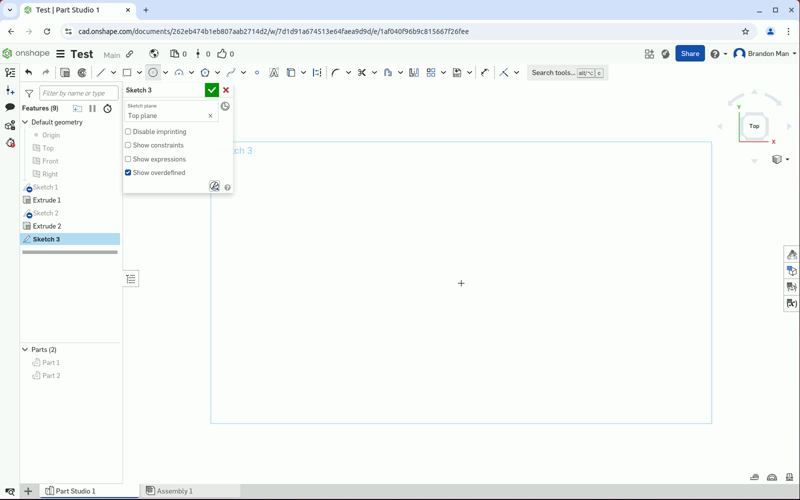
key_up(shift)
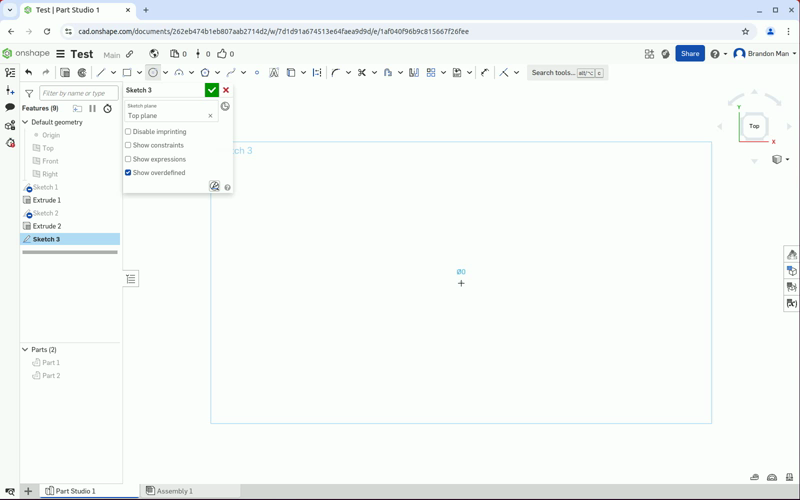
mouse_move(485, 282)
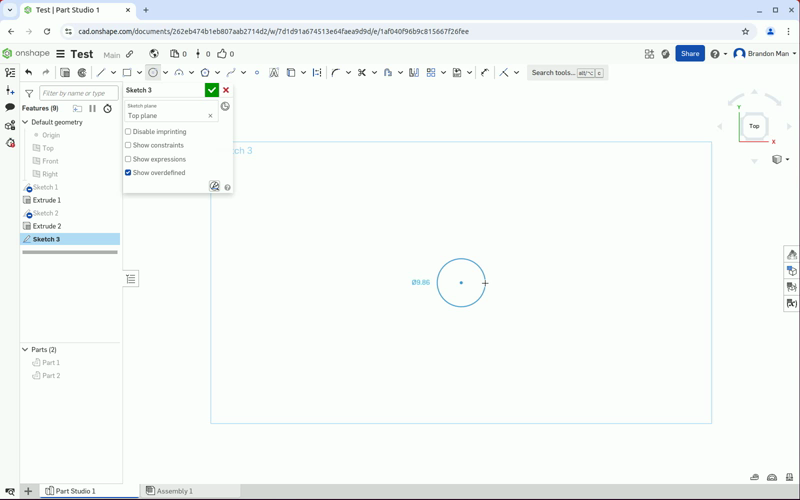
click(485, 282)
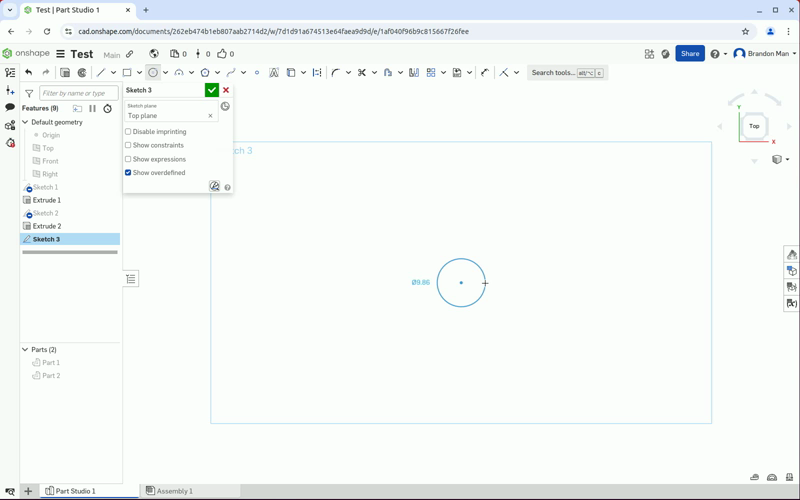
key(esc)
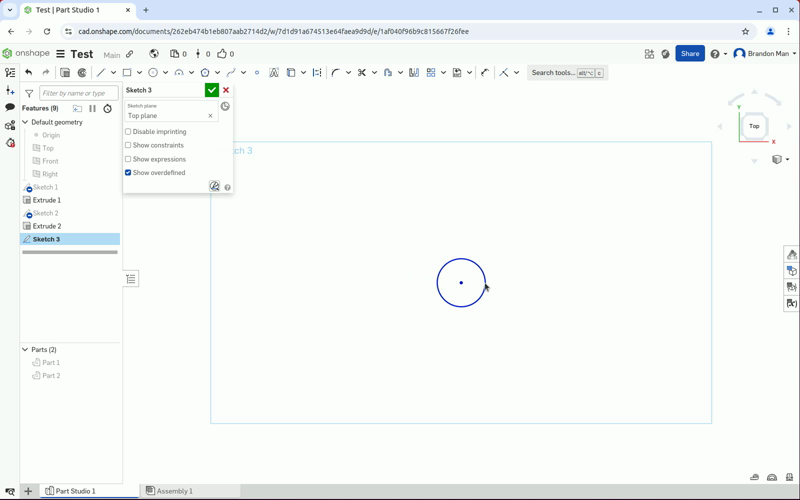
mouse_move(441, 279)
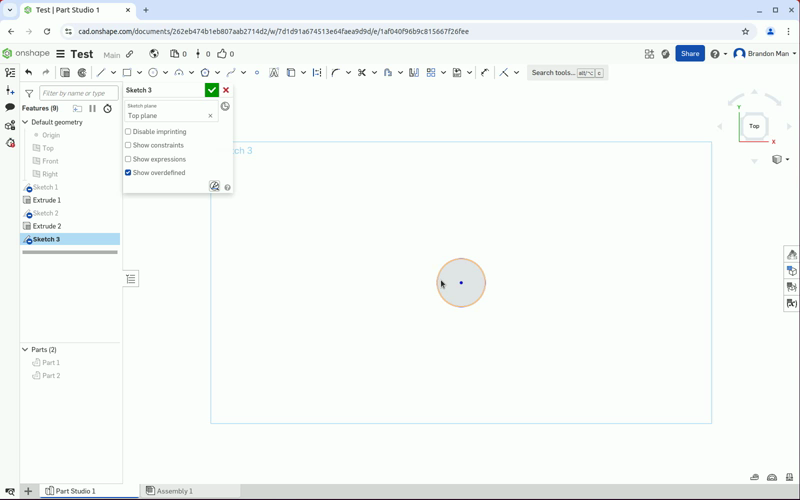
click(441, 279)
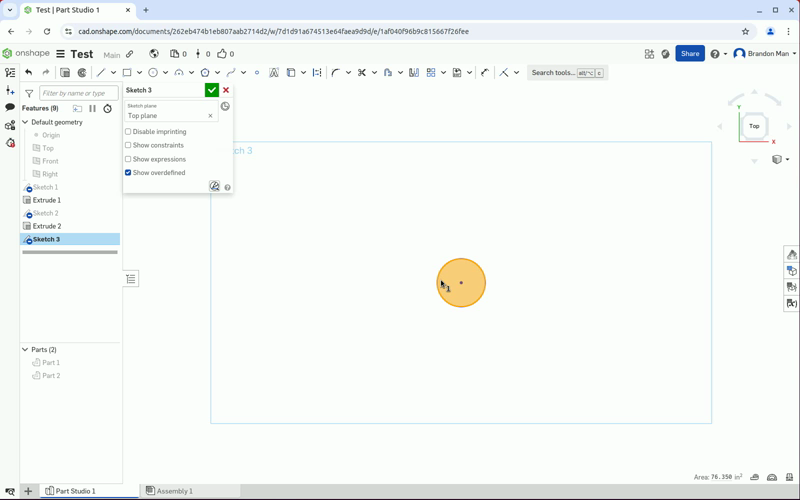
mouse_move(73, 352)
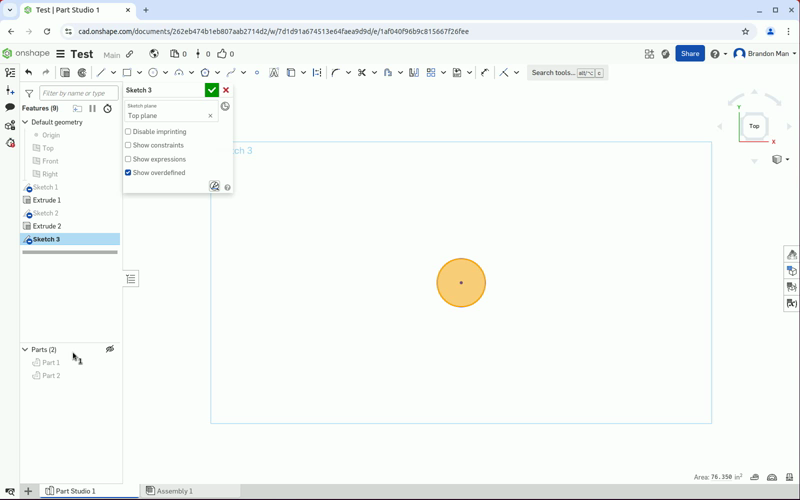
key(shift+y)
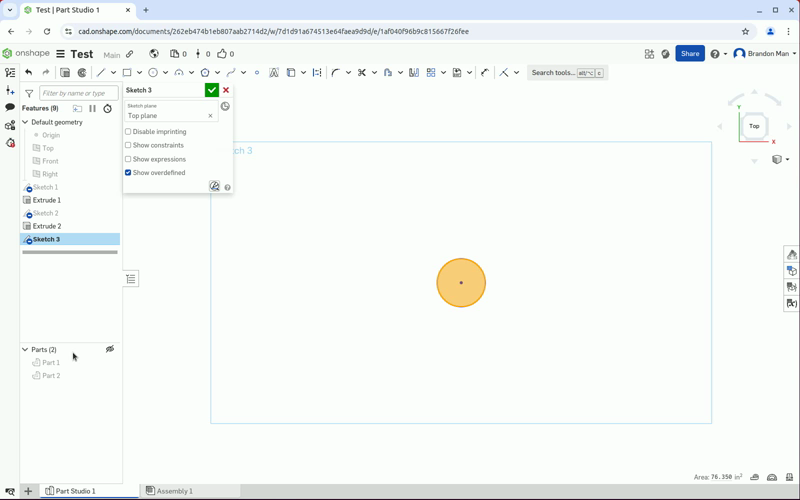
key(shift+e)
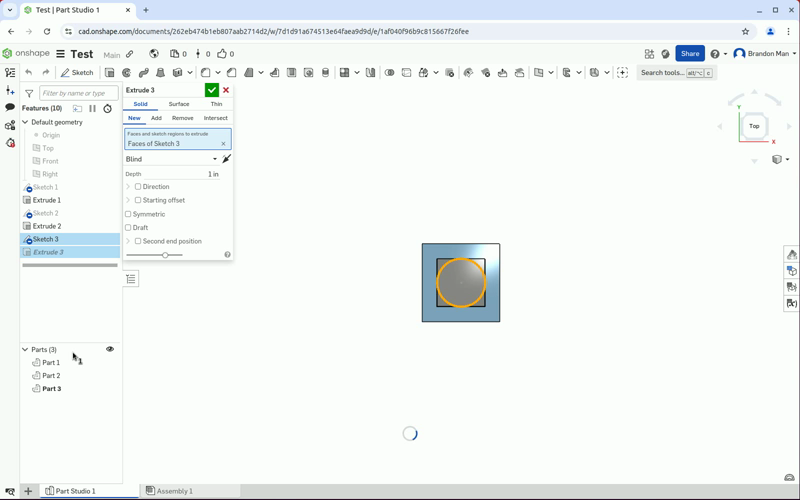
mouse_move(143, 106)
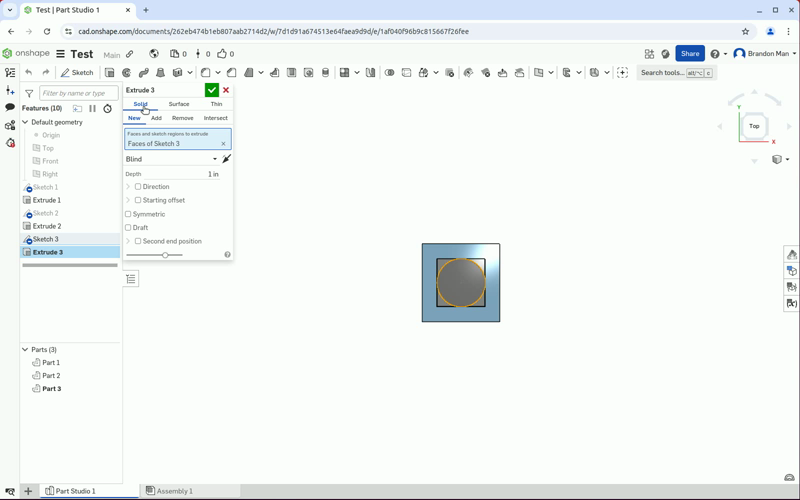
click(143, 106)
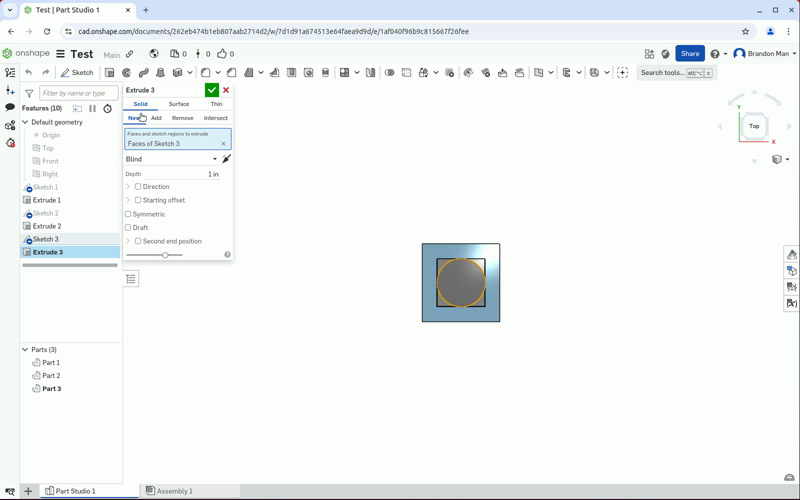
mouse_move(137, 120)
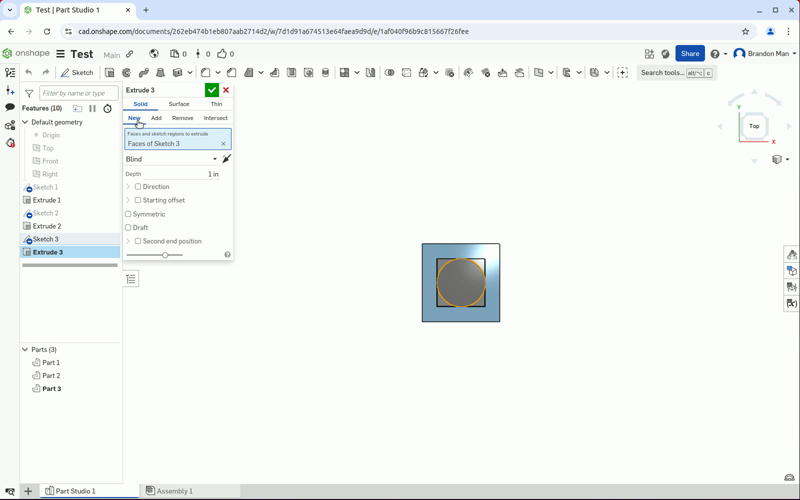
click(137, 120)
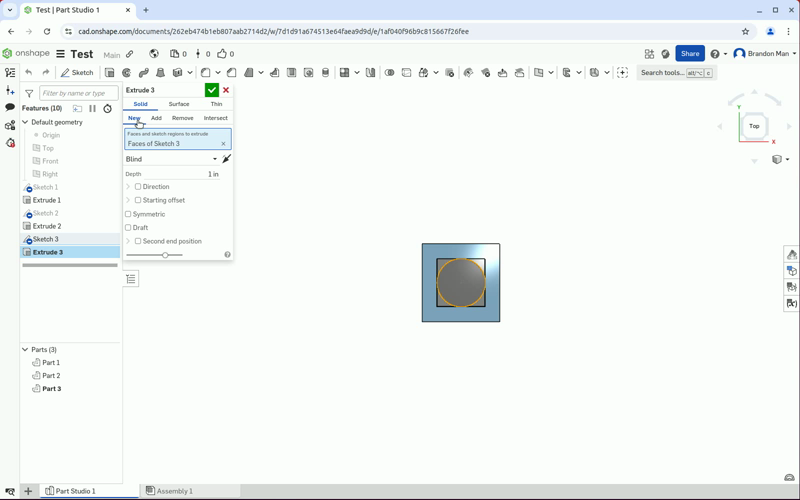
key(tab, 4)
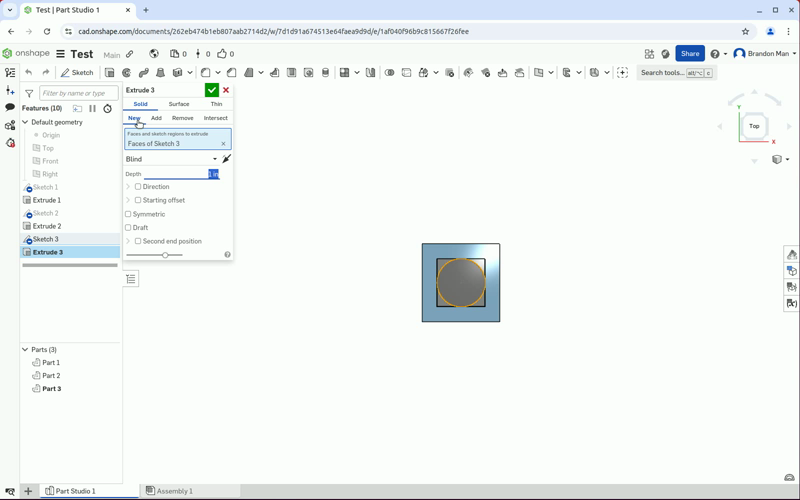
text(23.108)
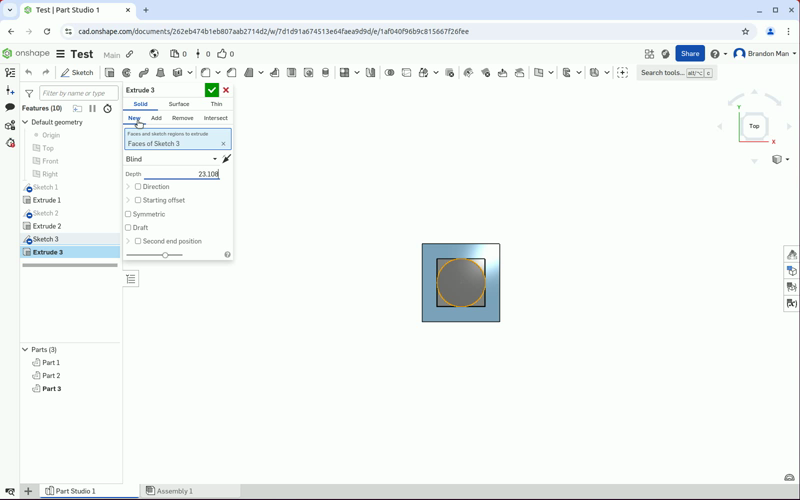
key(tab, 3)
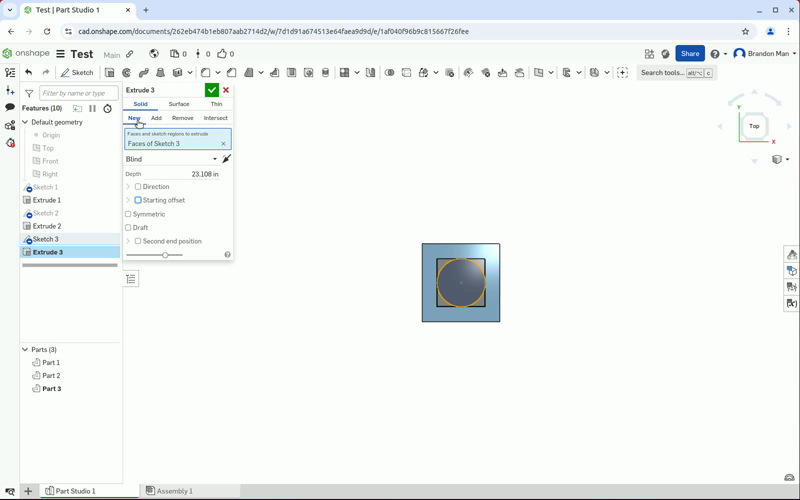
key(tab, 2)
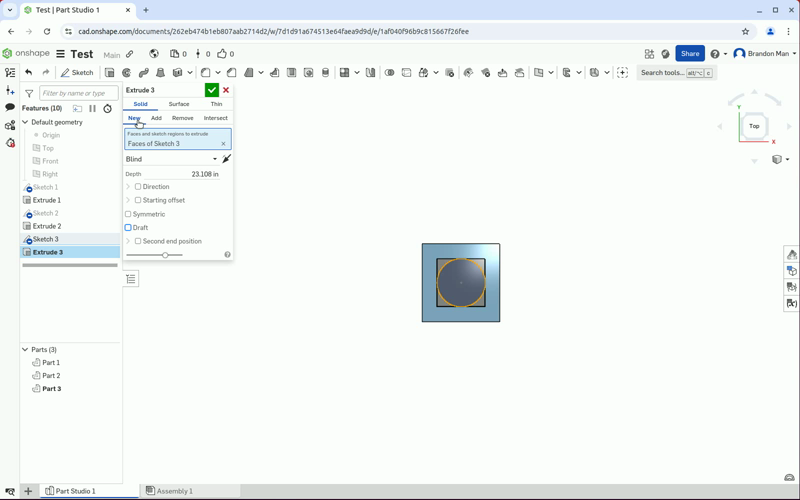
key(space)
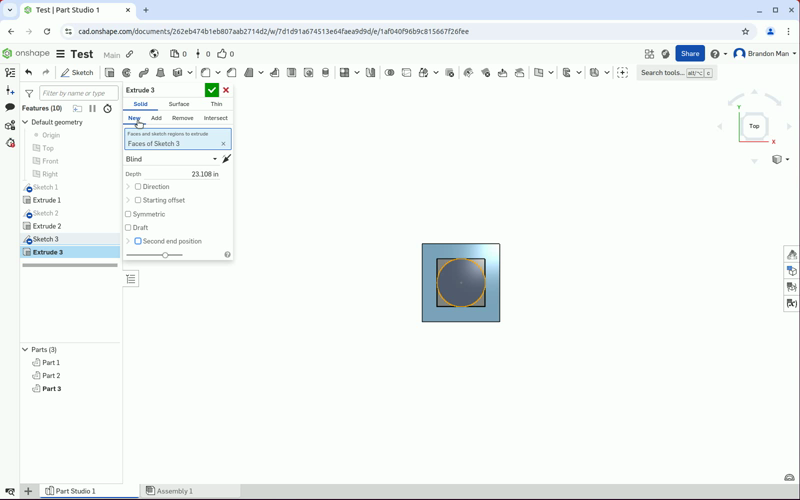
key(tab, 3)
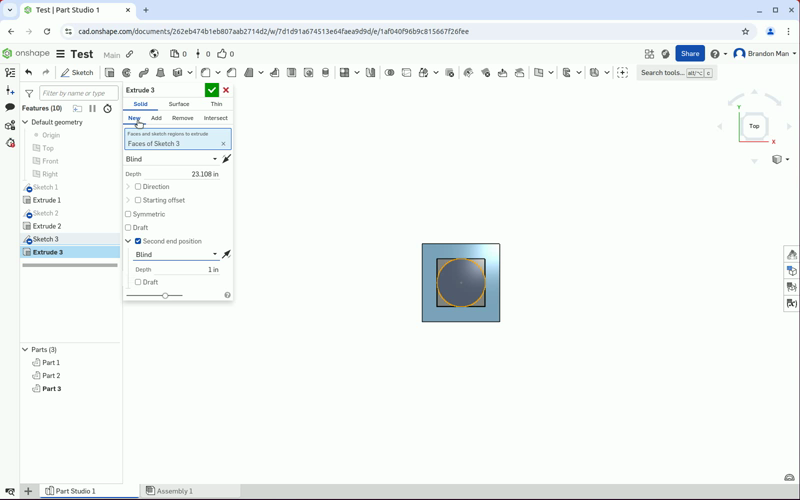
text(16.609)
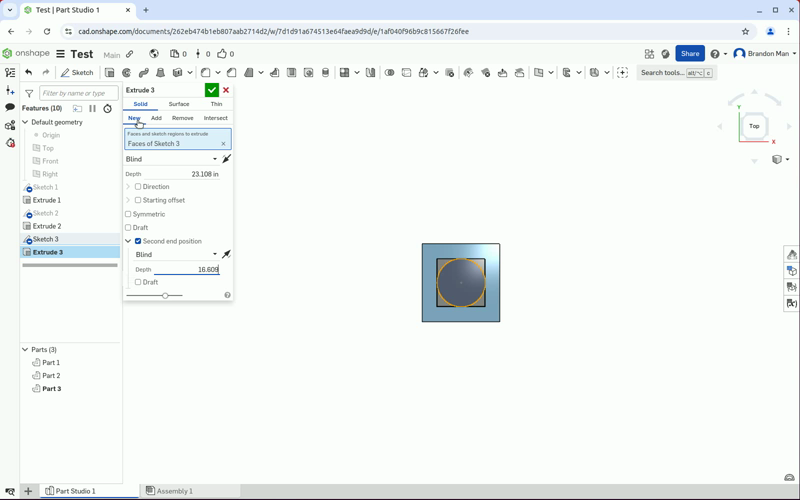
key(enter)
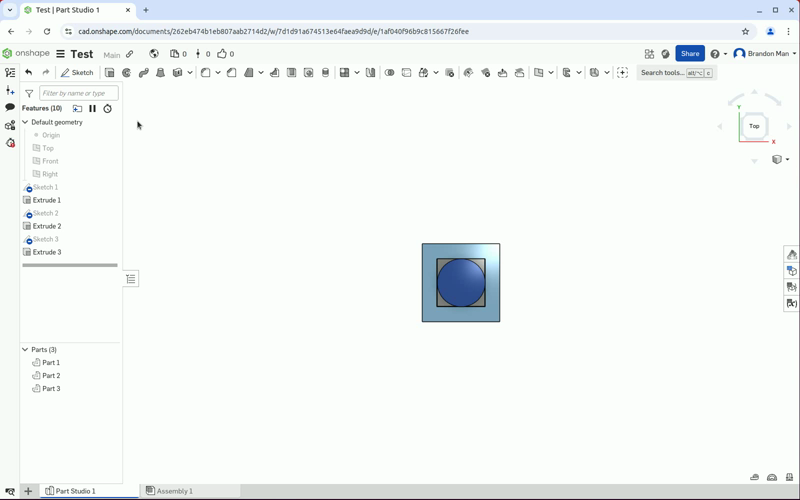
key(shift+h)
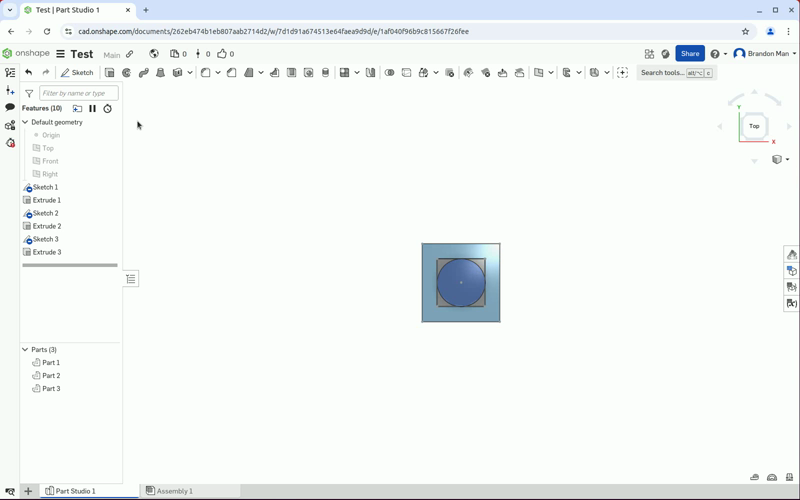
key(shift+h)
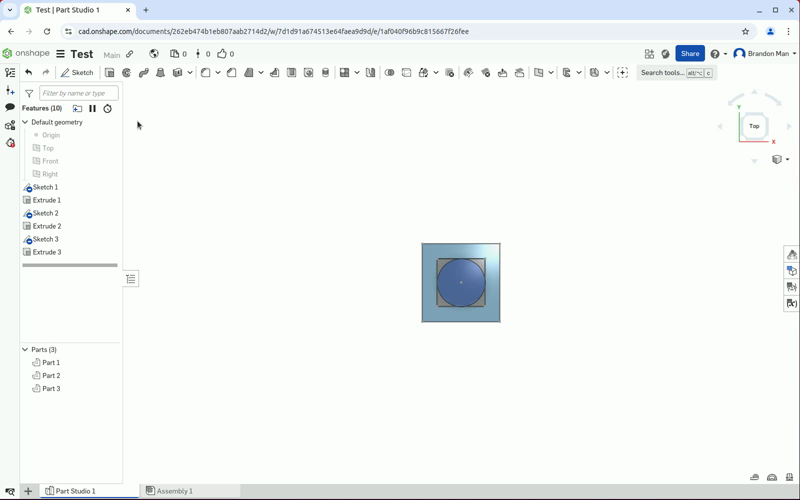
key(shift+7)
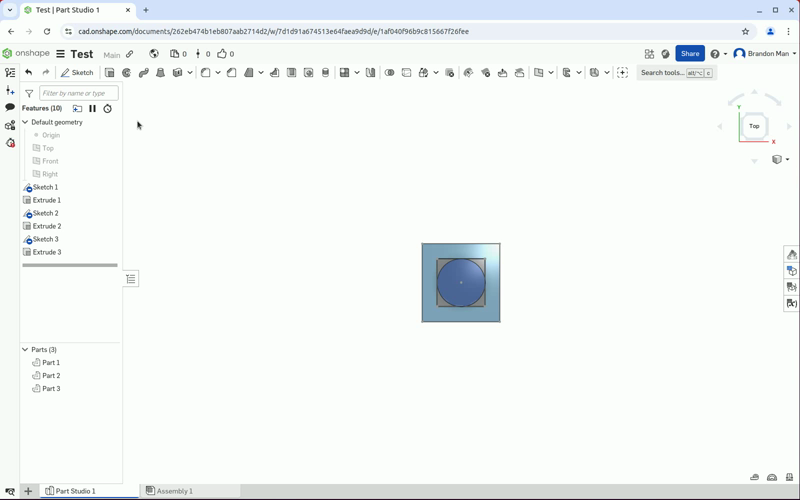
key(up, 3)
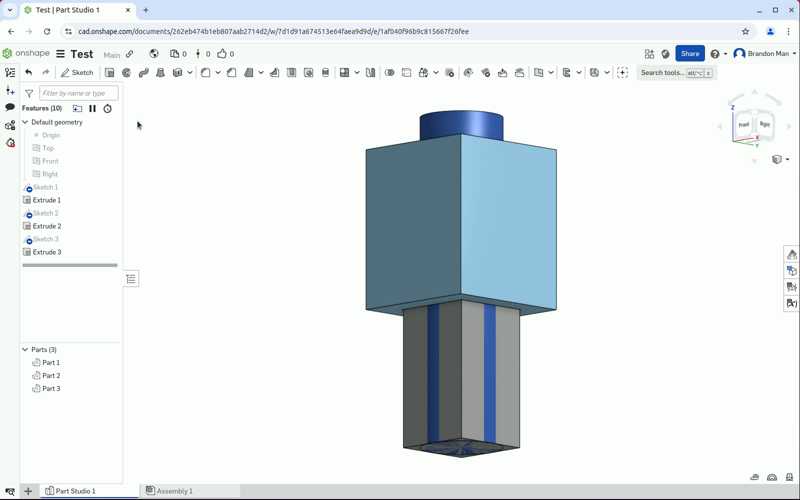
key(left, 3)
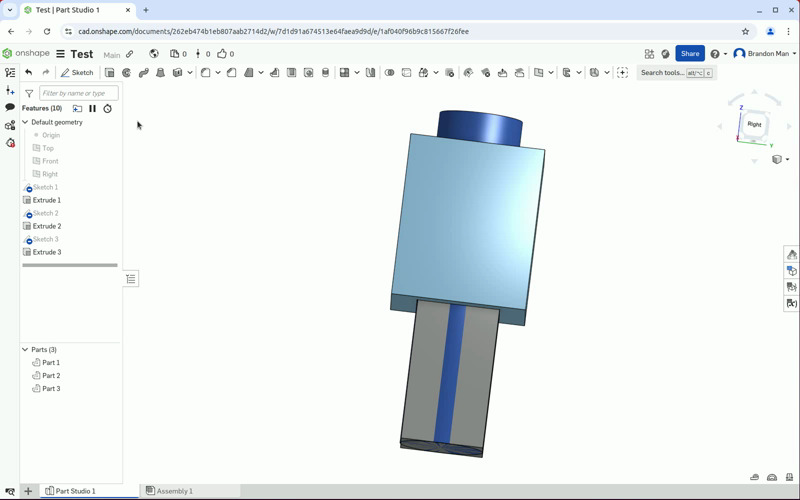
key(right, 3)
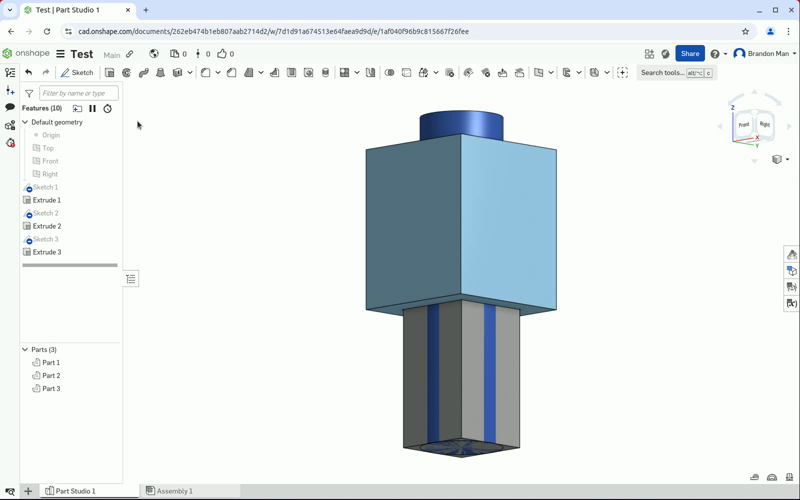
key(down, 3)
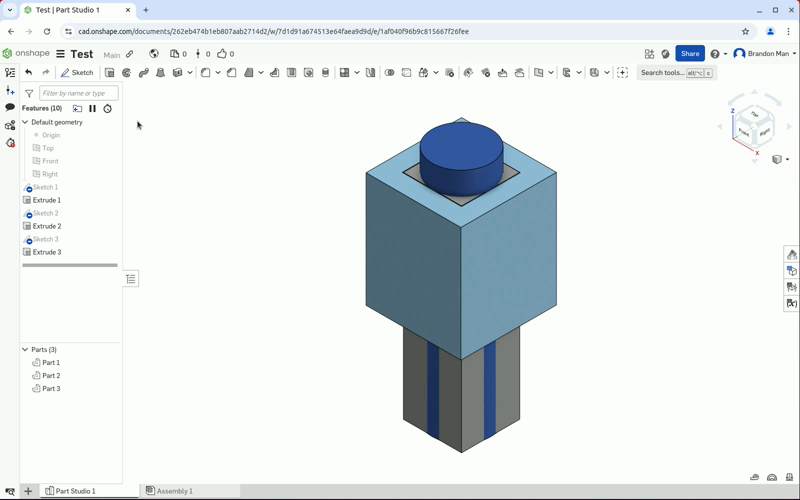
mouse_move(73, 189)
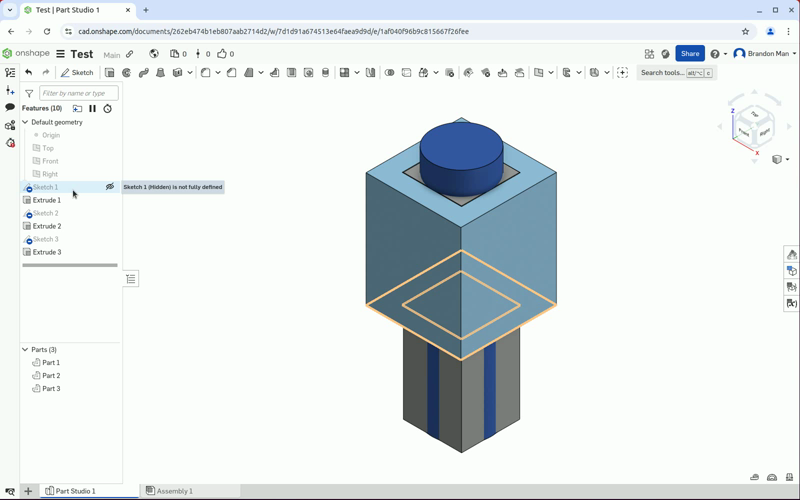
click(73, 189)